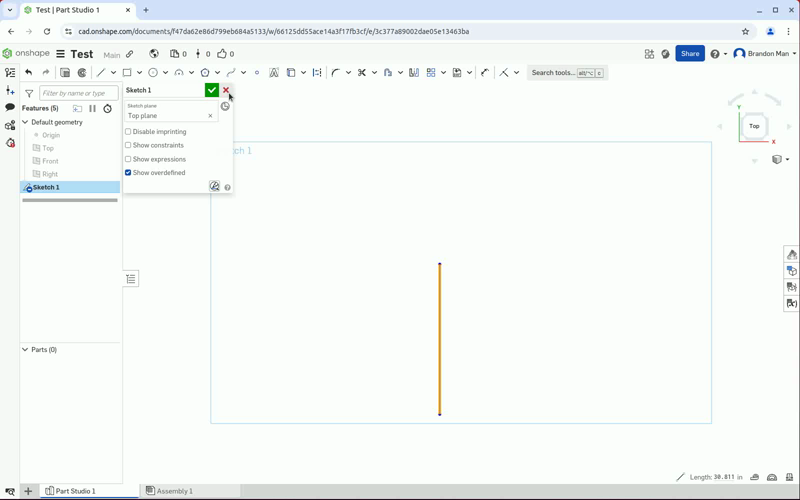
key(shift+h)
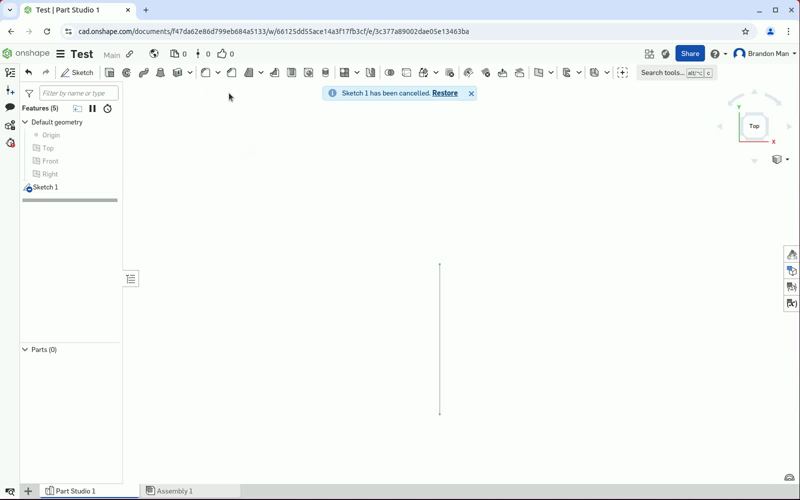
key(shift+s)
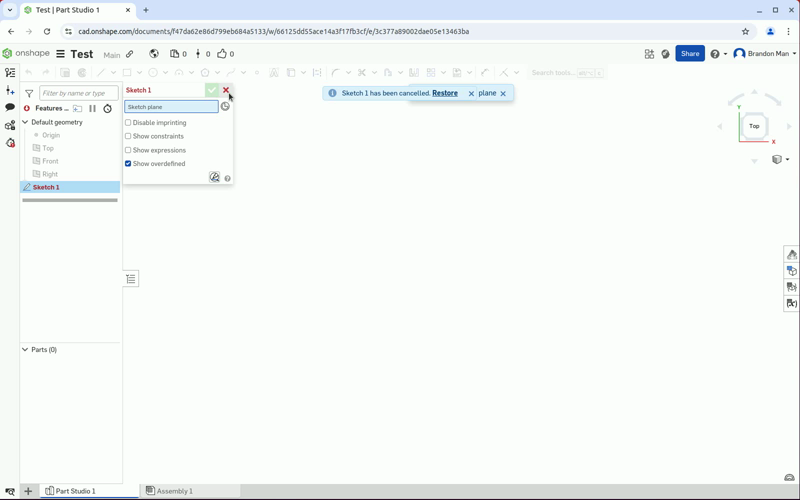
mouse_move(73, 150)
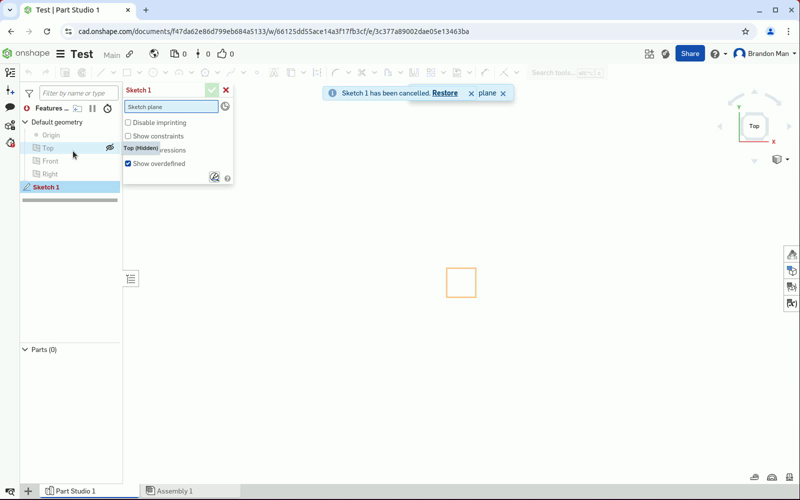
click(73, 150)
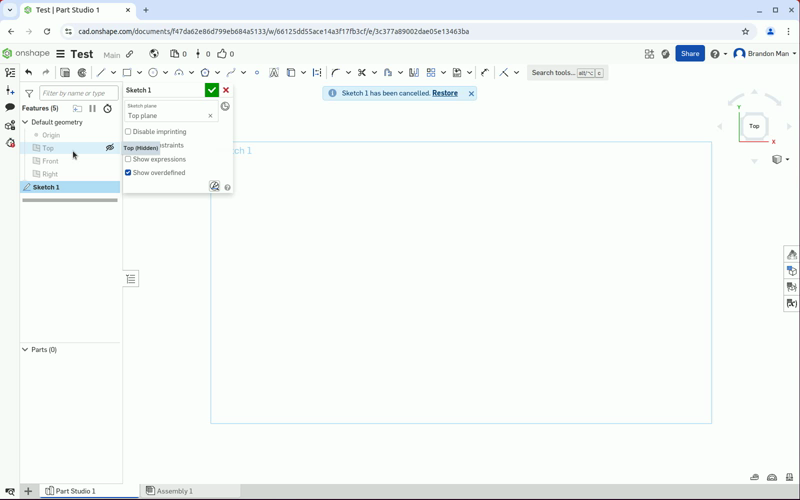
mouse_move(73, 352)
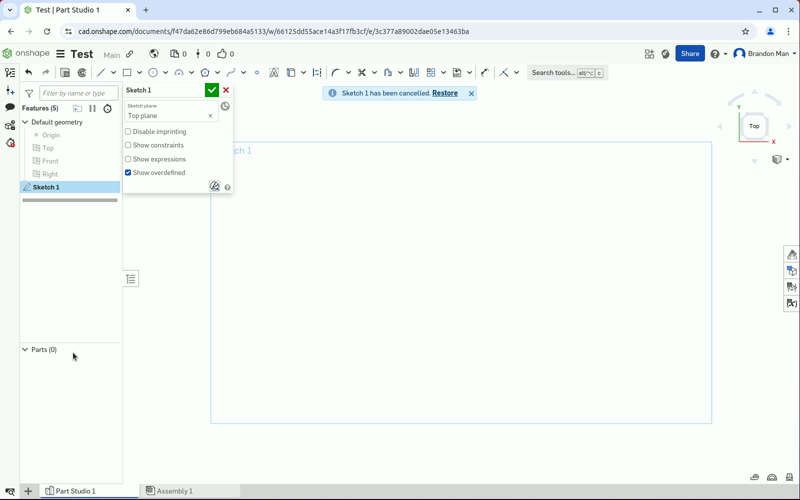
key(y)
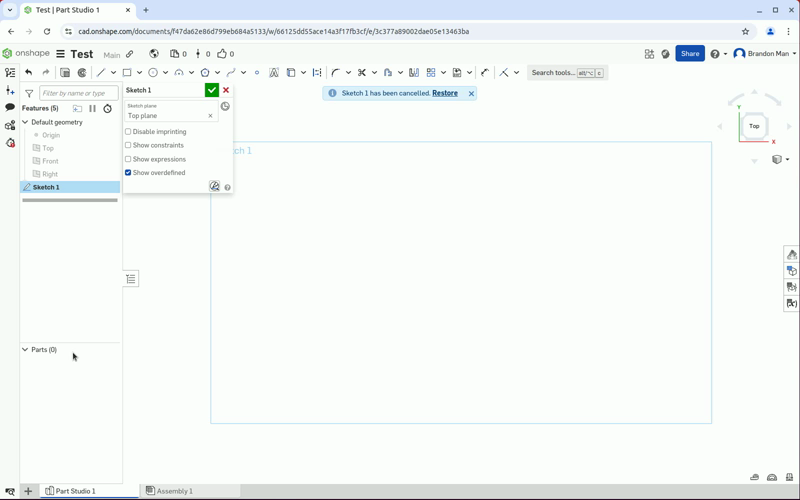
key(l)
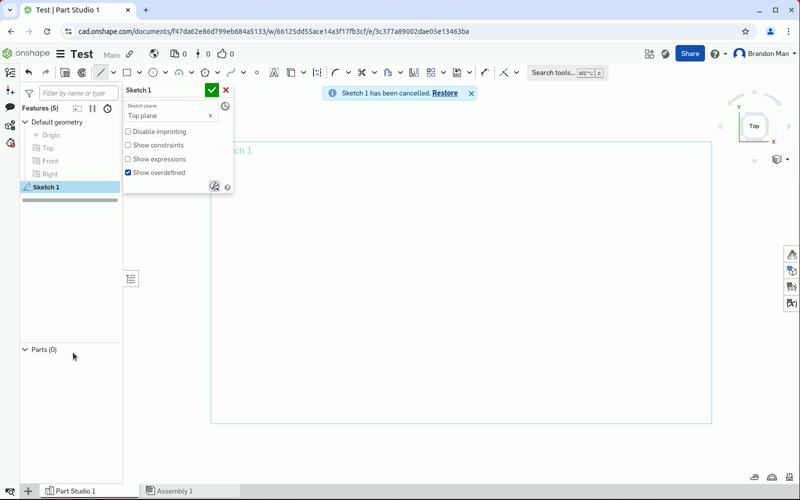
key_down(shift)
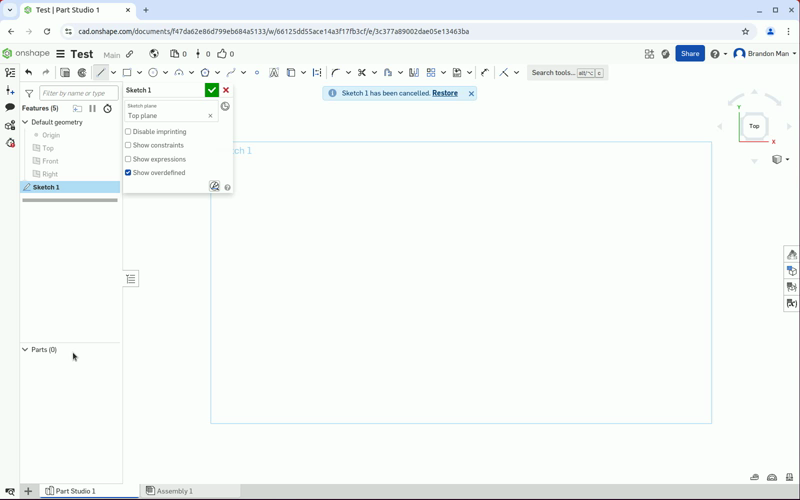
mouse_move(460, 395)
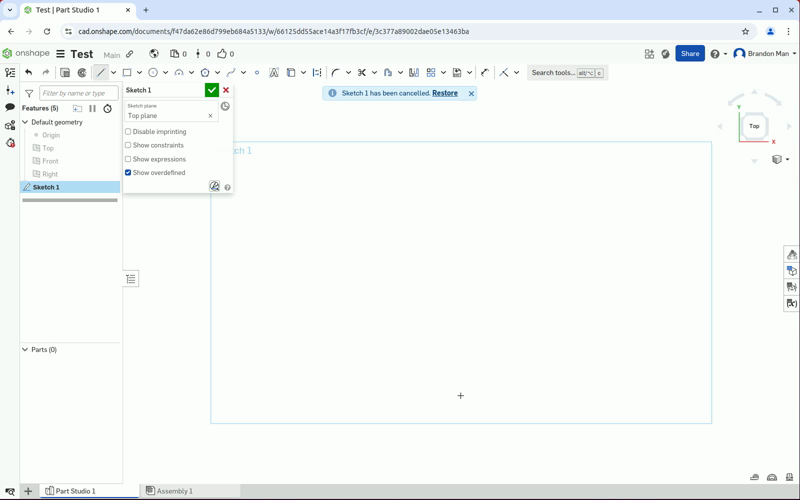
click(460, 395)
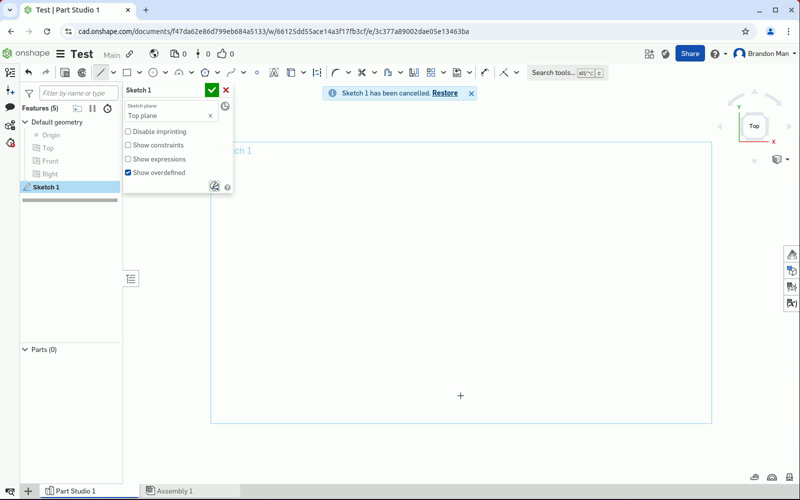
key_up(shift)
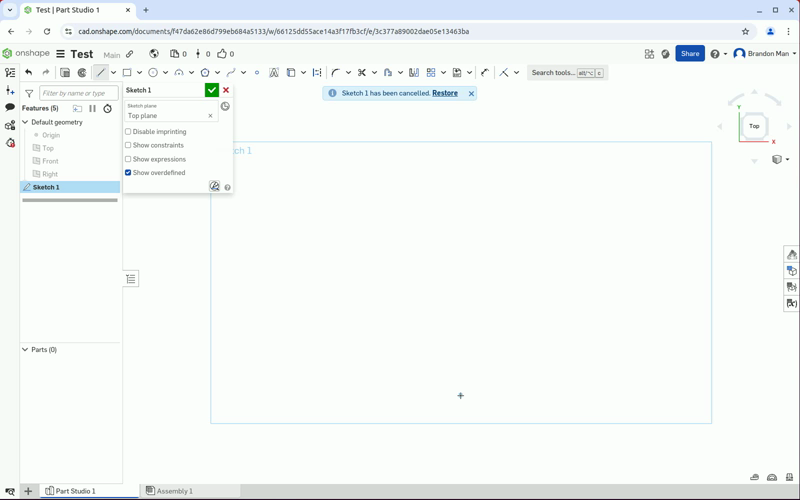
key_down(shift)
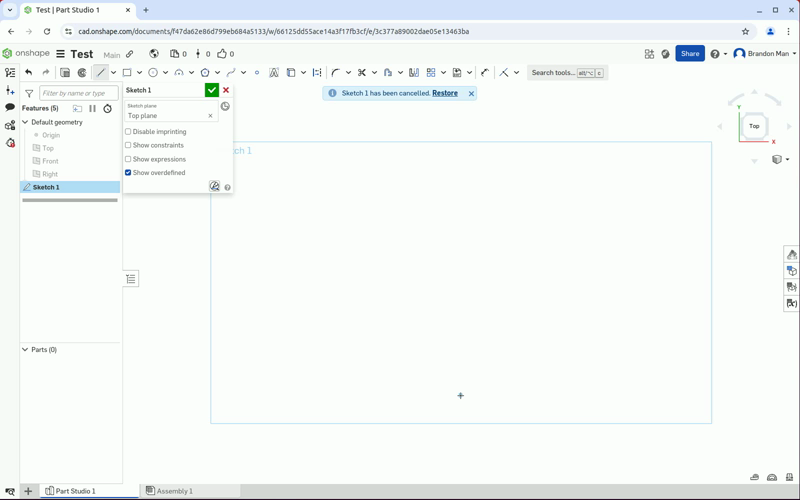
mouse_move(490, 395)
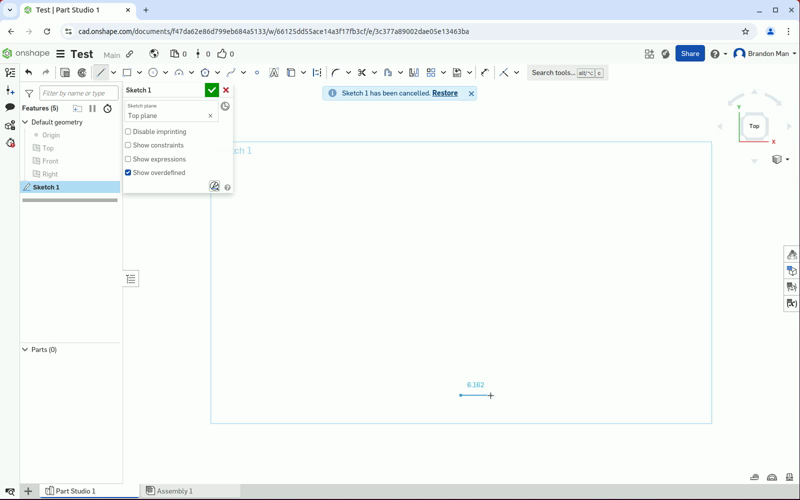
mouse_move(491, 395)
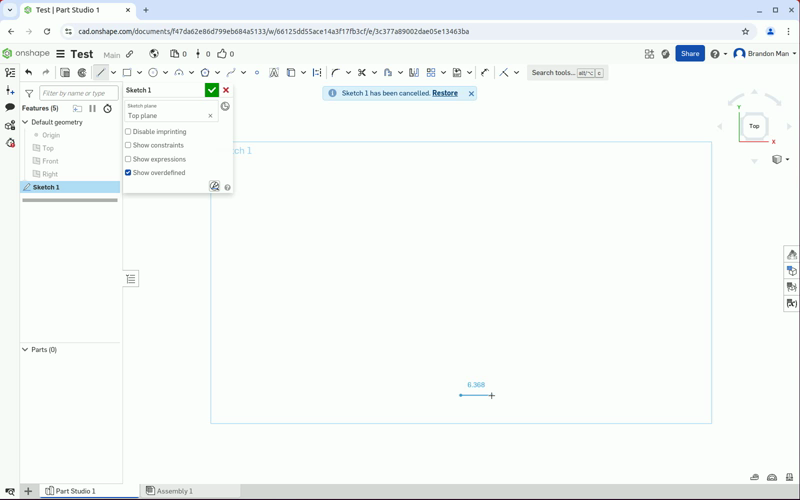
click(491, 395)
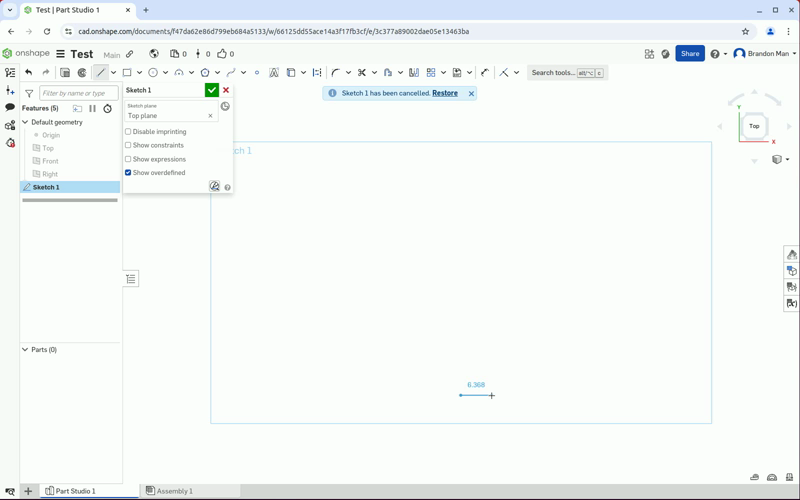
key_up(shift)
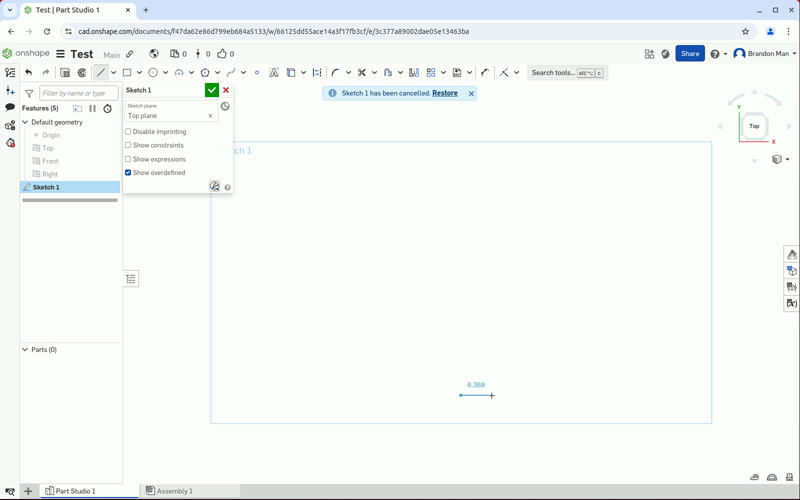
key_down(shift)
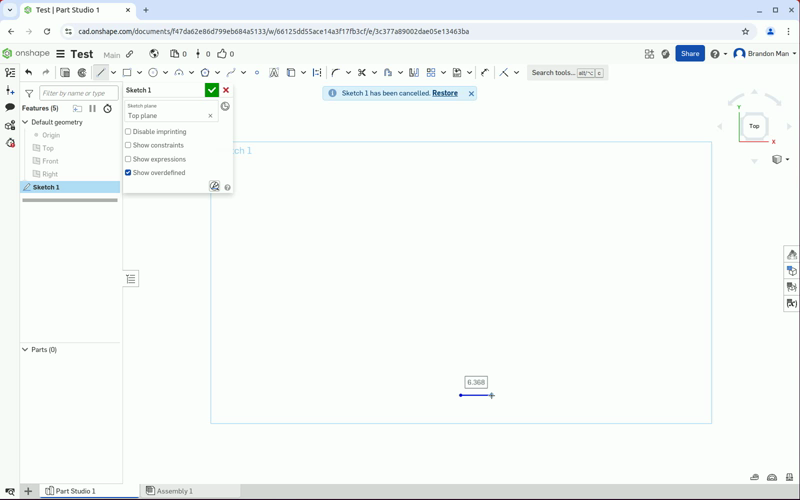
mouse_move(491, 303)
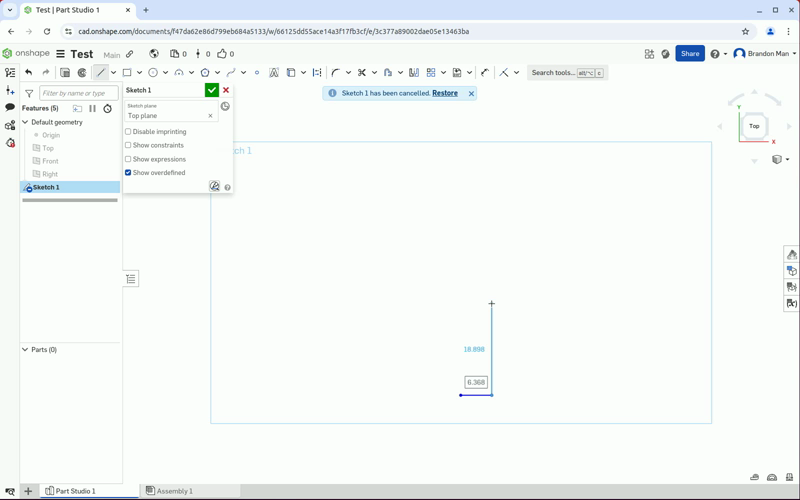
click(491, 303)
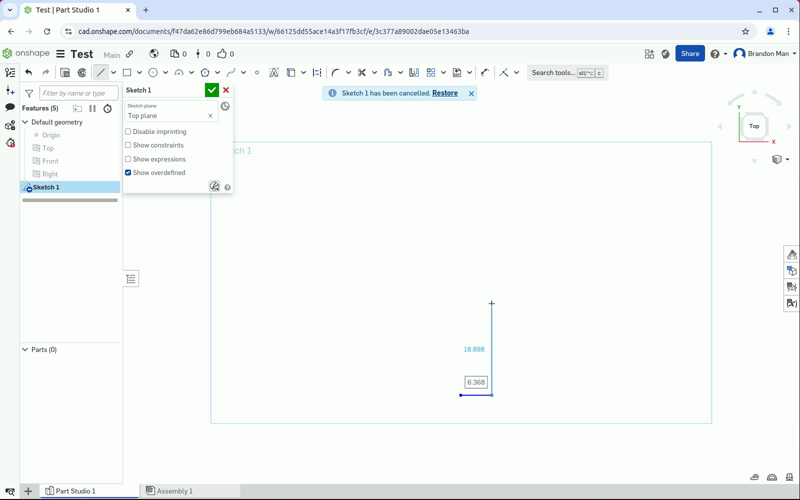
key_up(shift)
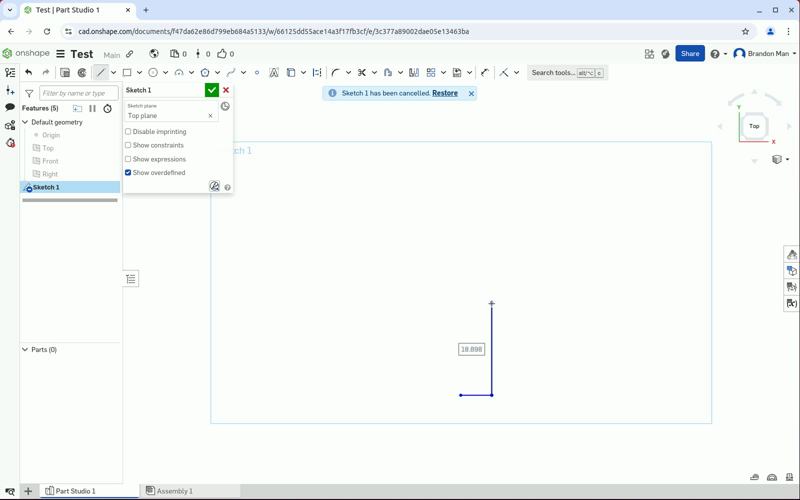
key(esc)
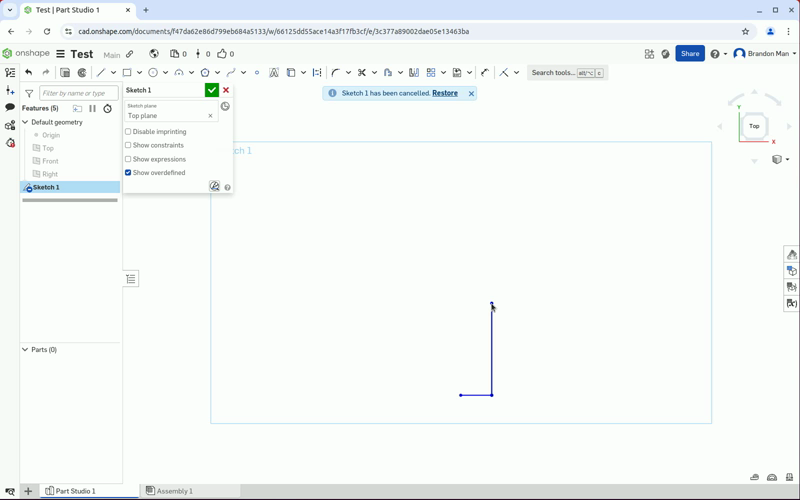
key(a)
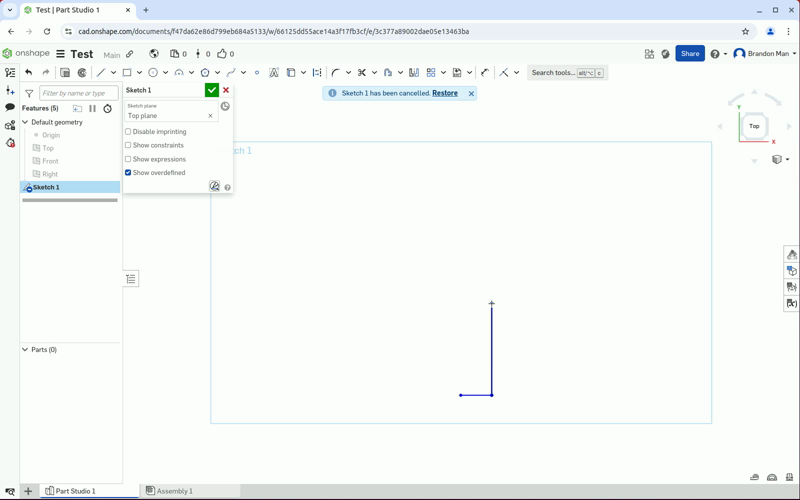
mouse_move(491, 303)
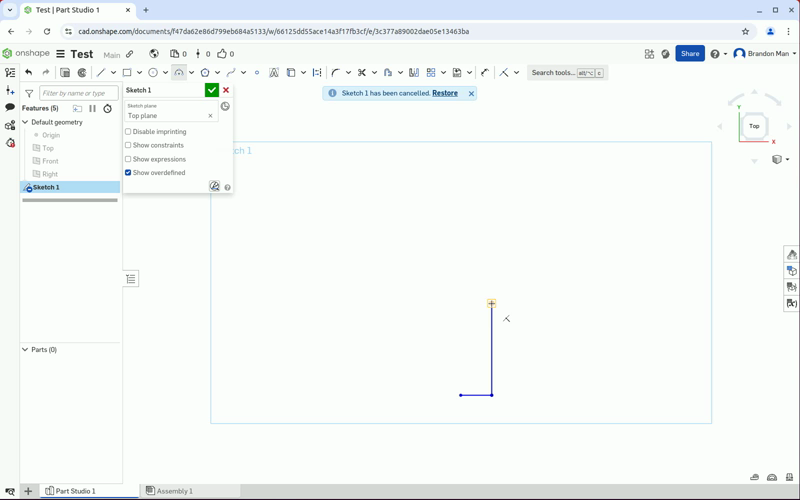
click(491, 303)
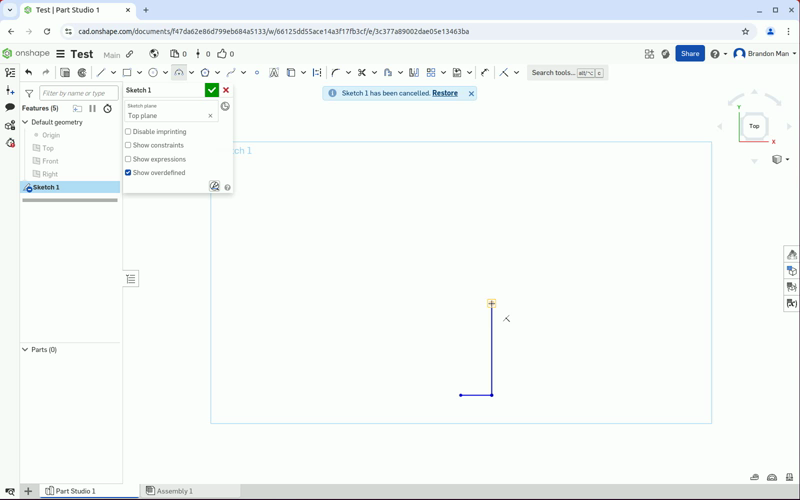
key_down(shift)
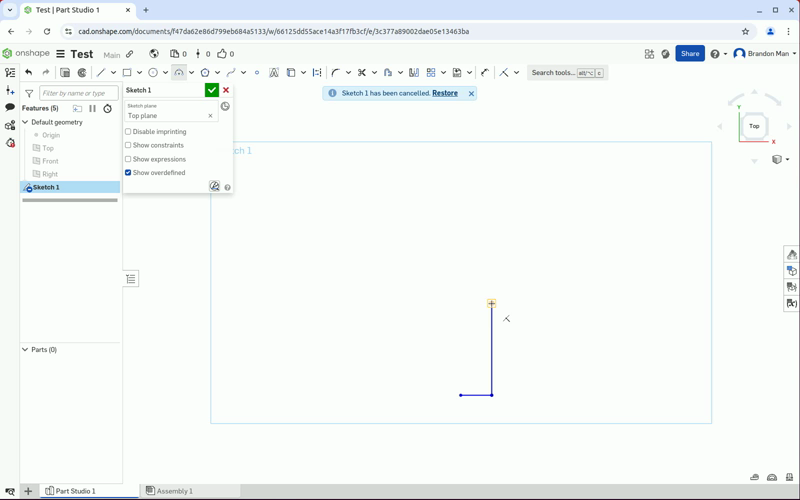
mouse_move(460, 294)
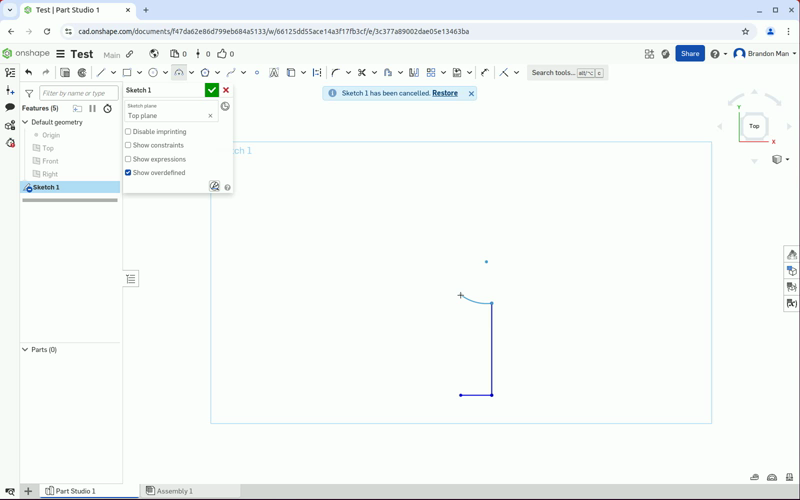
click(460, 294)
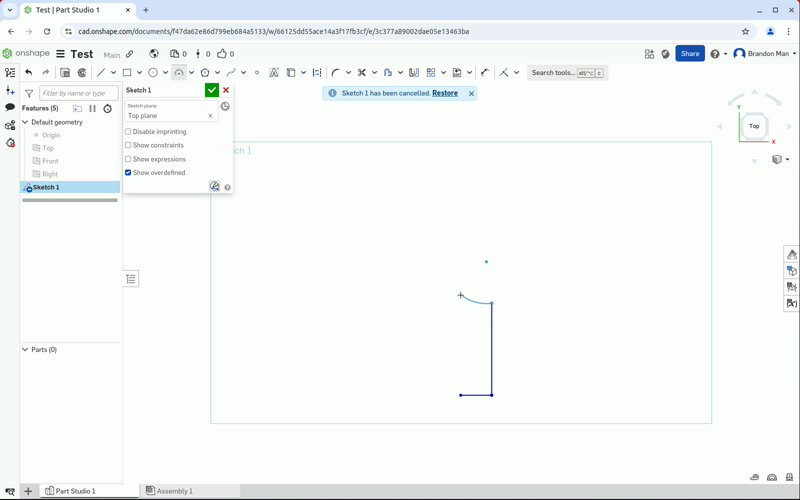
mouse_move(475, 300)
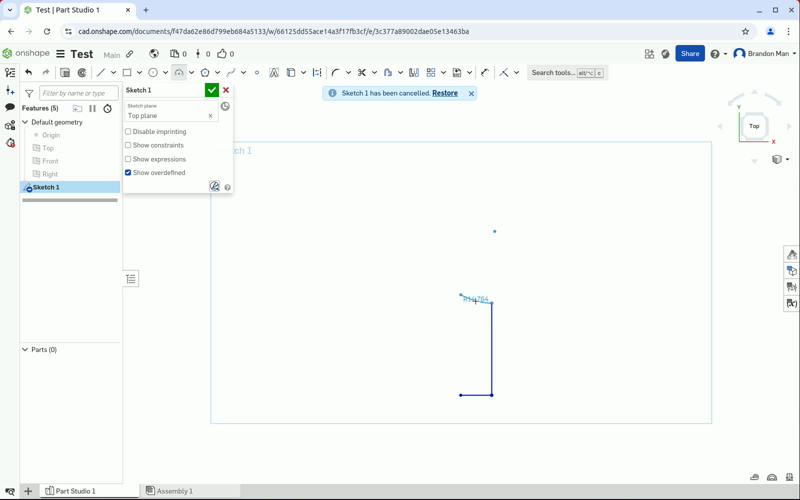
click(475, 300)
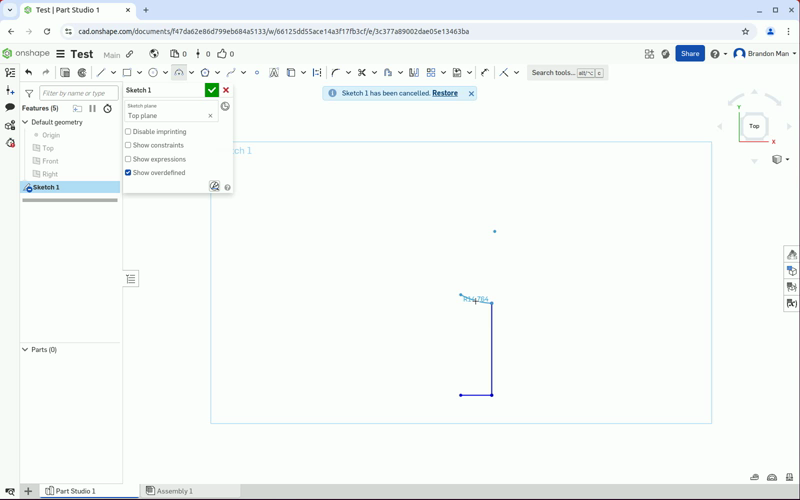
key_up(shift)
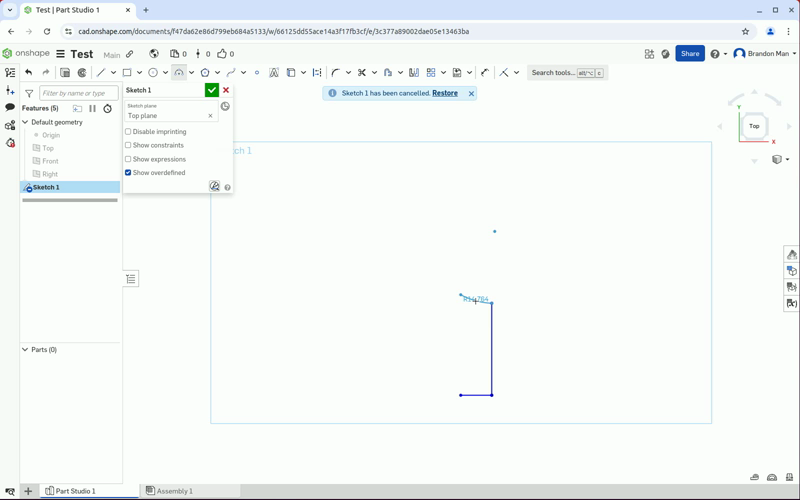
key(esc)
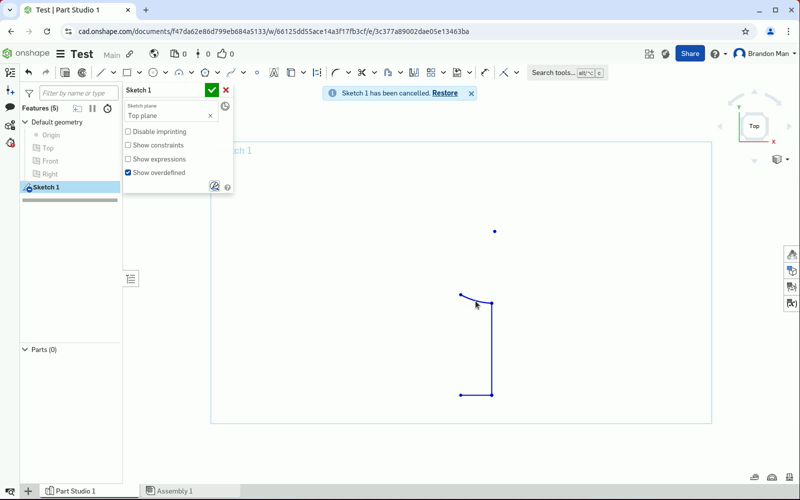
key(l)
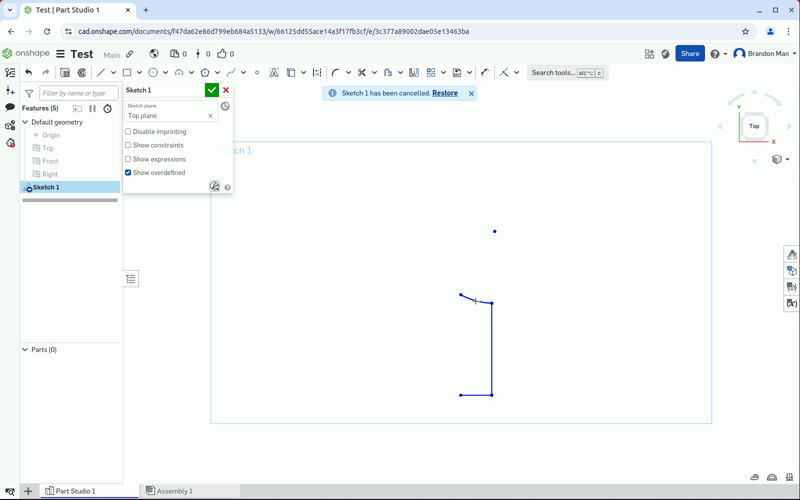
mouse_move(460, 294)
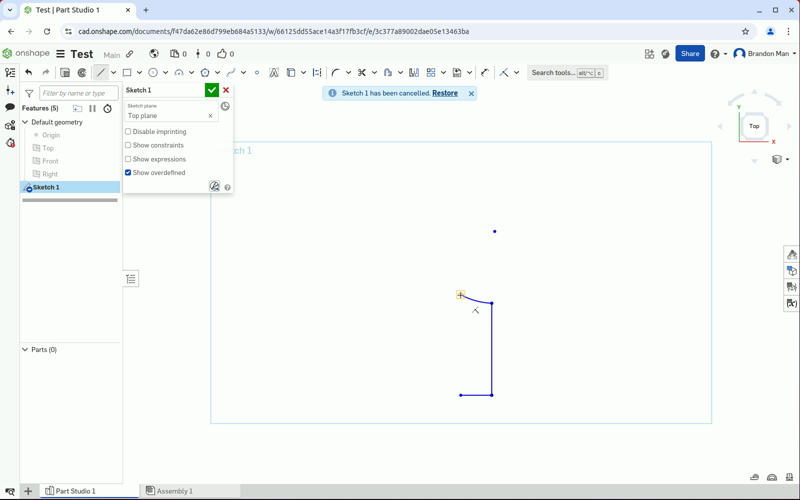
click(460, 294)
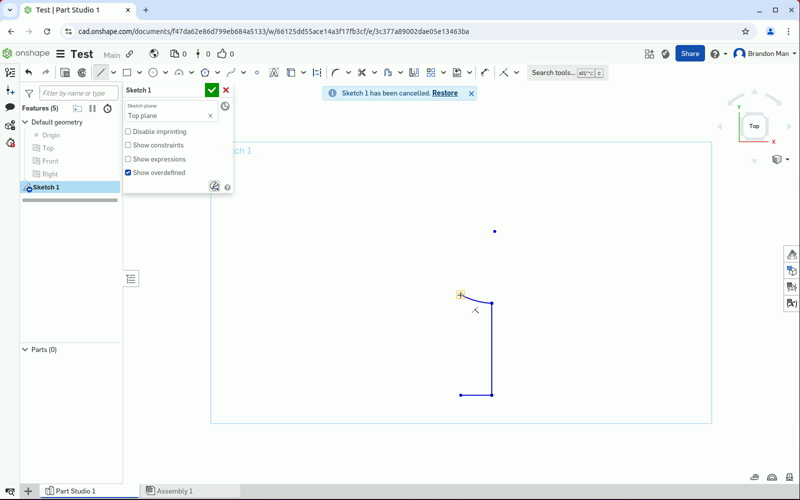
key_down(shift)
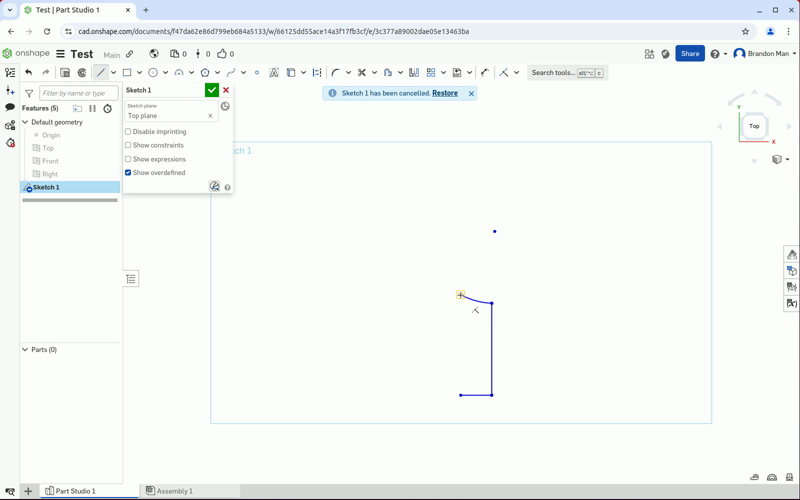
mouse_move(460, 395)
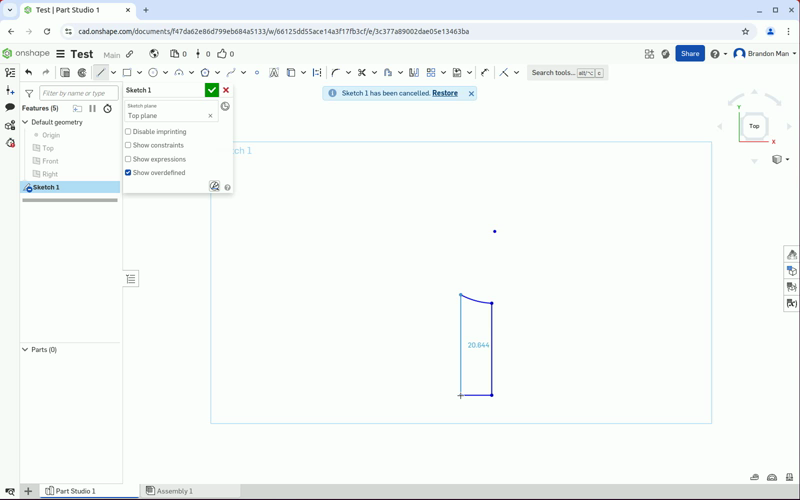
key_up(shift)
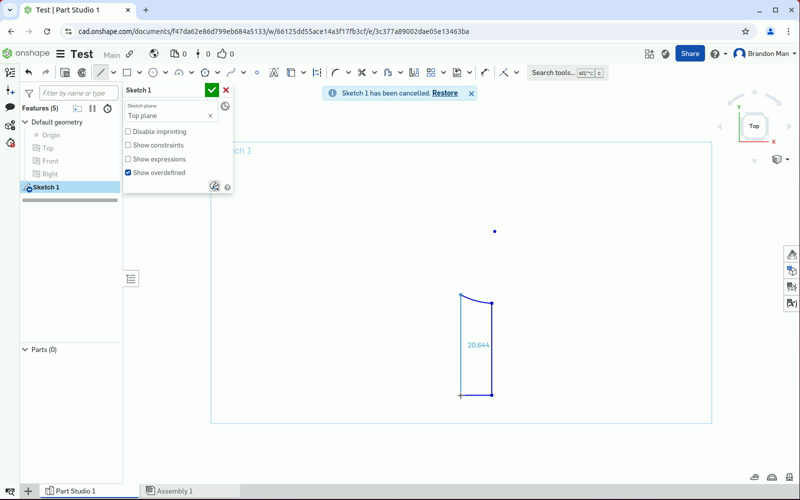
click(460, 395)
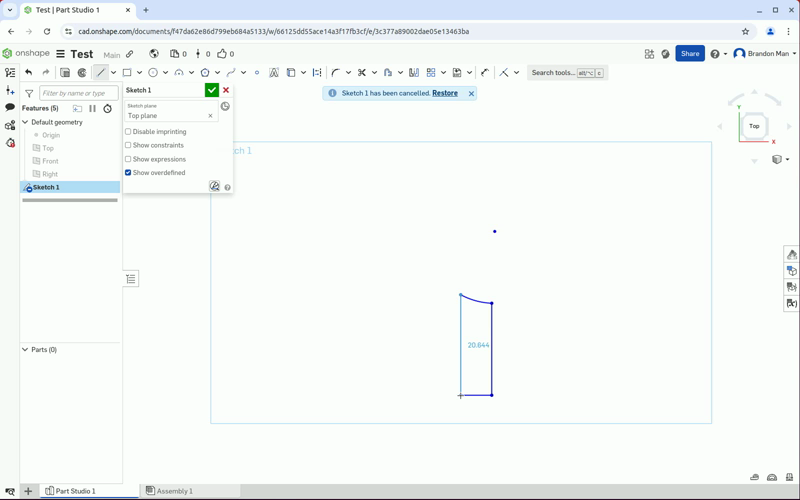
key(esc)
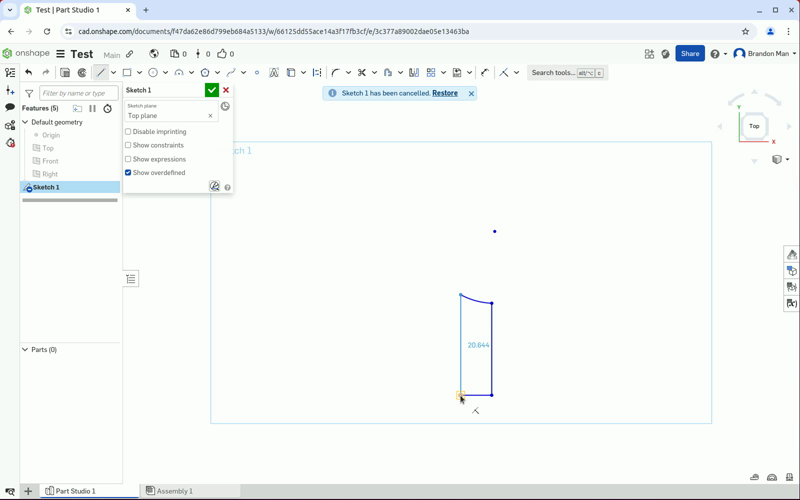
mouse_move(476, 329)
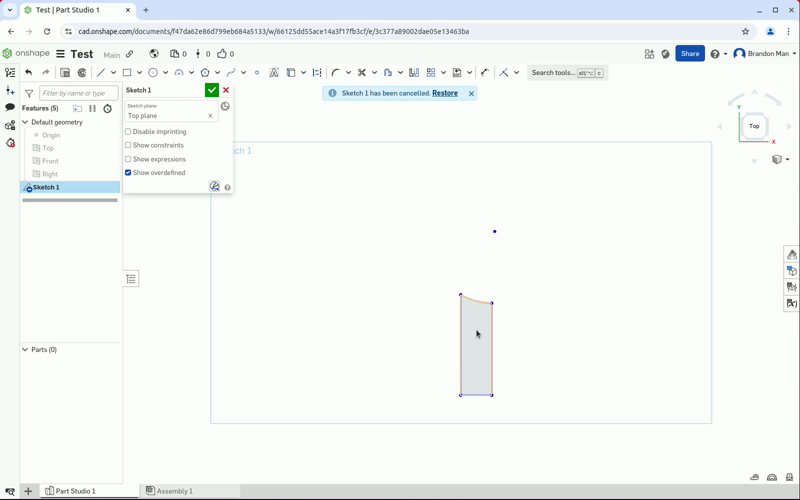
click(476, 329)
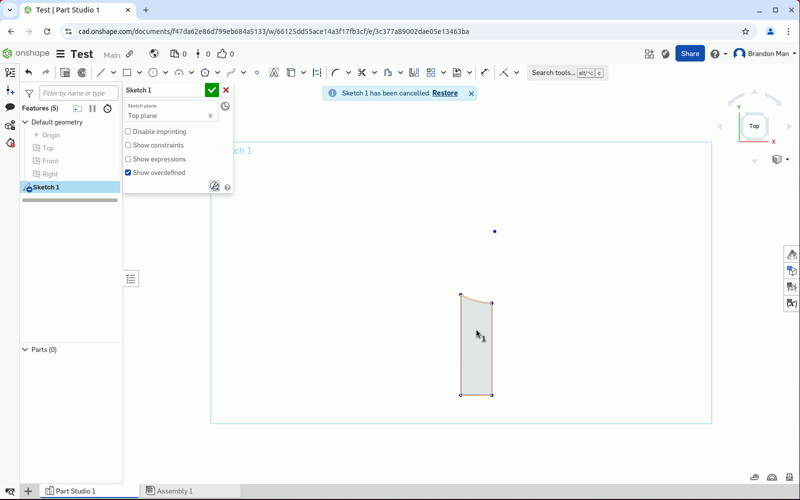
mouse_move(73, 352)
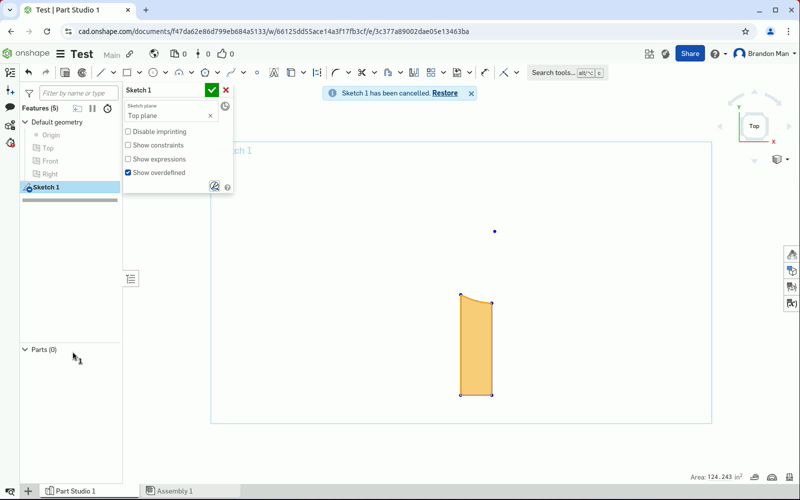
key(shift+y)
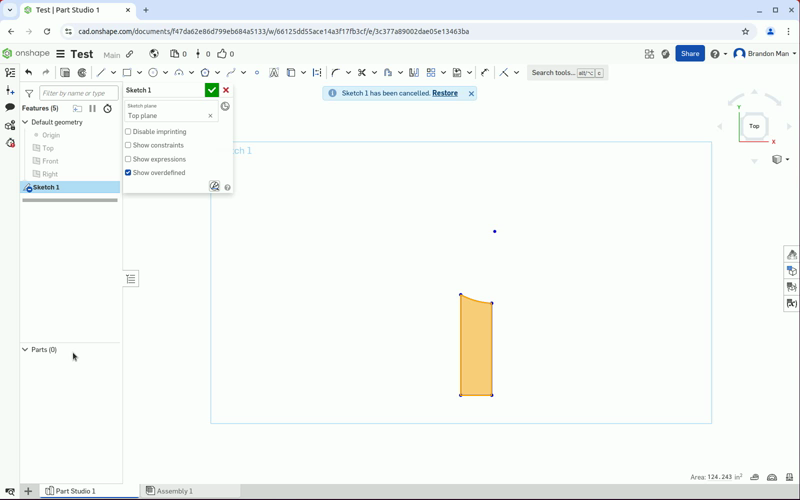
key(shift+e)
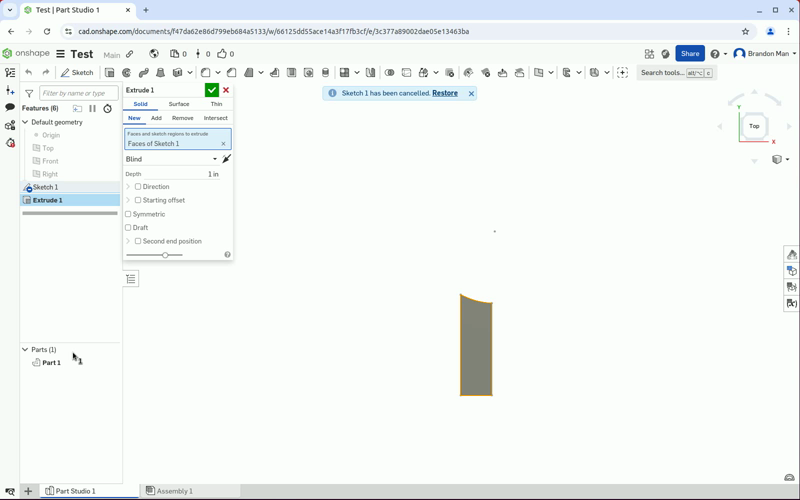
mouse_move(143, 106)
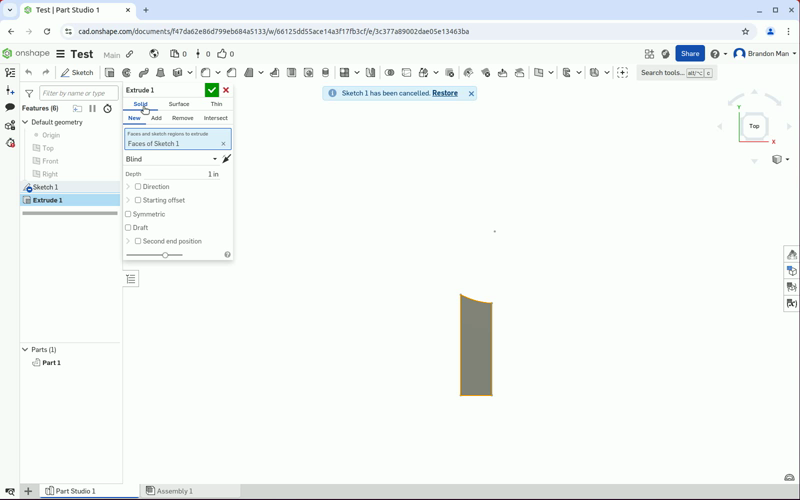
click(143, 106)
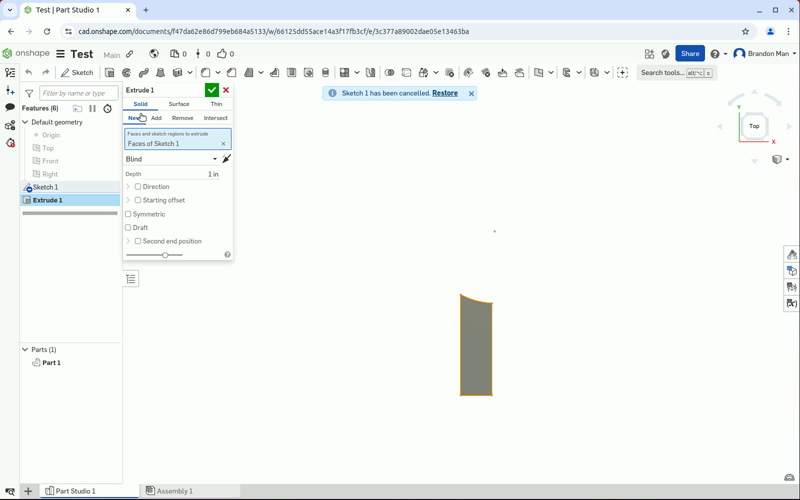
mouse_move(137, 120)
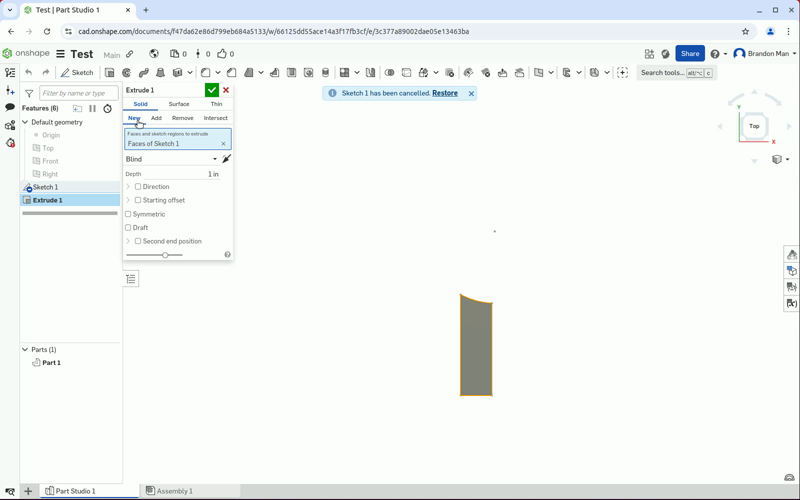
click(137, 120)
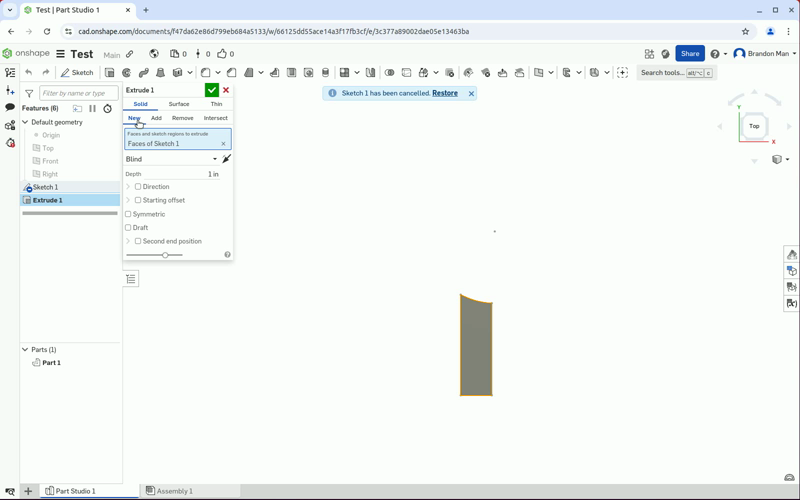
key(tab, 4)
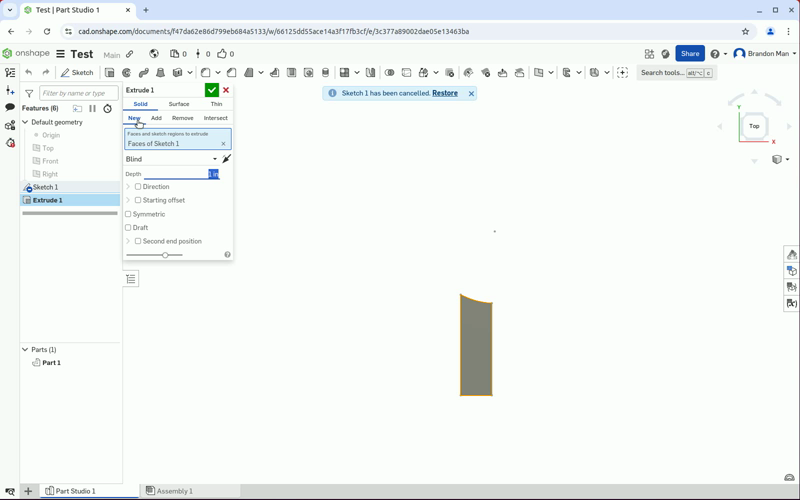
text(8.666)
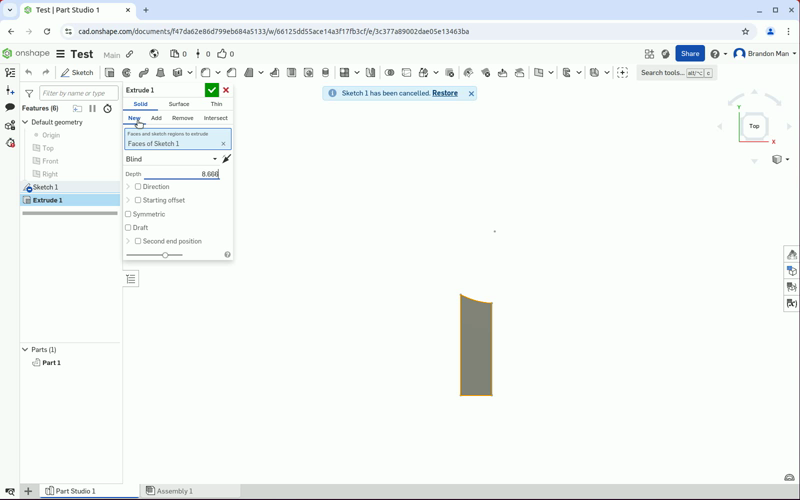
key(enter)
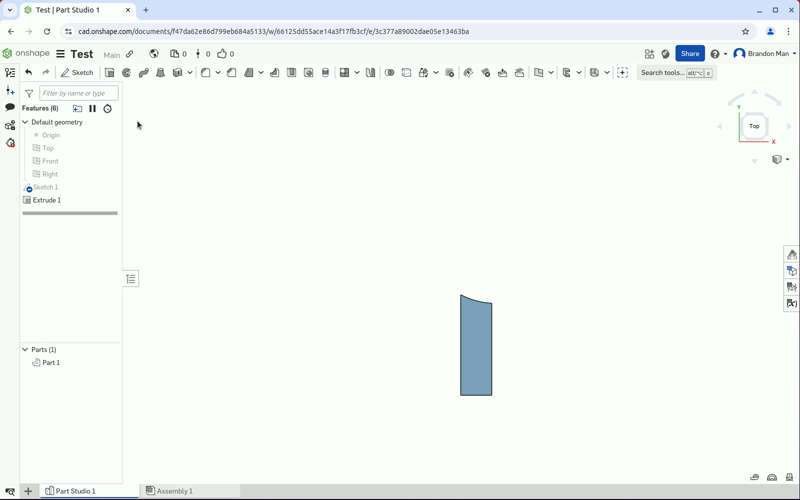
key(shift+h)
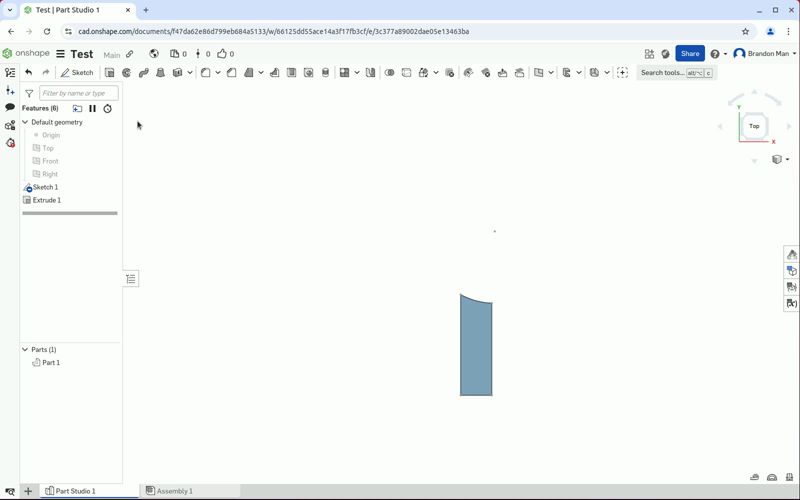
key(shift+h)
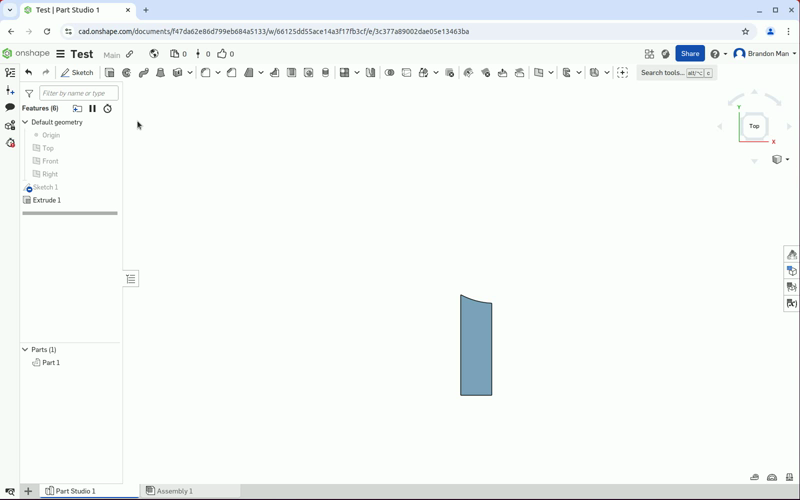
mouse_move(73, 189)
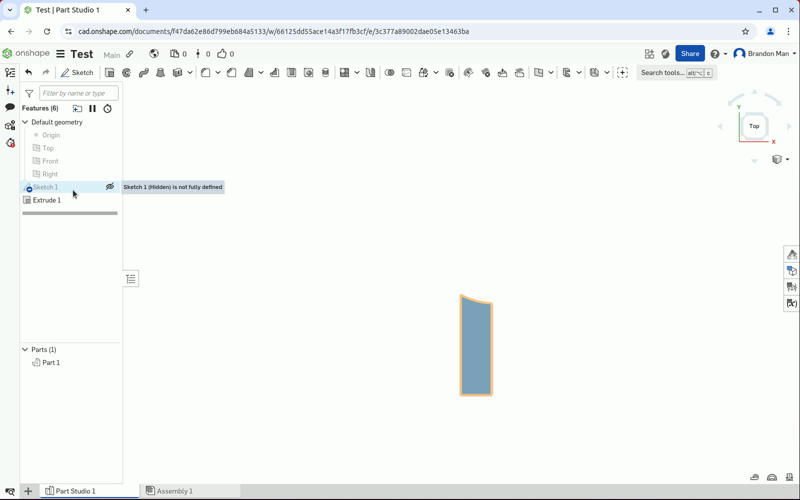
click(73, 189)
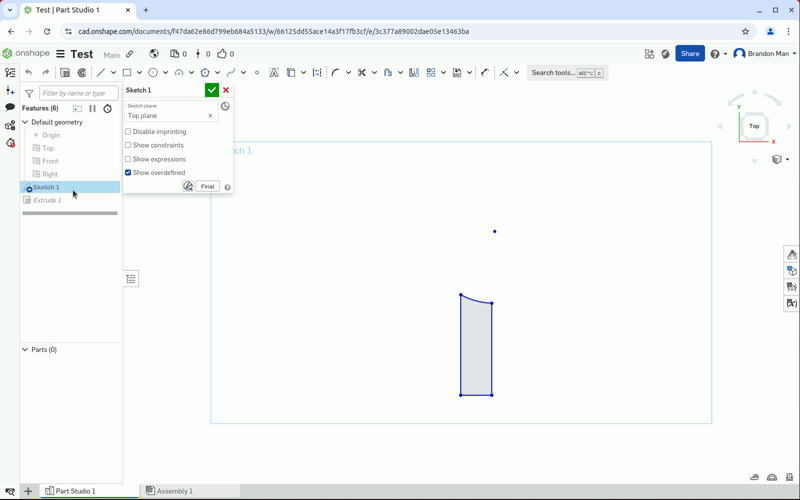
mouse_move(229, 92)
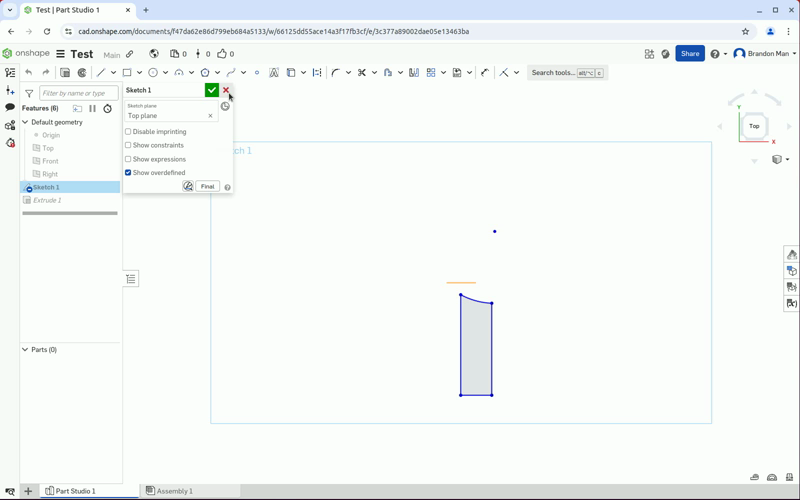
click(229, 92)
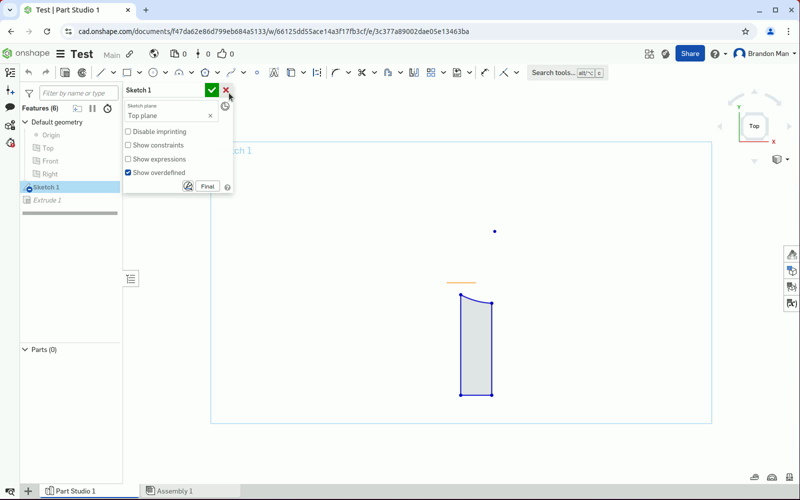
key(shift+s)
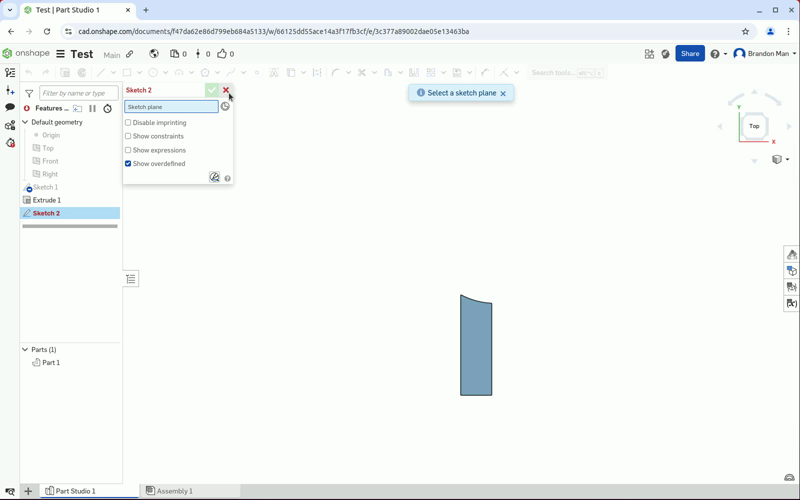
mouse_move(73, 150)
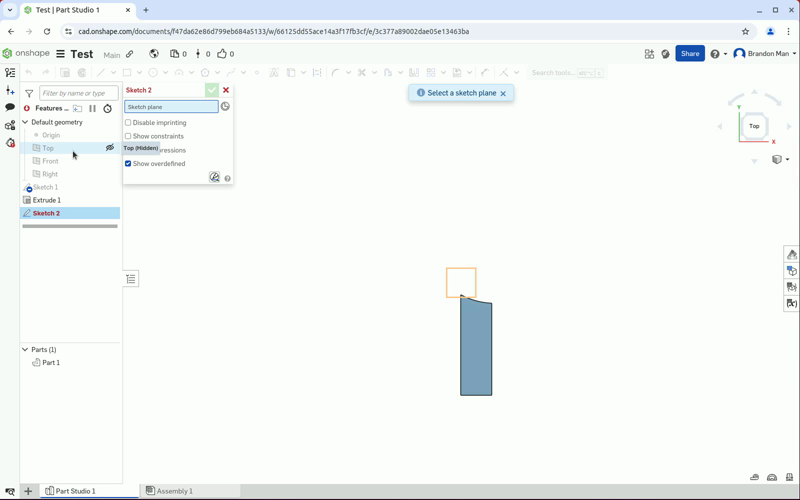
click(73, 150)
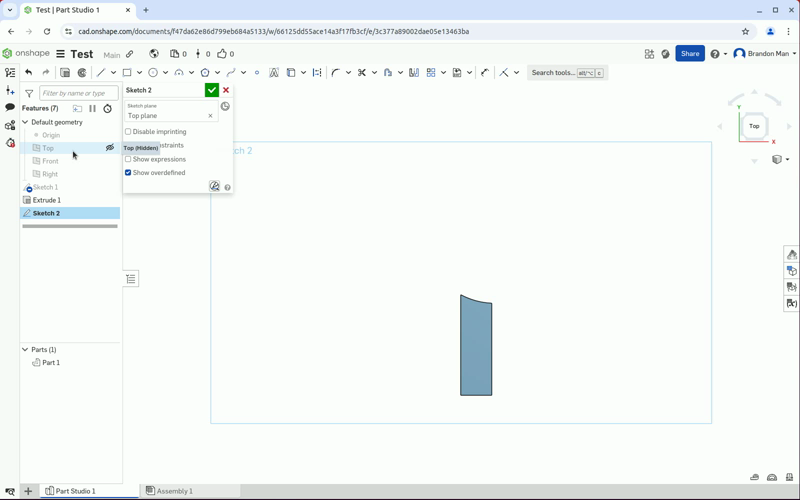
mouse_move(73, 352)
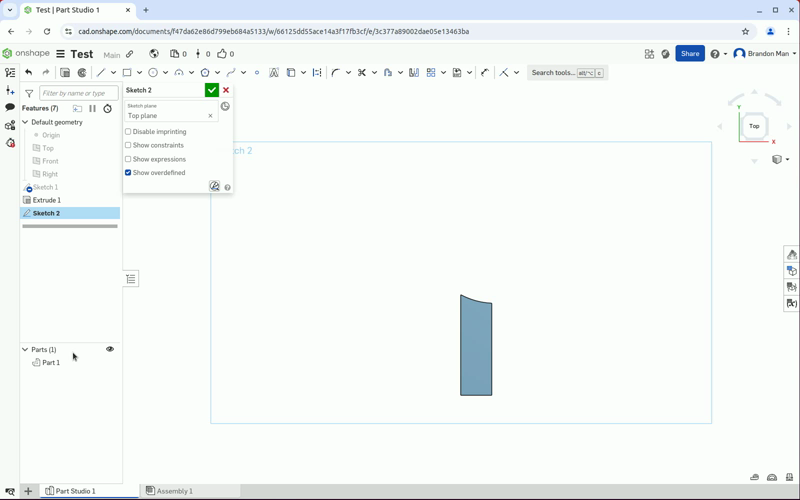
key(y)
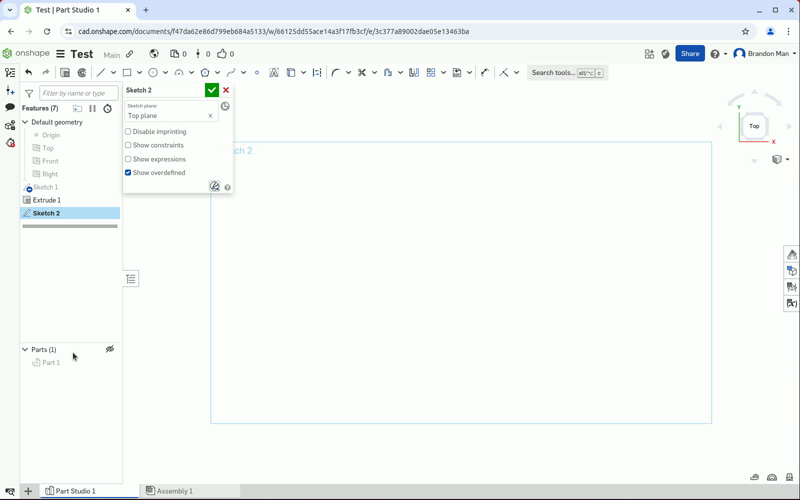
key(l)
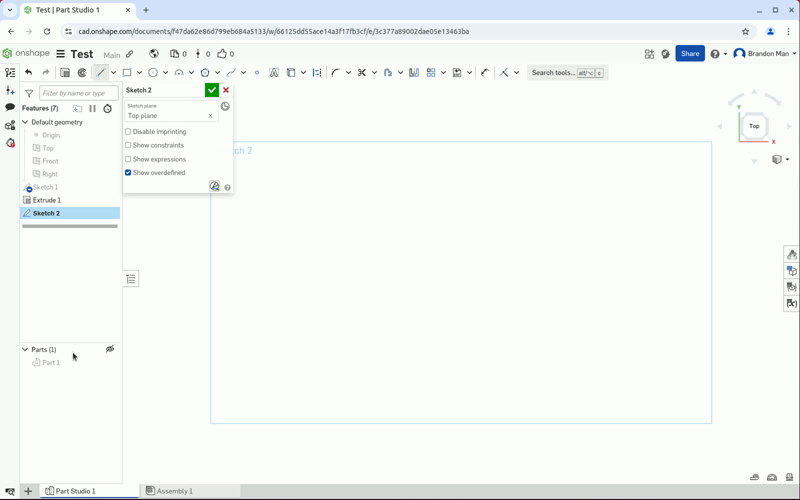
key_down(shift)
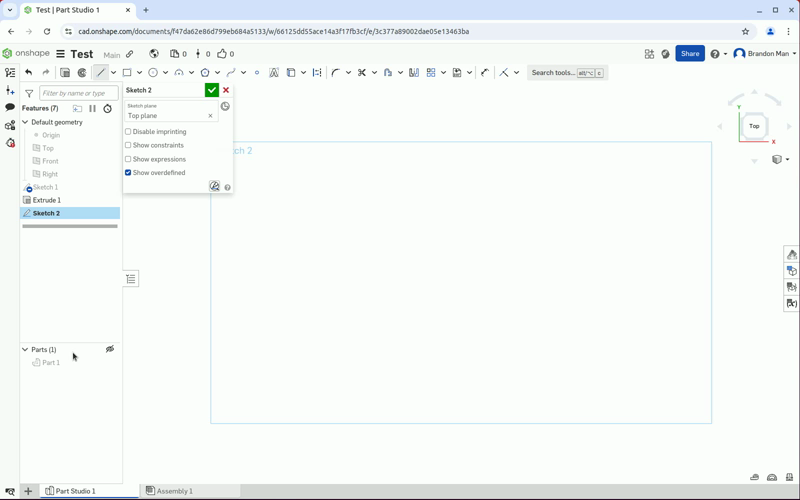
mouse_move(460, 249)
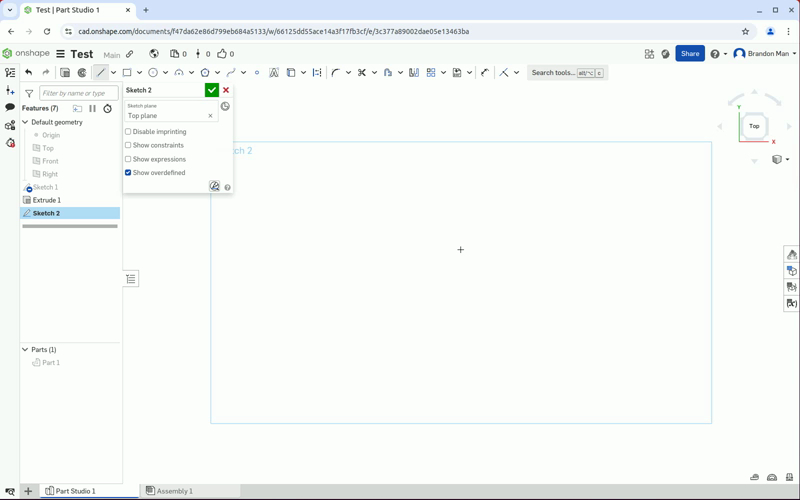
click(460, 249)
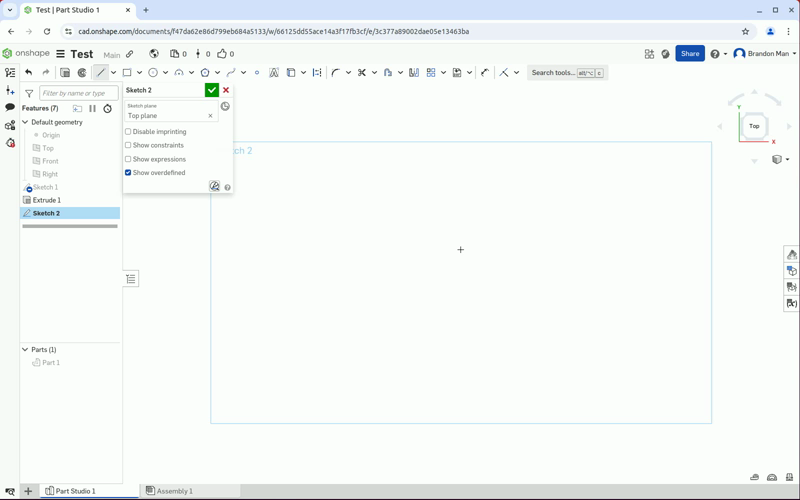
key_up(shift)
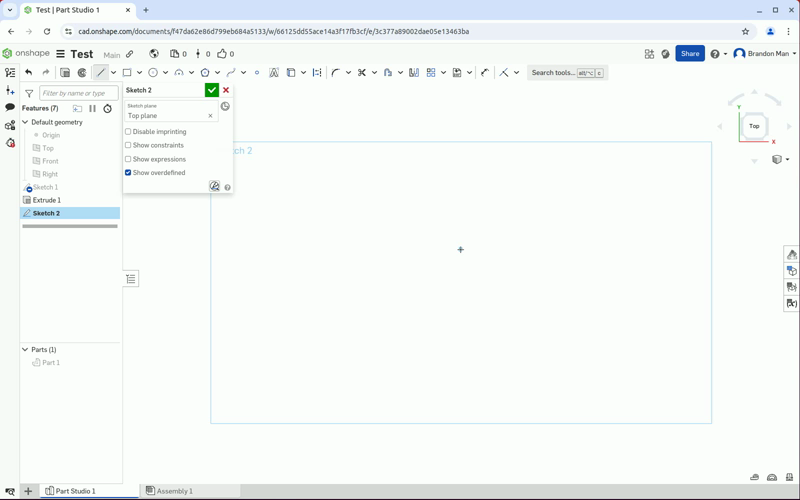
key_down(shift)
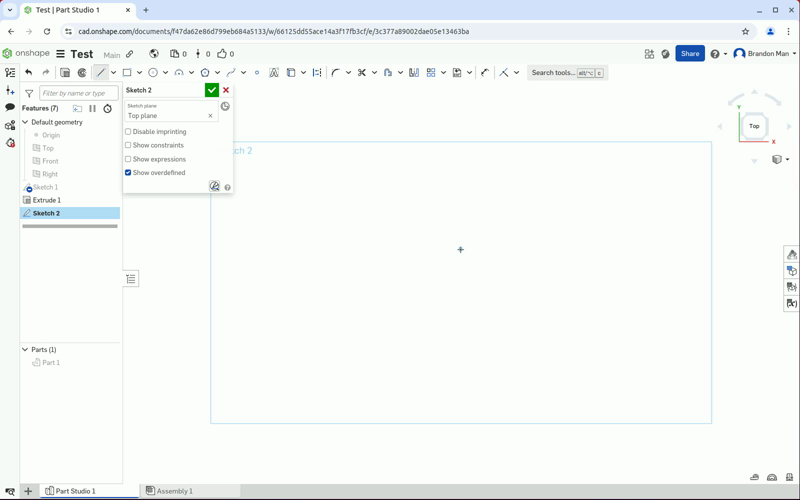
mouse_move(490, 249)
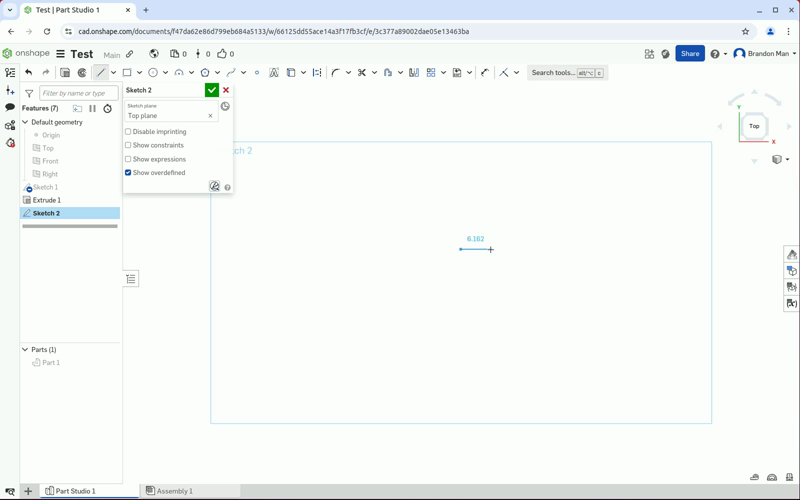
mouse_move(460, 239)
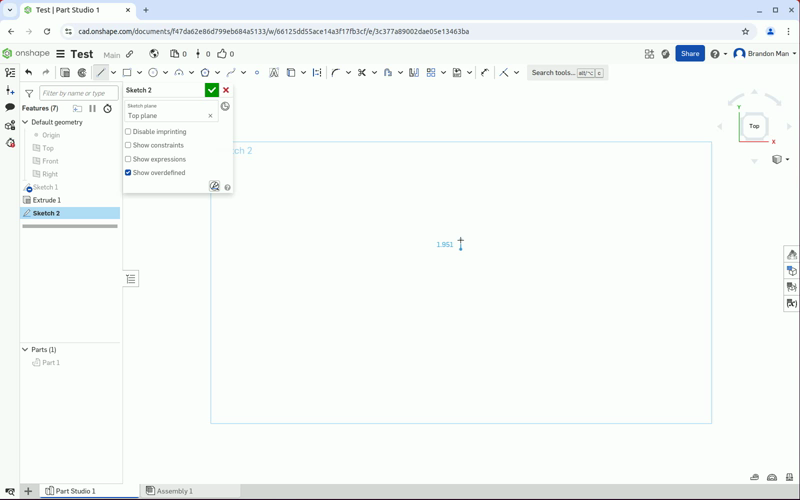
click(460, 239)
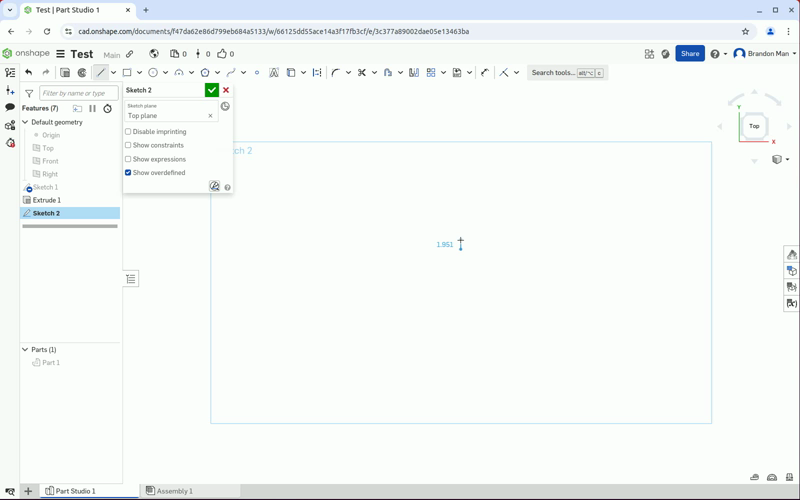
key_up(shift)
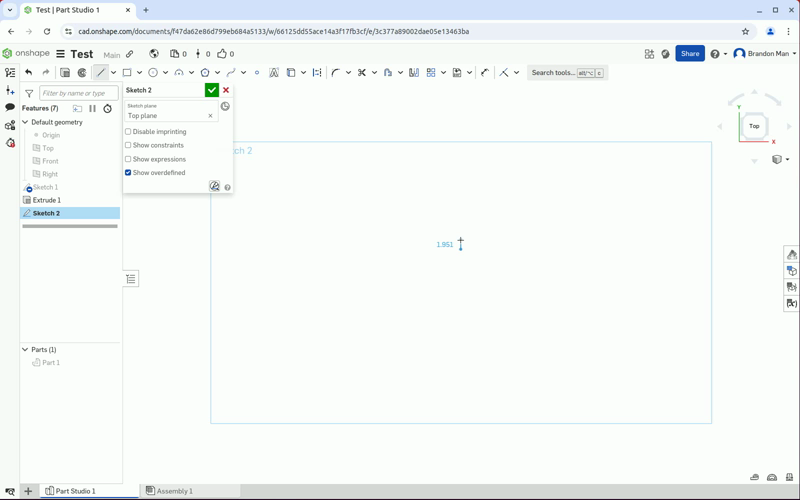
key(esc)
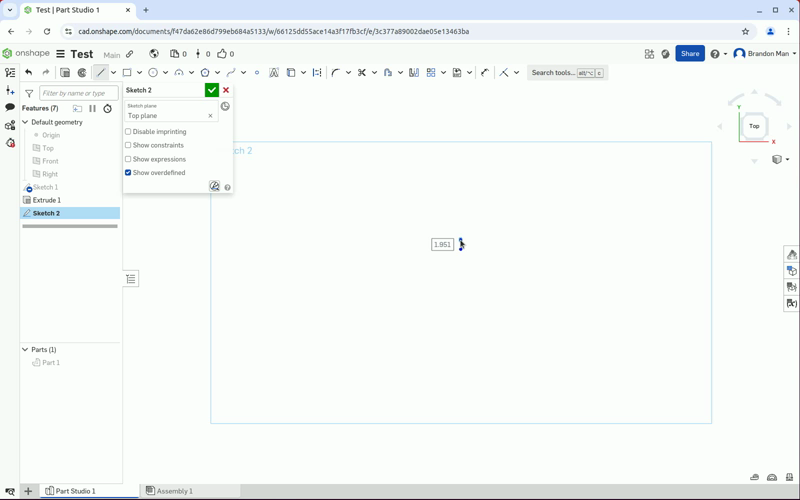
key(a)
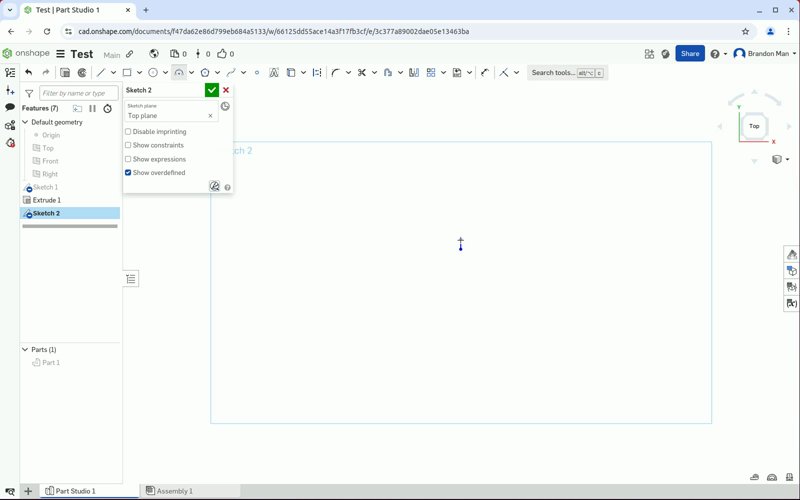
mouse_move(460, 239)
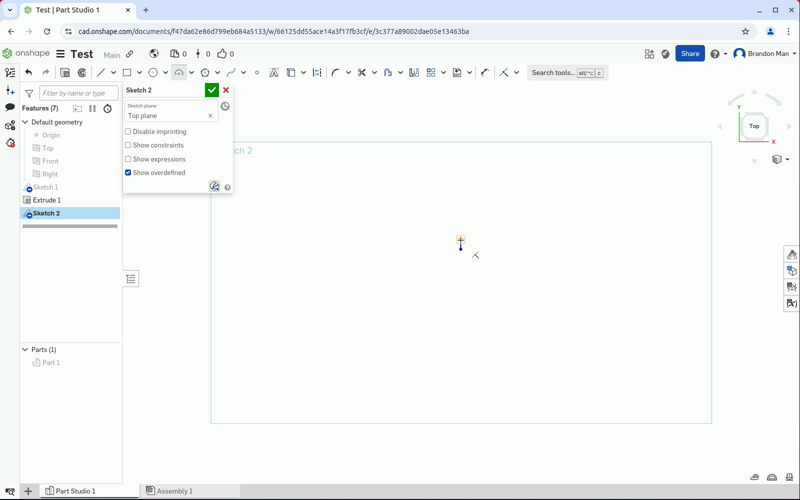
click(460, 239)
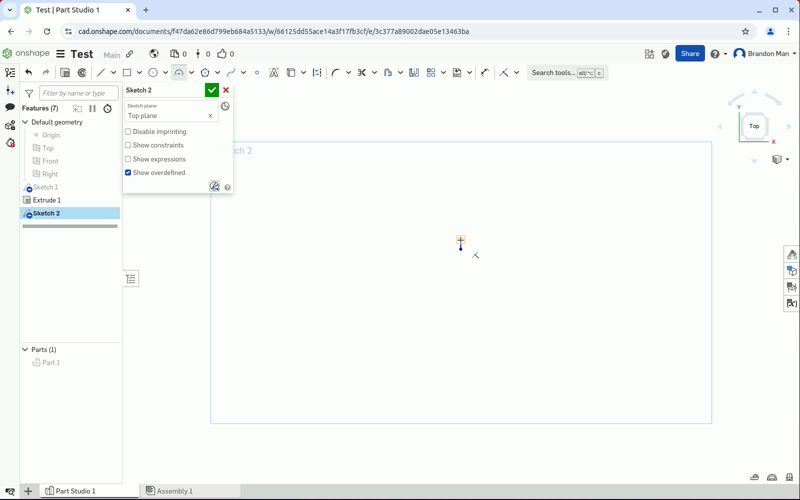
mouse_move(460, 249)
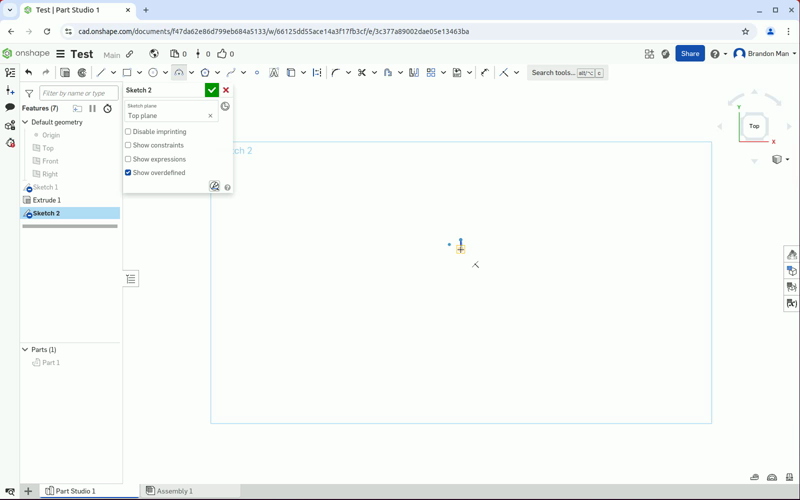
click(460, 249)
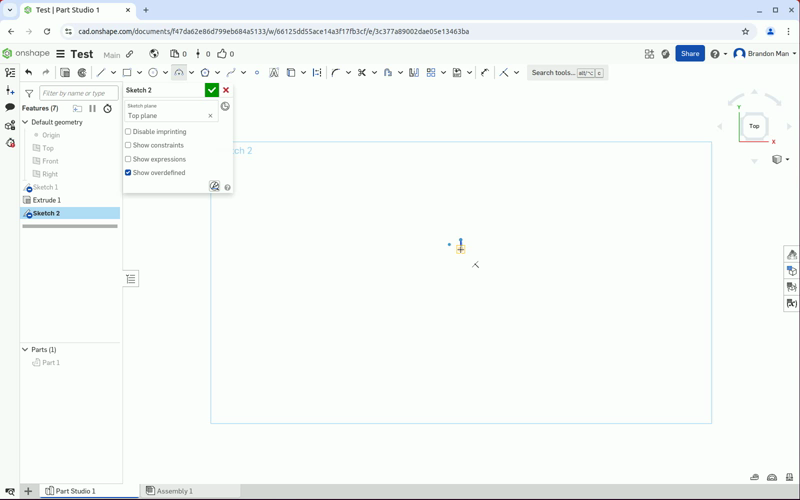
key_down(shift)
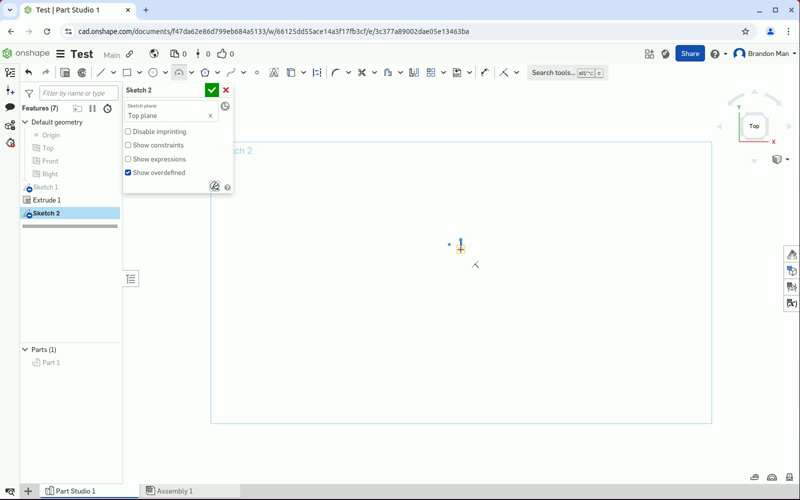
mouse_move(459, 244)
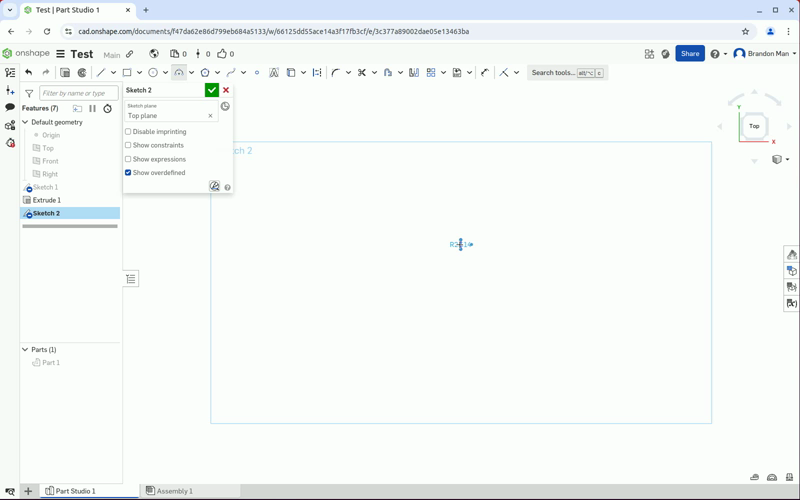
click(459, 244)
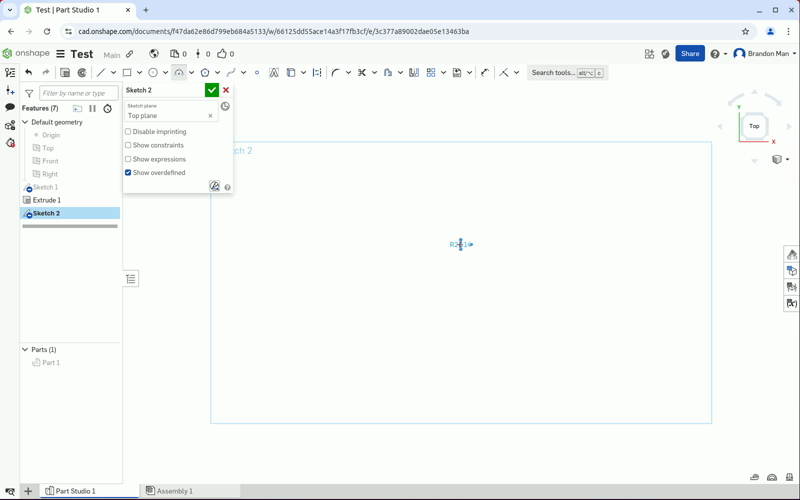
key_up(shift)
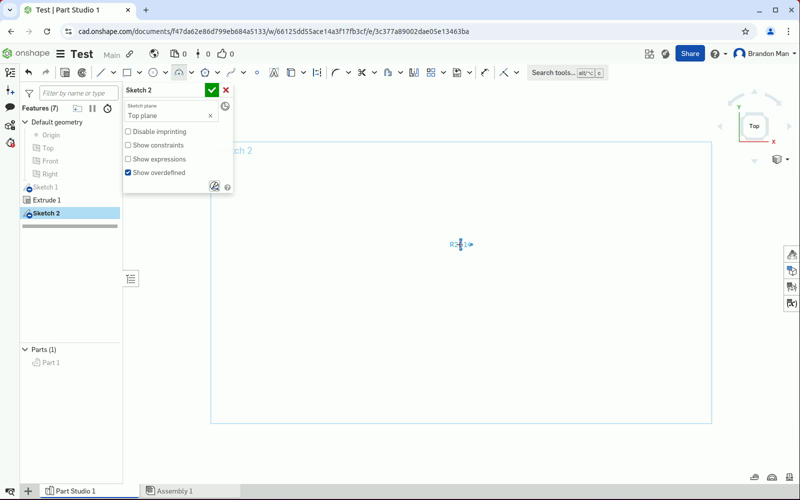
key(esc)
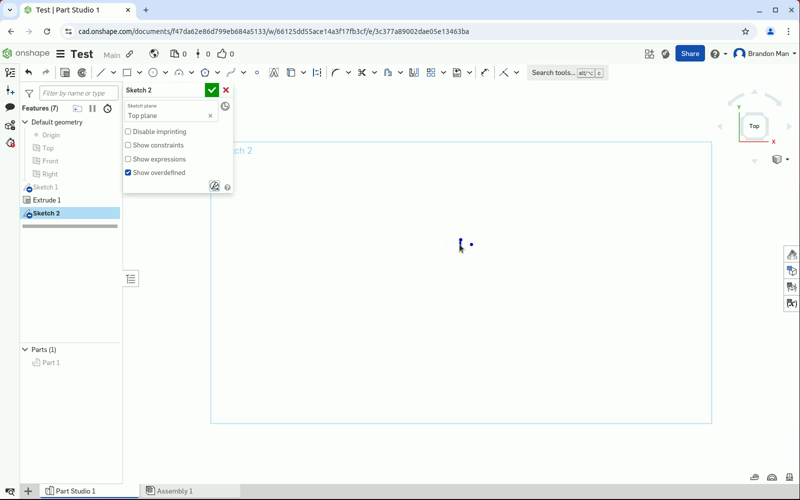
mouse_move(460, 241)
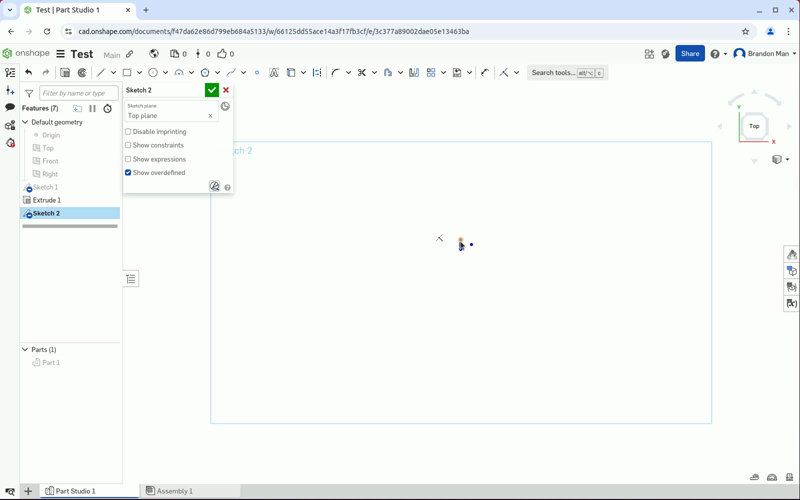
scroll(6)
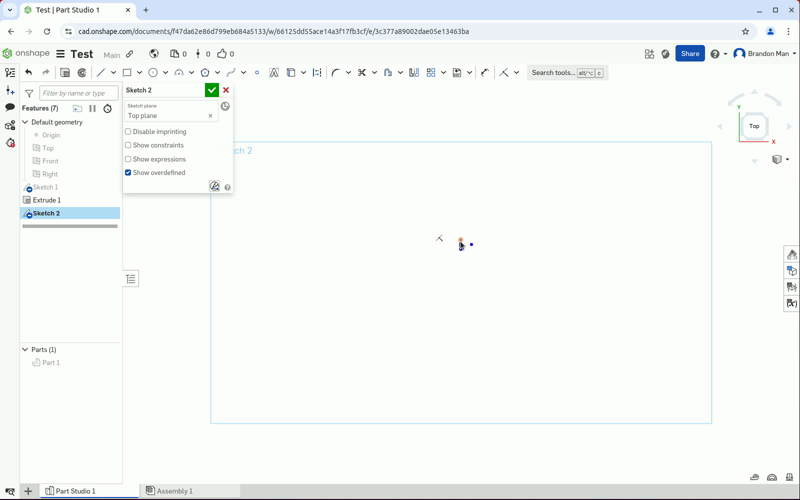
scroll(6)
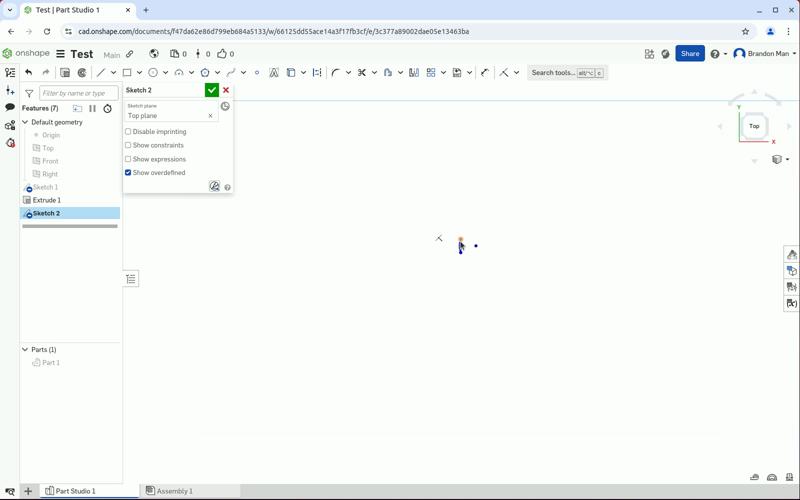
scroll(6)
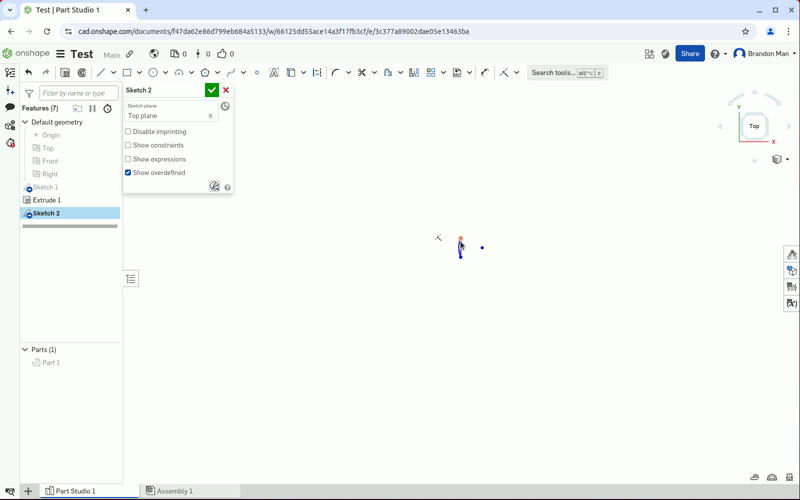
scroll(6)
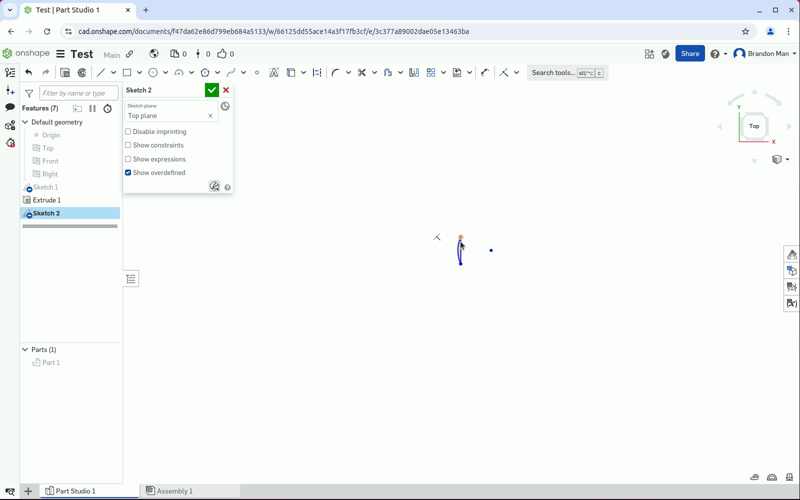
scroll(6)
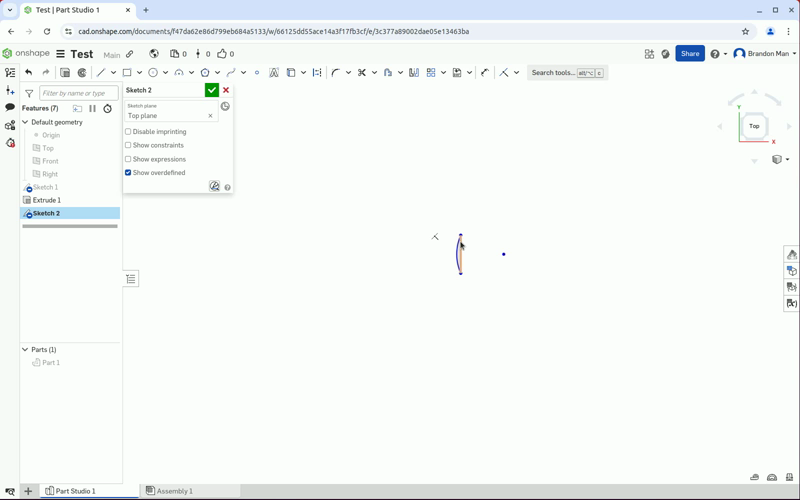
scroll(6)
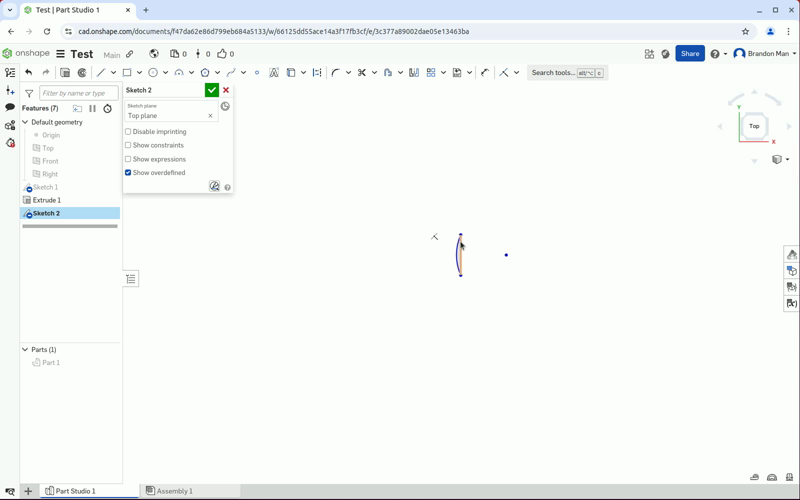
scroll(6)
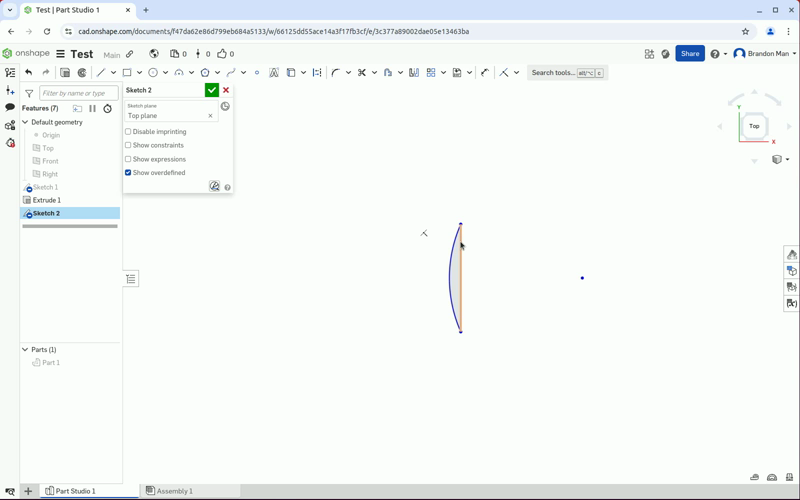
click(460, 241)
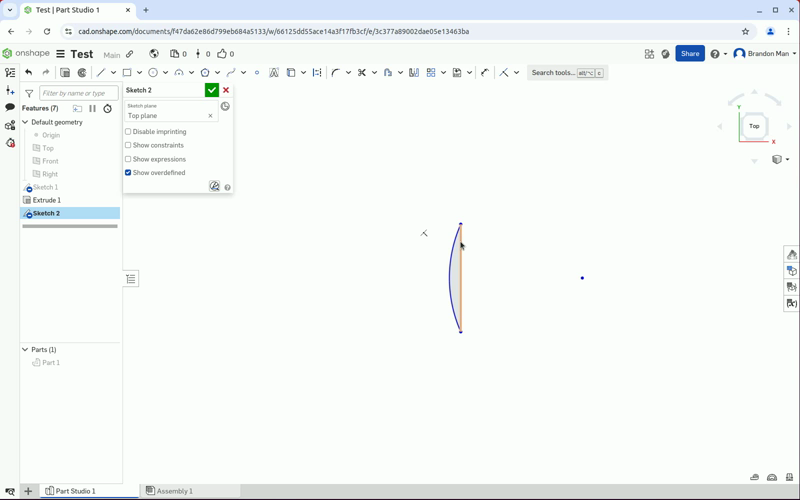
scroll(-6)
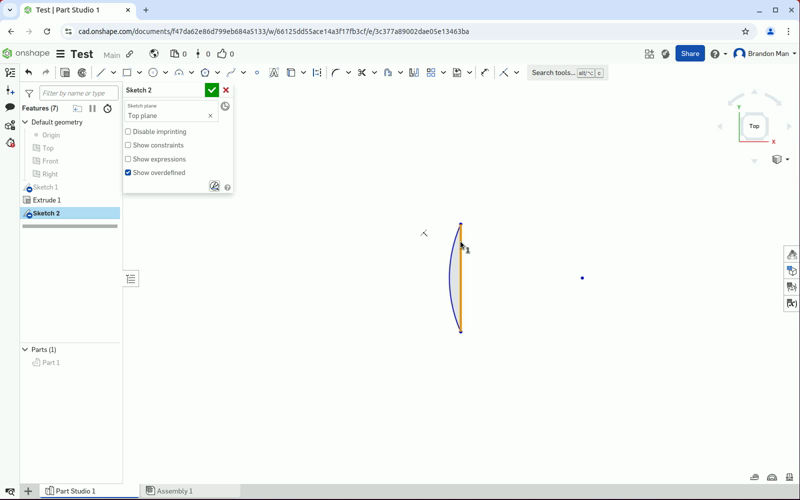
scroll(-6)
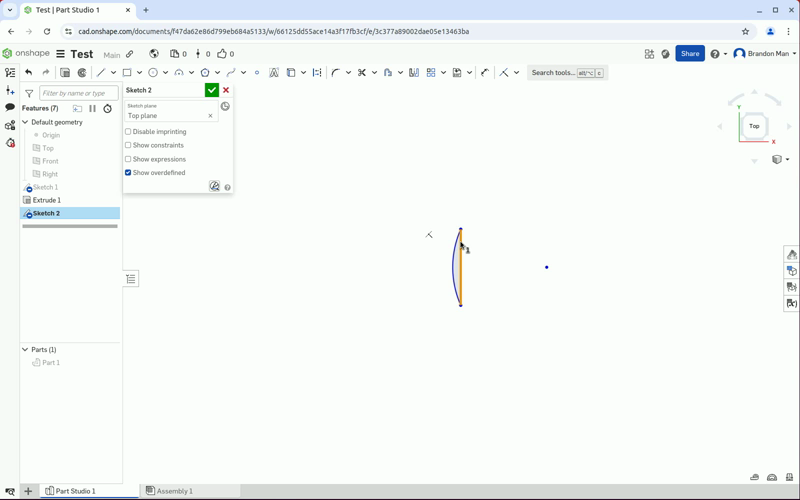
scroll(-6)
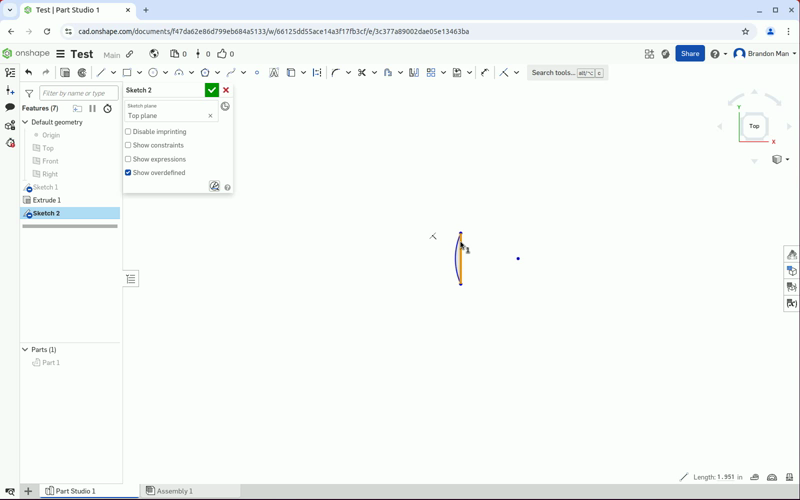
scroll(-6)
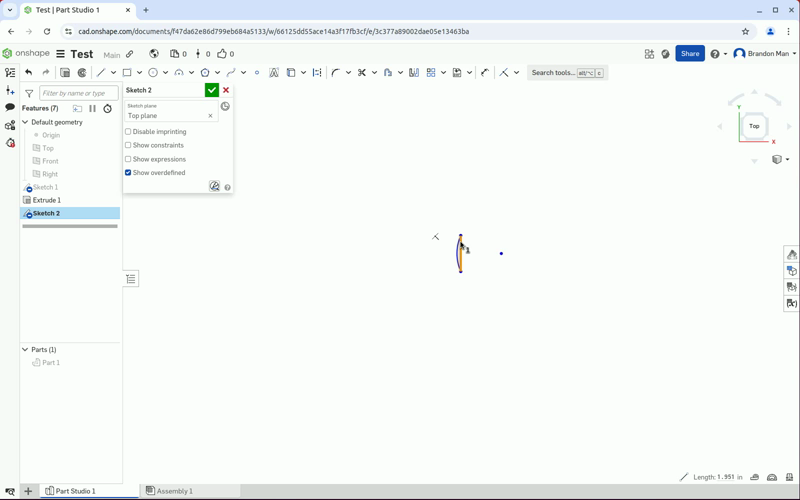
scroll(-6)
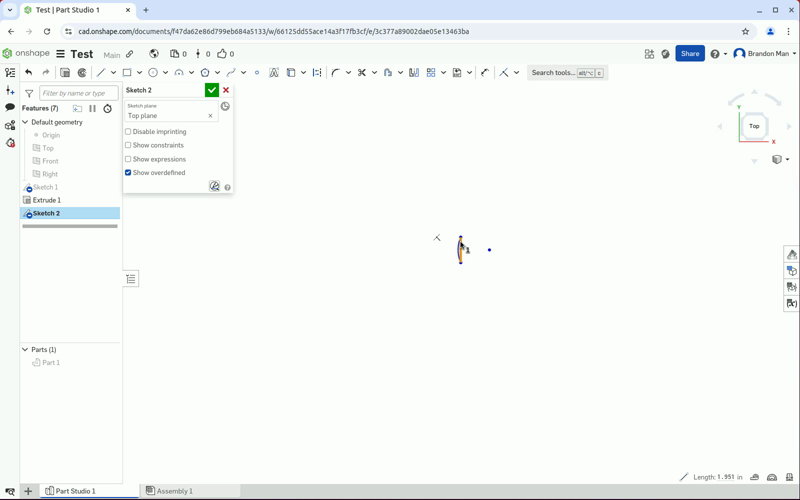
scroll(-6)
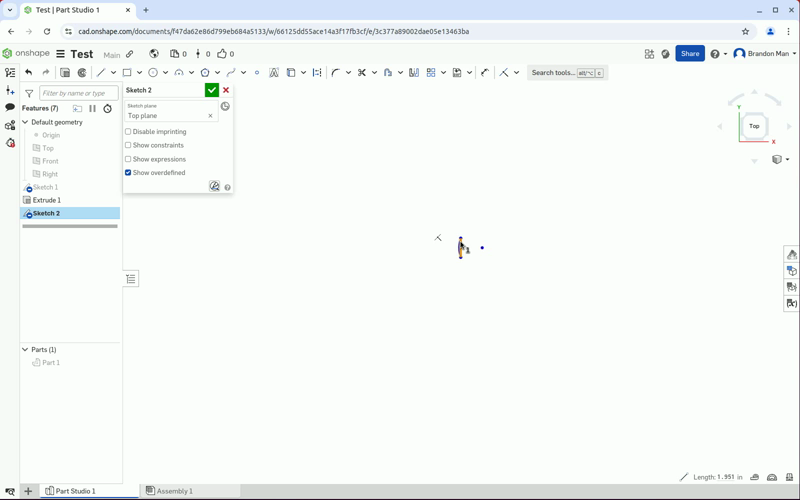
scroll(-6)
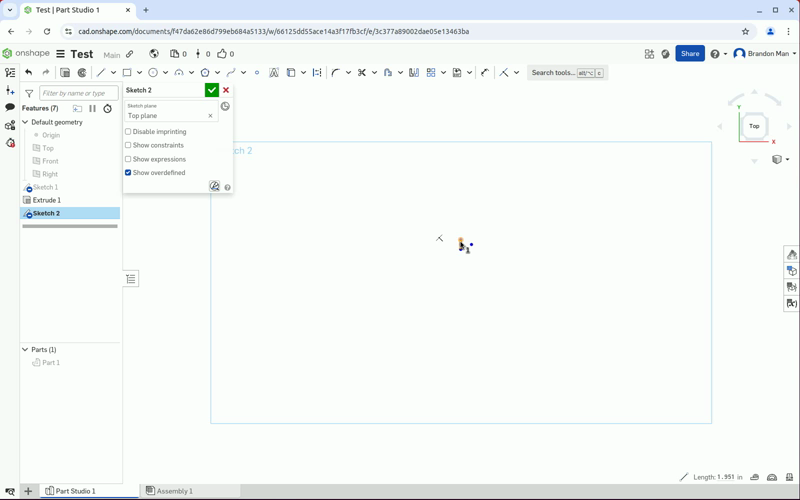
mouse_move(73, 352)
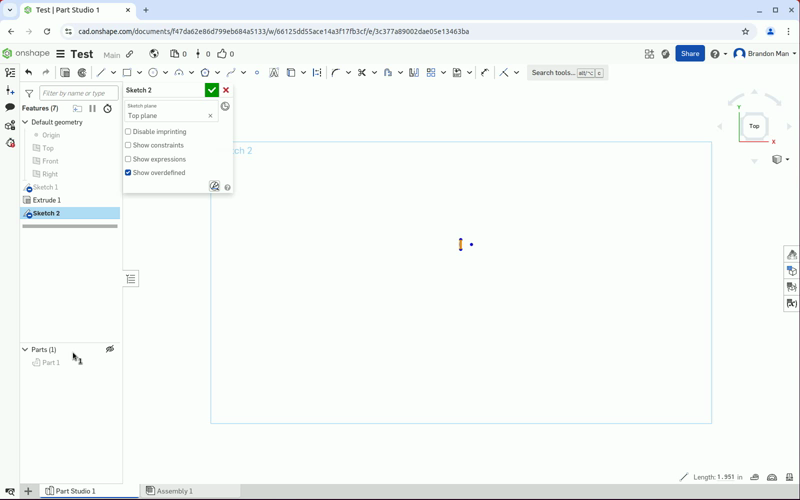
key(shift+y)
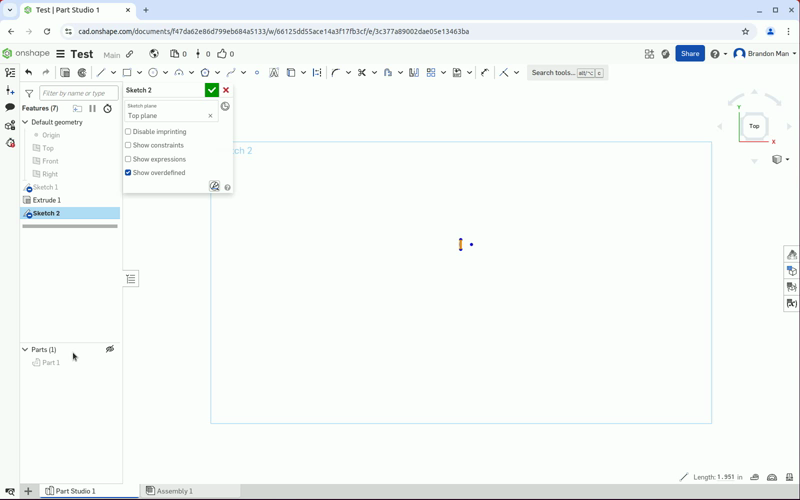
key(shift+e)
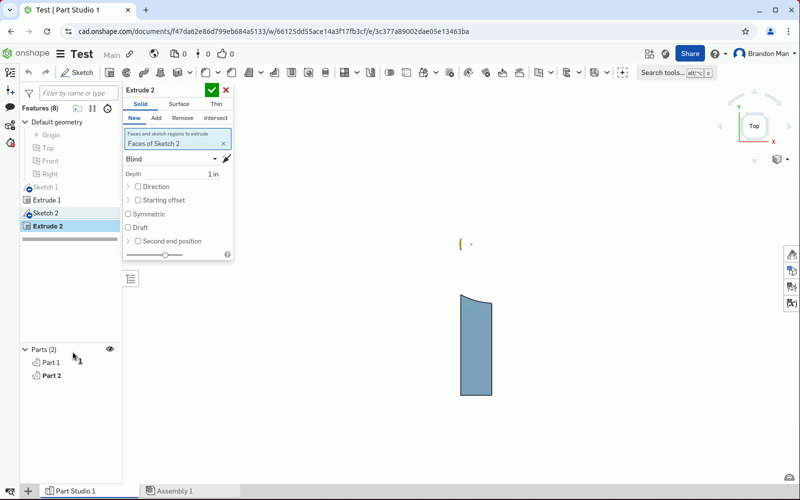
mouse_move(143, 106)
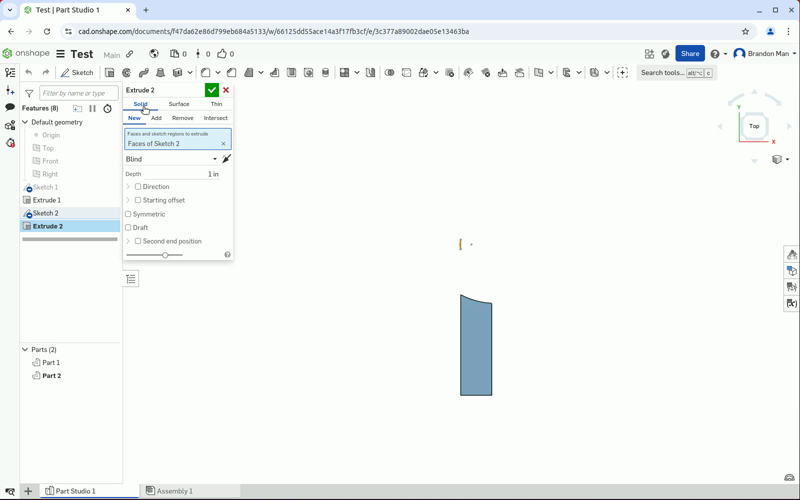
click(143, 106)
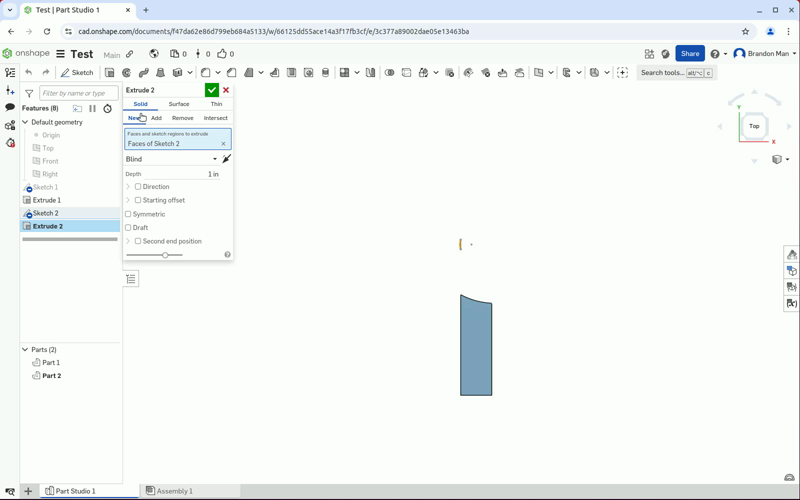
mouse_move(137, 120)
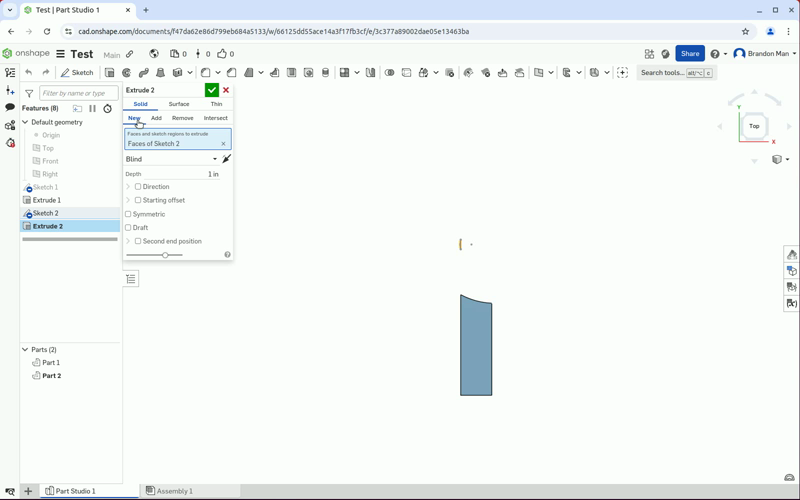
click(137, 120)
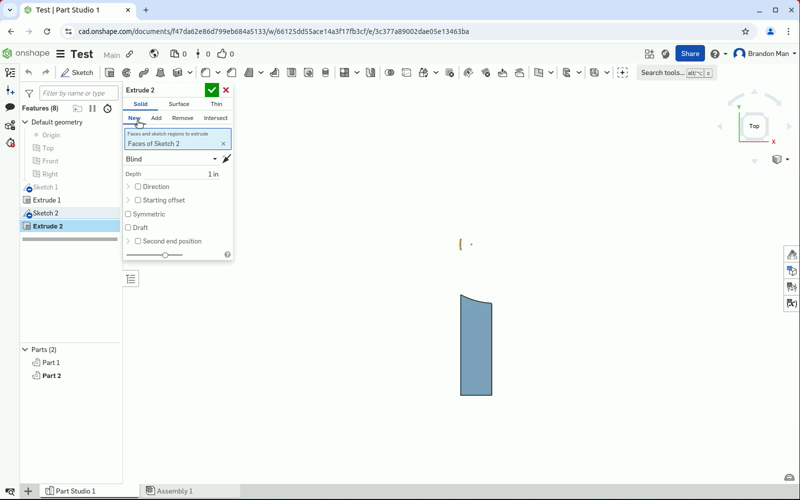
key(tab, 4)
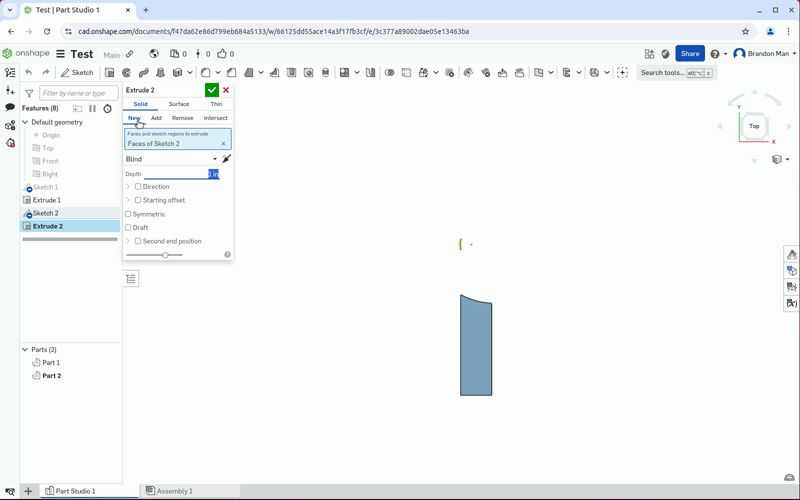
text(8.666)
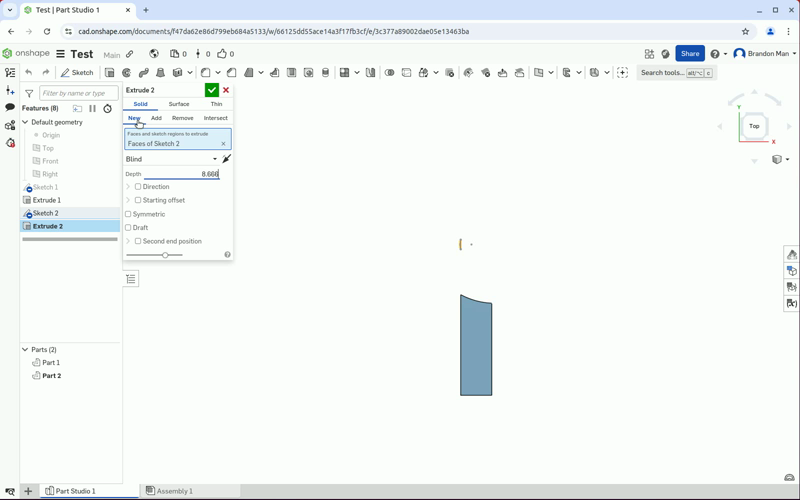
key(enter)
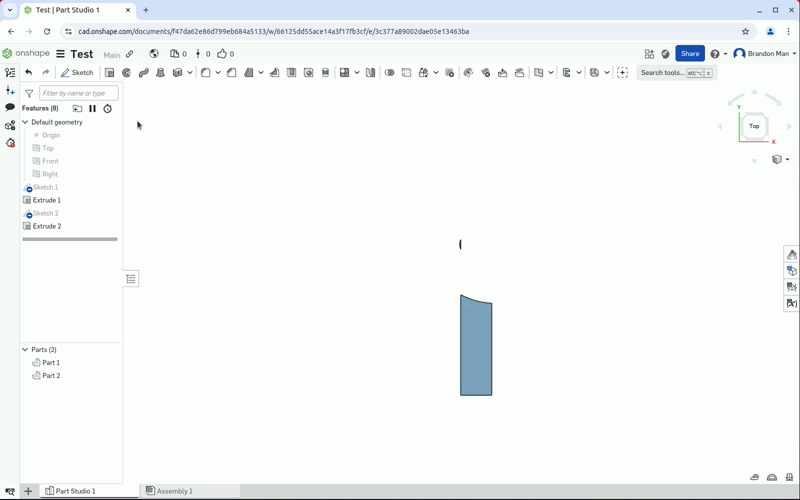
key(shift+h)
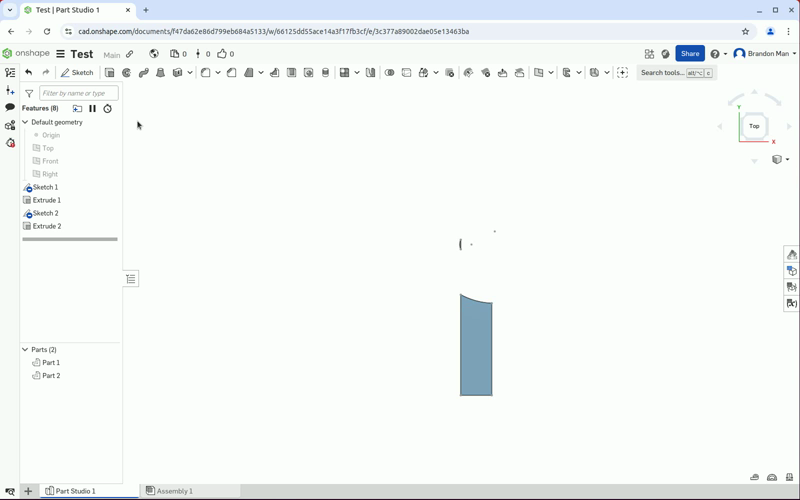
key(shift+h)
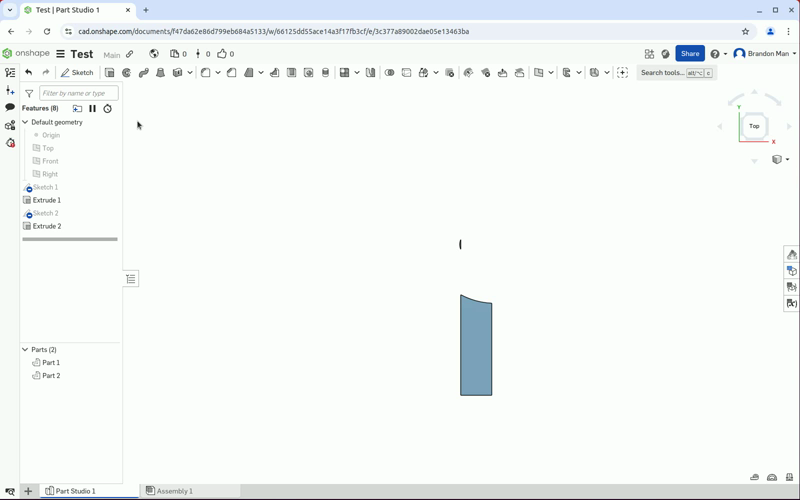
mouse_move(73, 189)
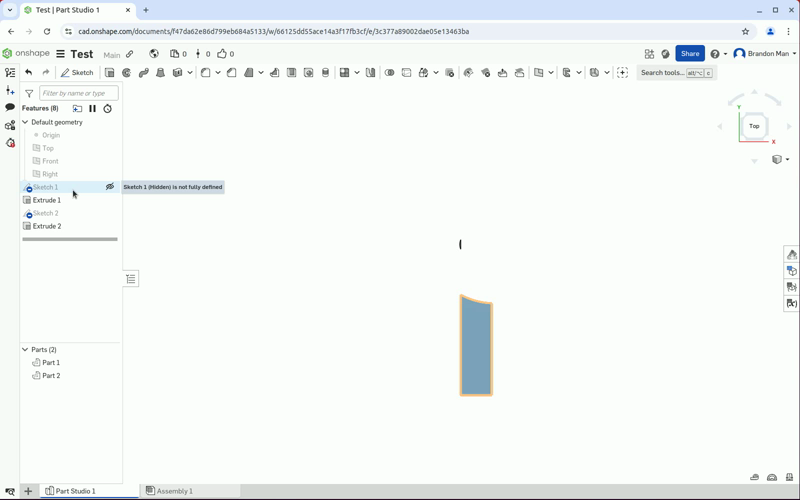
click(73, 189)
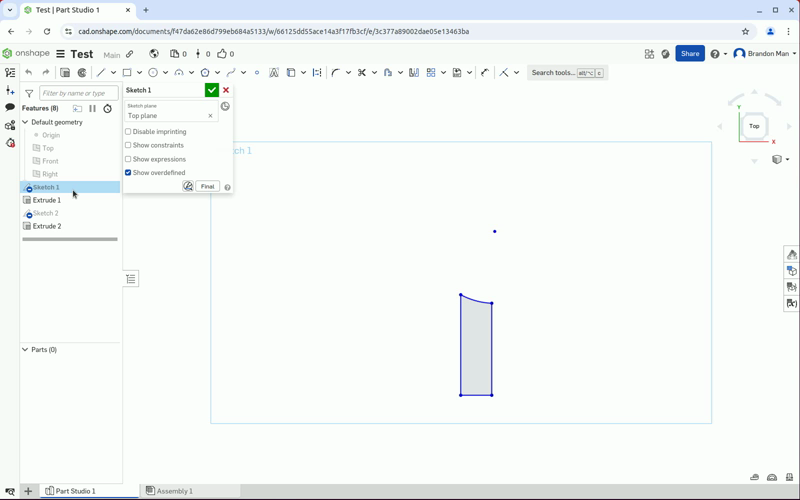
mouse_move(229, 92)
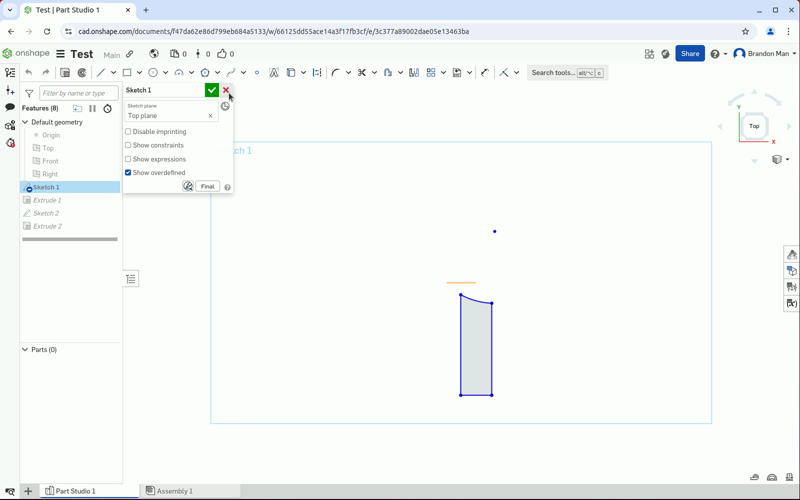
click(229, 92)
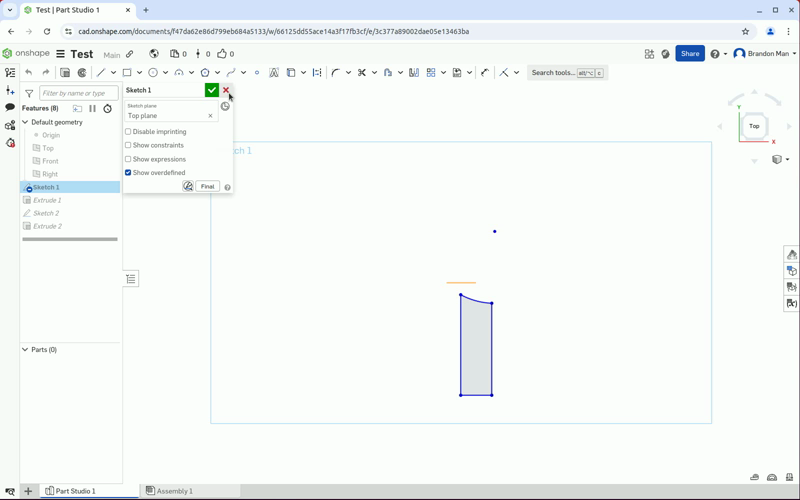
key(shift+s)
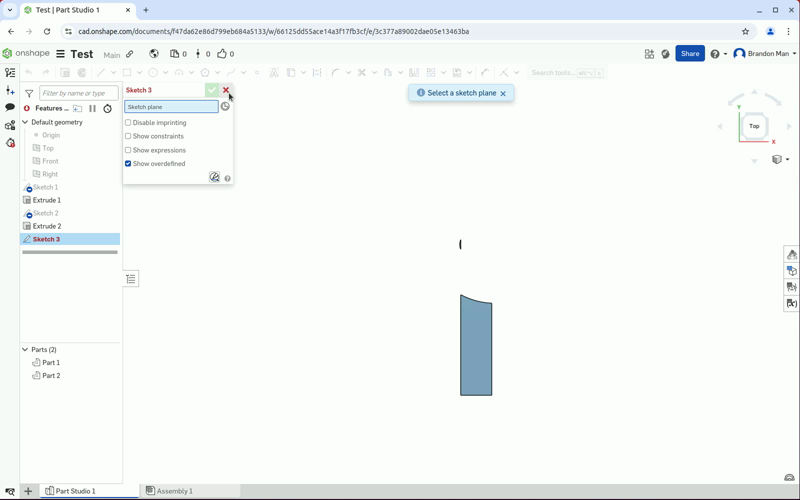
mouse_move(73, 150)
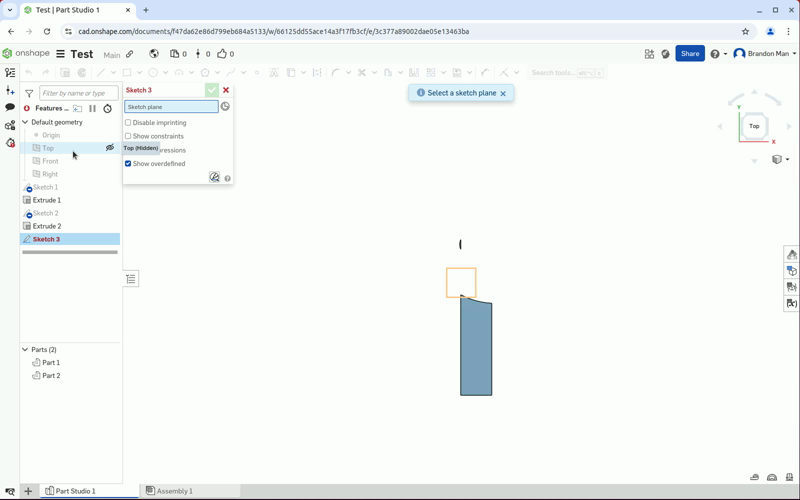
click(73, 150)
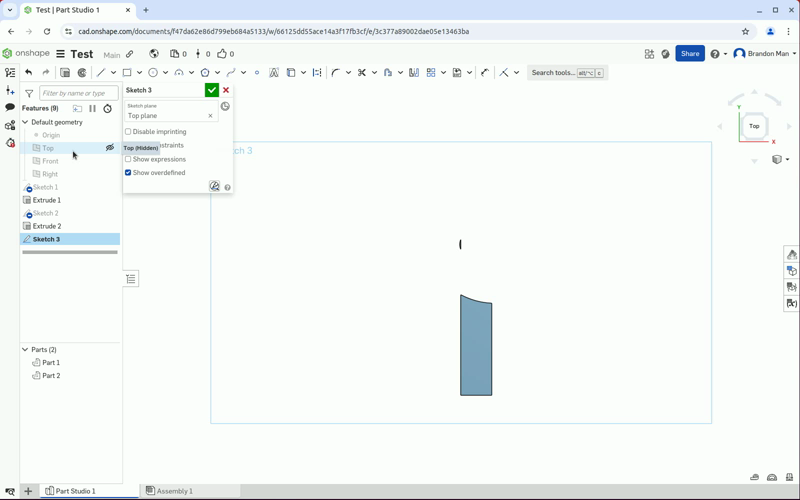
mouse_move(73, 352)
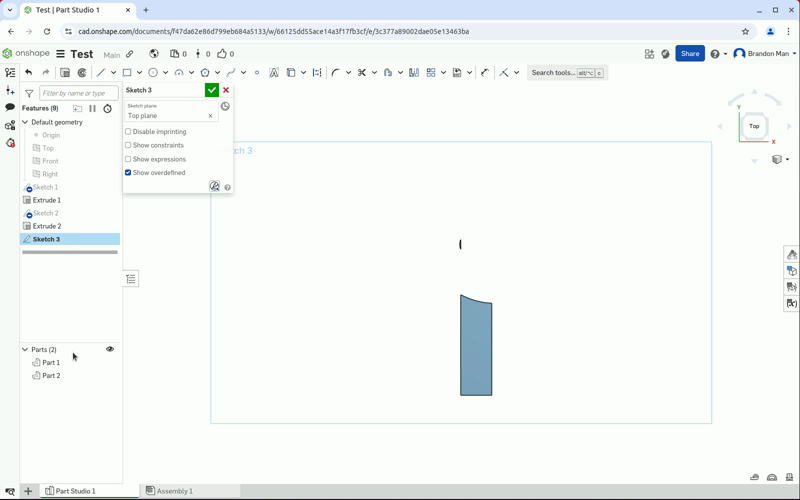
key(y)
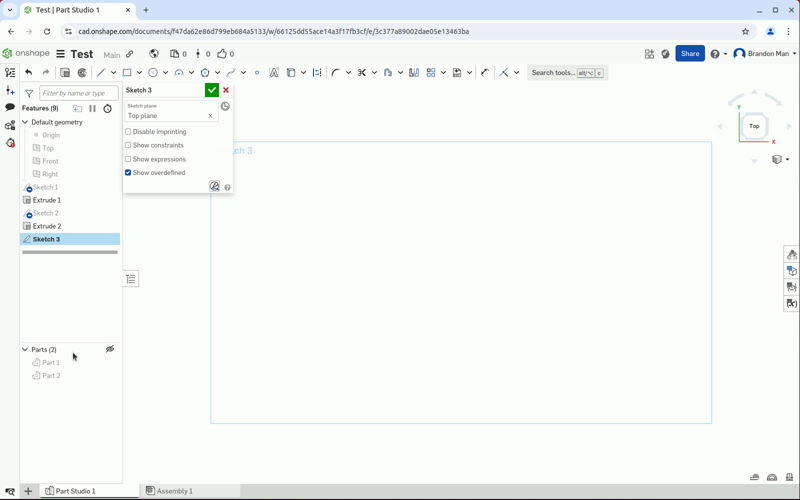
key(a)
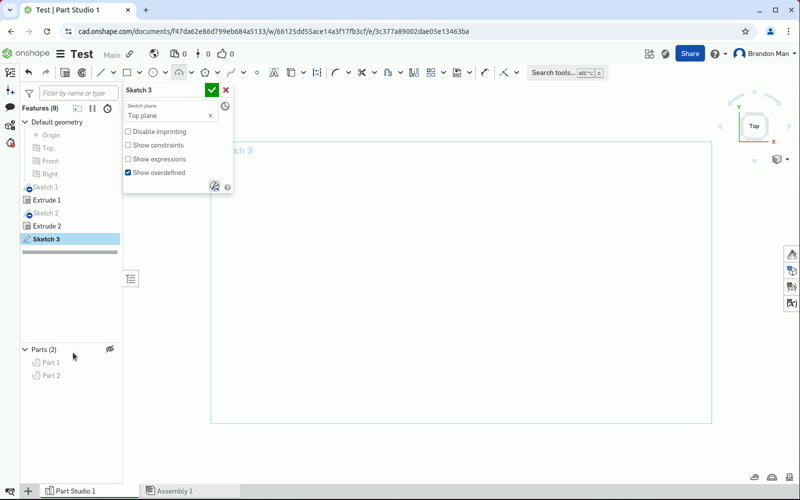
key_down(shift)
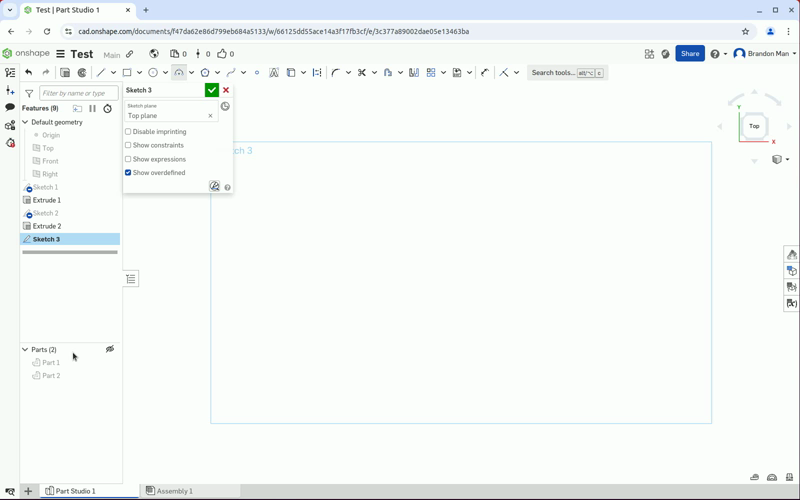
mouse_move(460, 294)
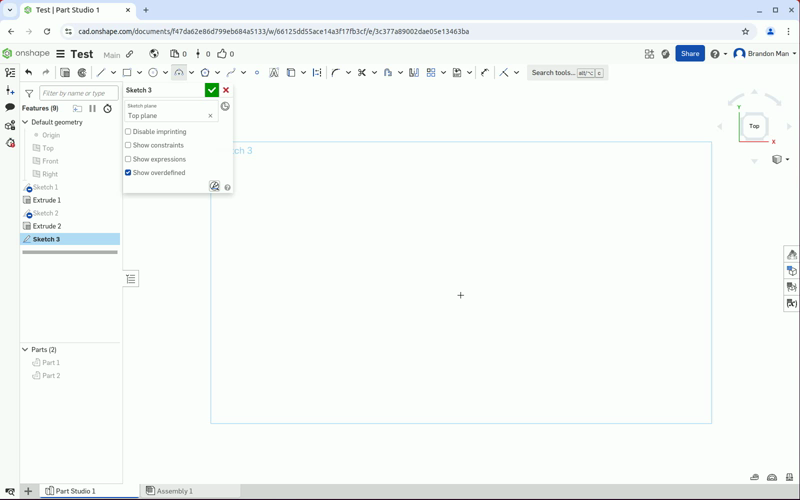
click(460, 294)
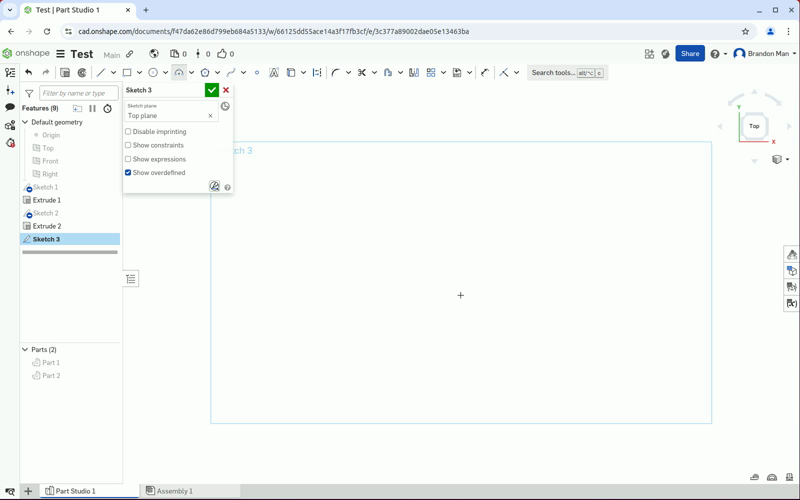
key_up(shift)
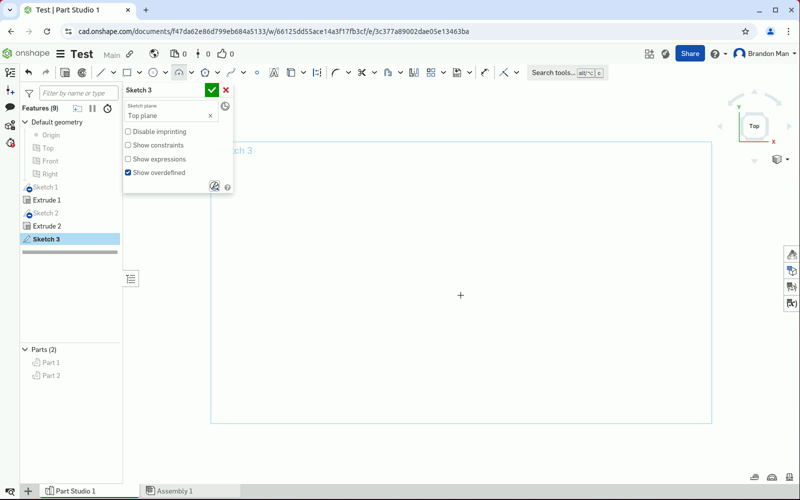
key_down(shift)
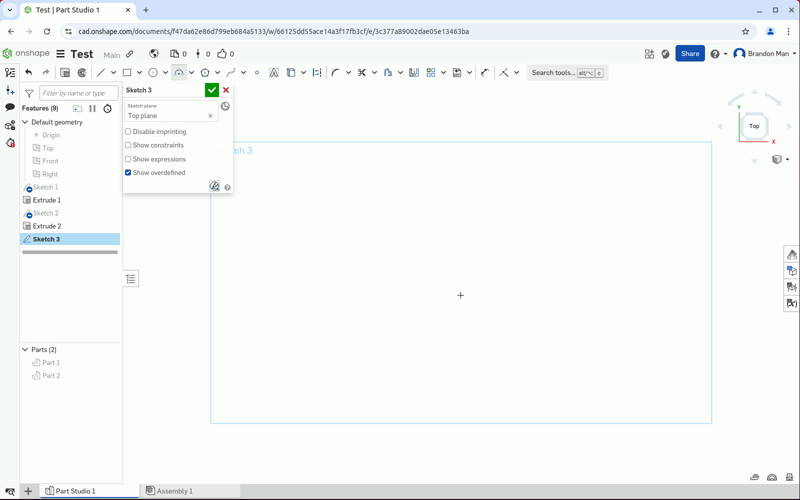
mouse_move(460, 194)
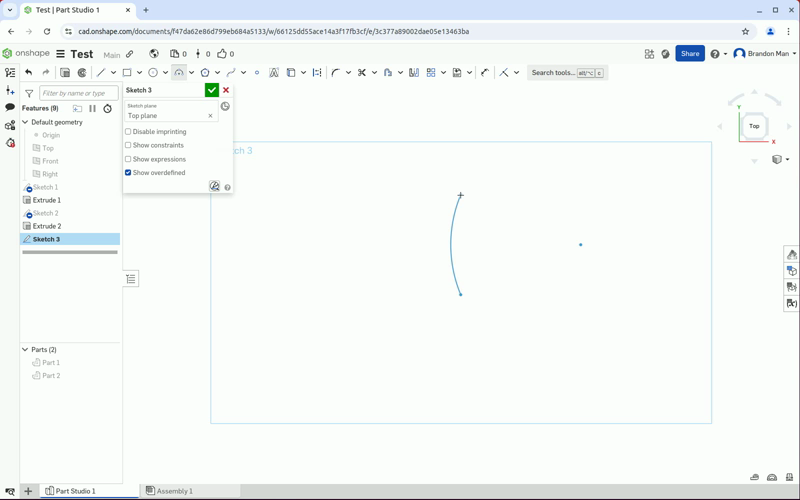
click(460, 194)
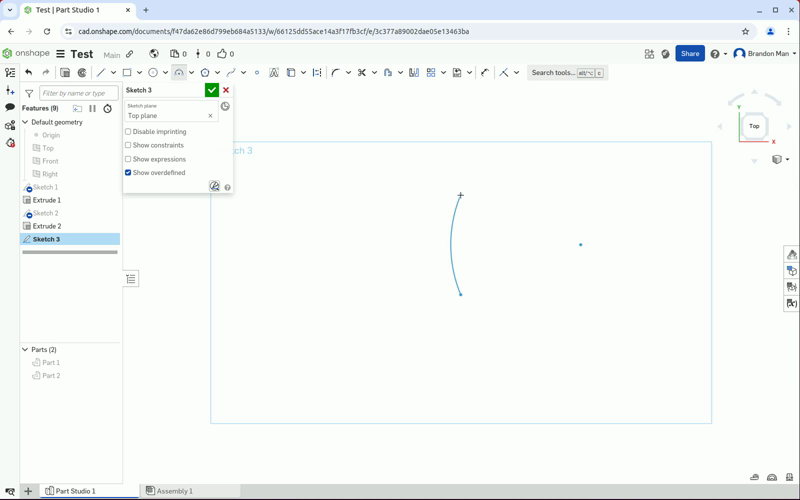
mouse_move(550, 244)
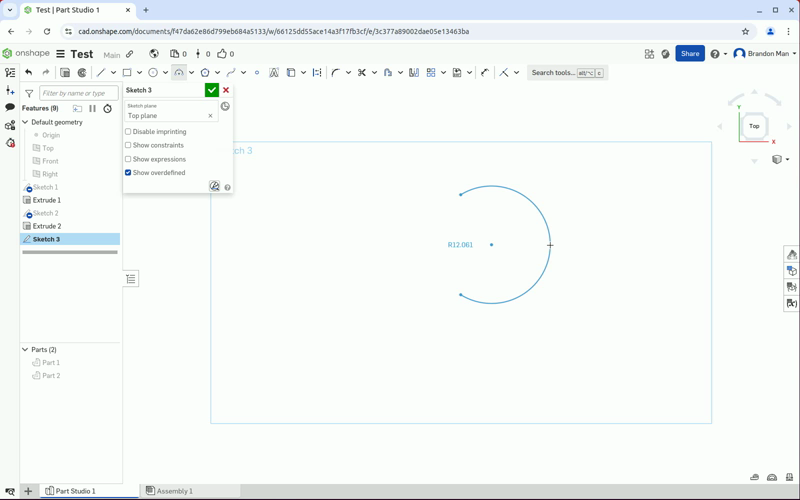
click(550, 244)
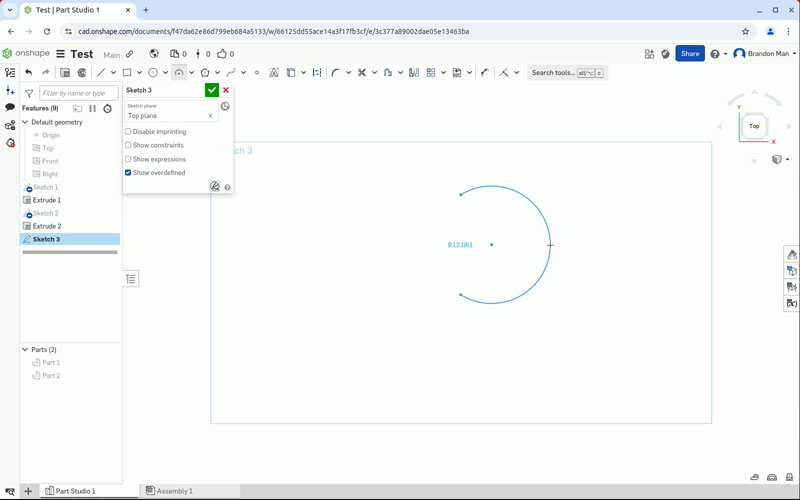
key_up(shift)
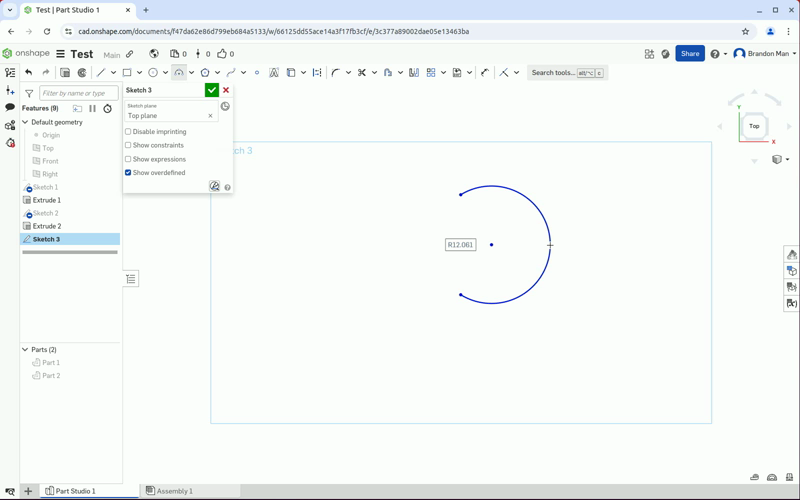
key(esc)
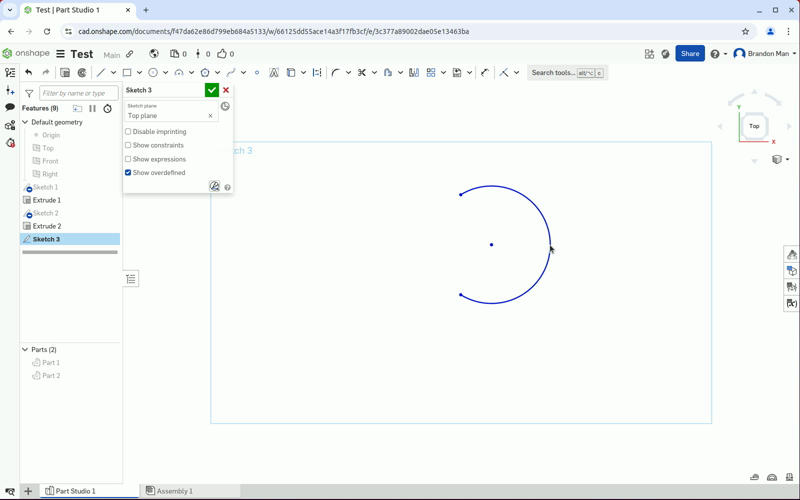
key(l)
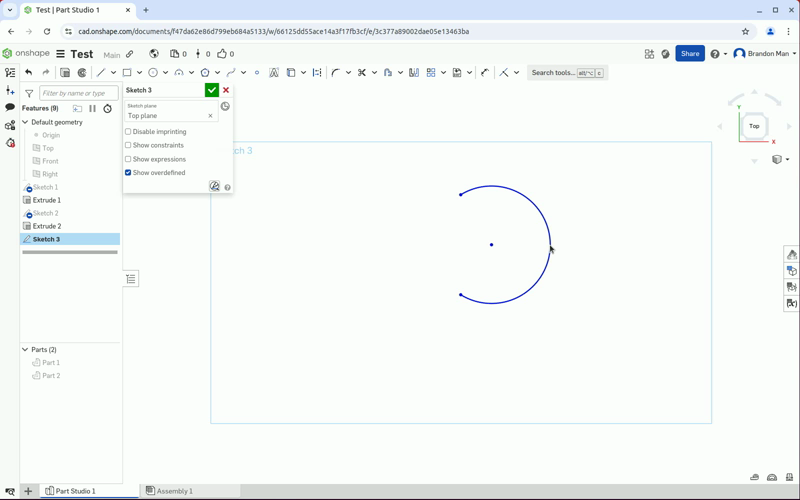
mouse_move(460, 194)
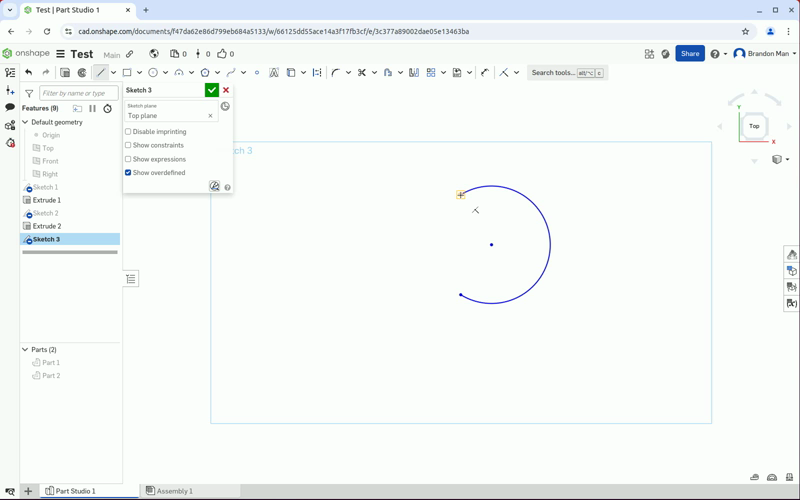
click(460, 194)
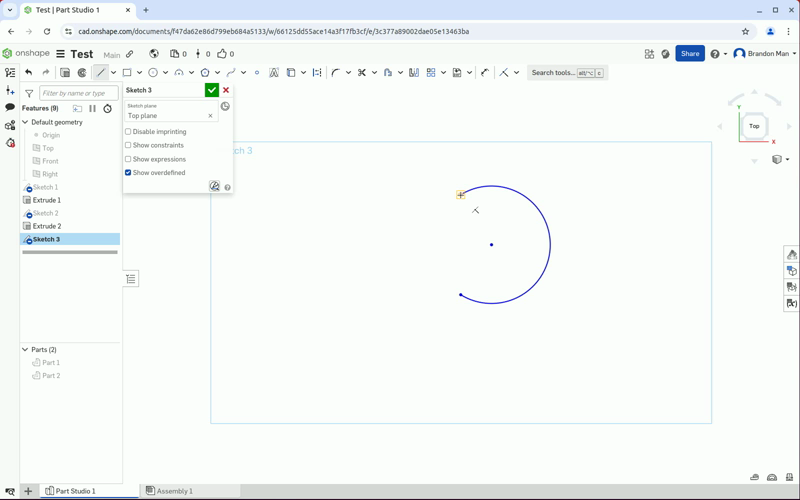
key_down(shift)
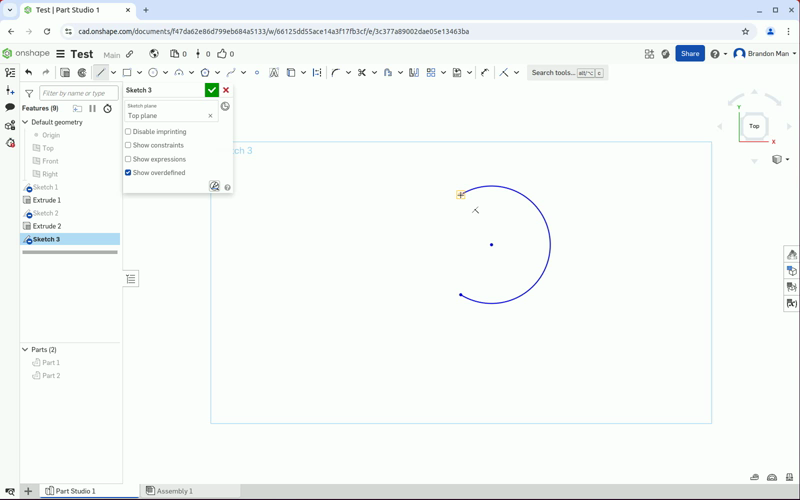
mouse_move(490, 194)
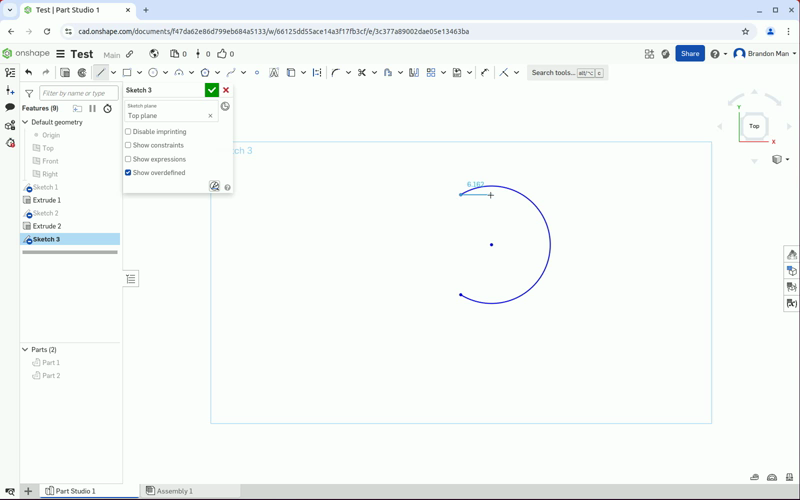
mouse_move(460, 221)
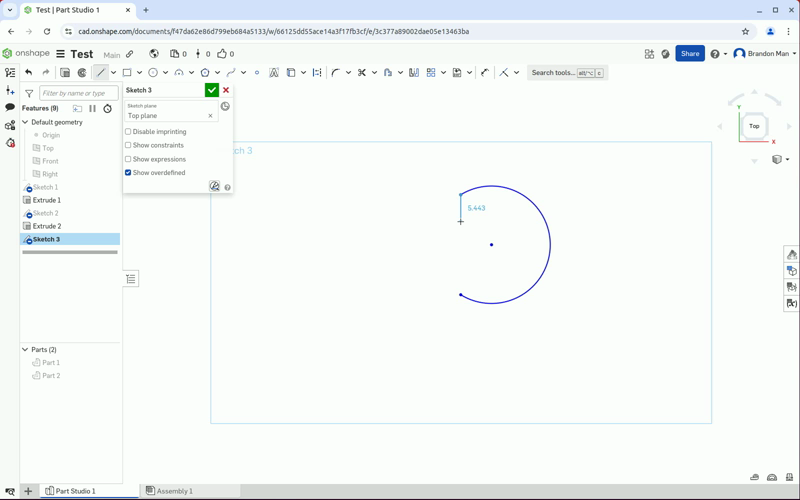
click(460, 221)
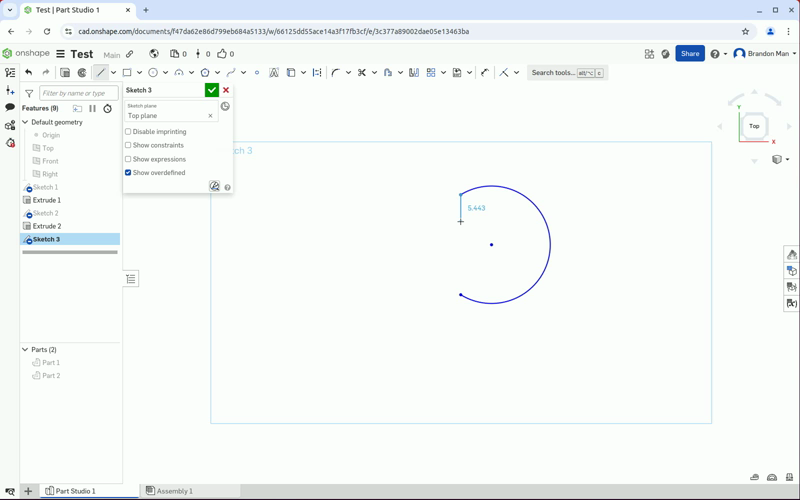
key_up(shift)
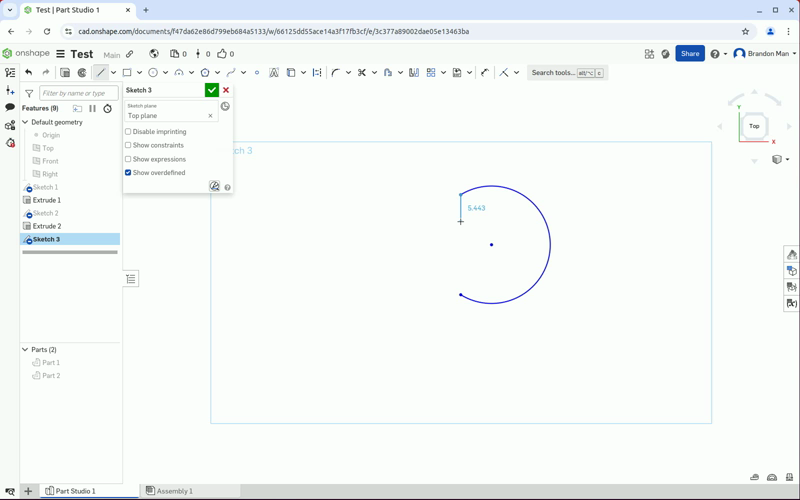
key(esc)
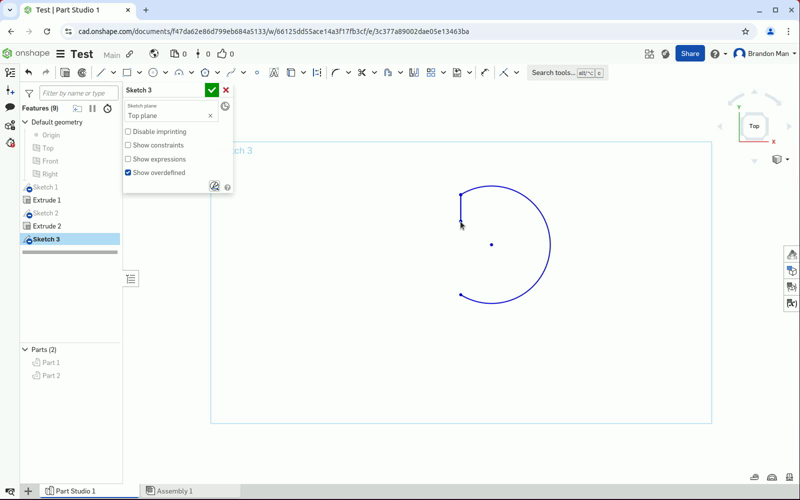
key(a)
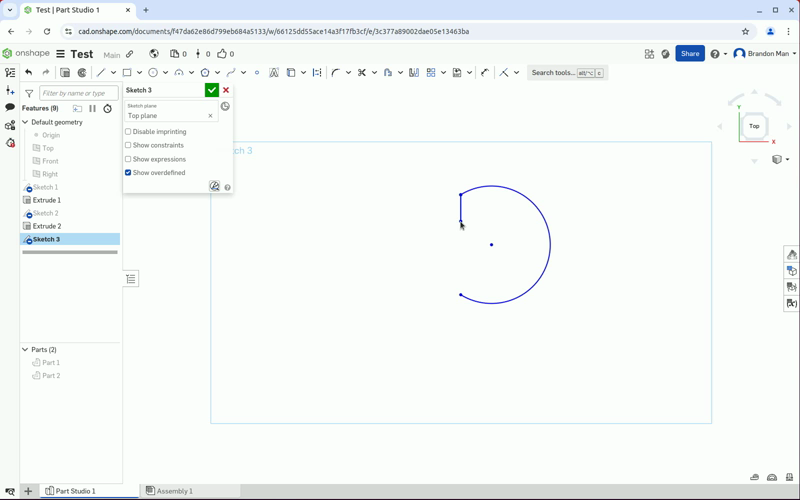
mouse_move(460, 221)
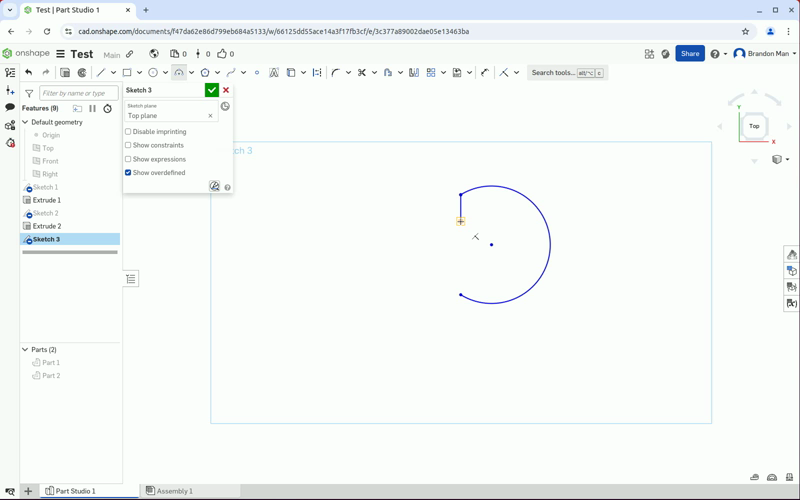
click(460, 221)
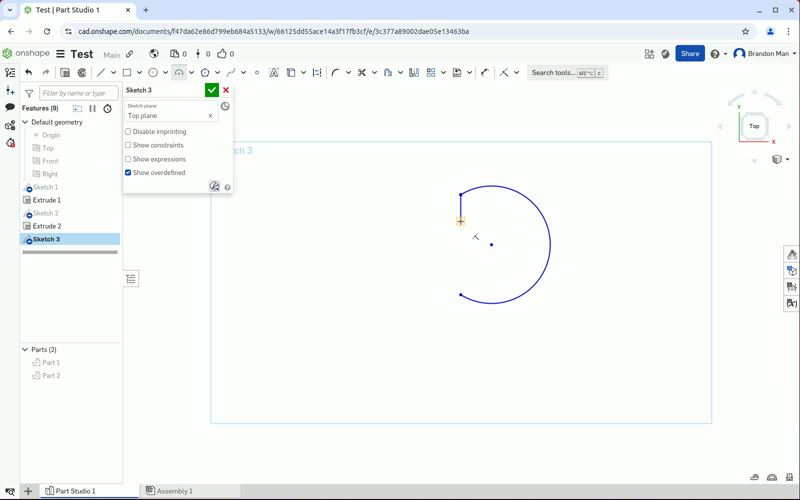
key_down(shift)
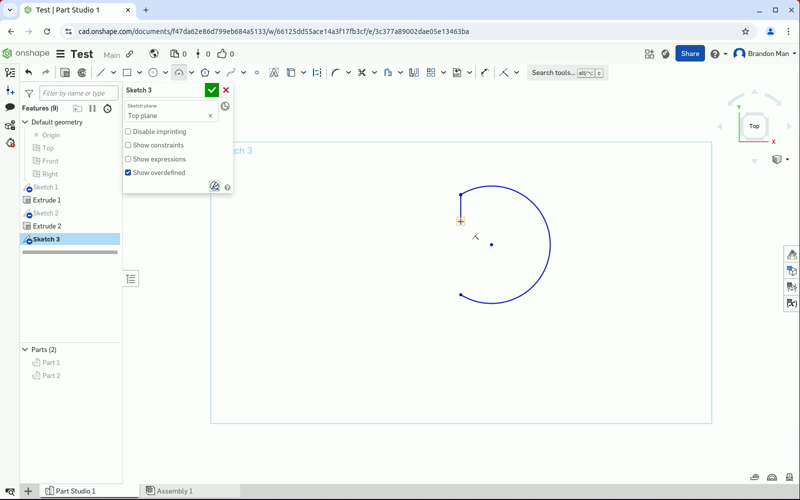
mouse_move(460, 267)
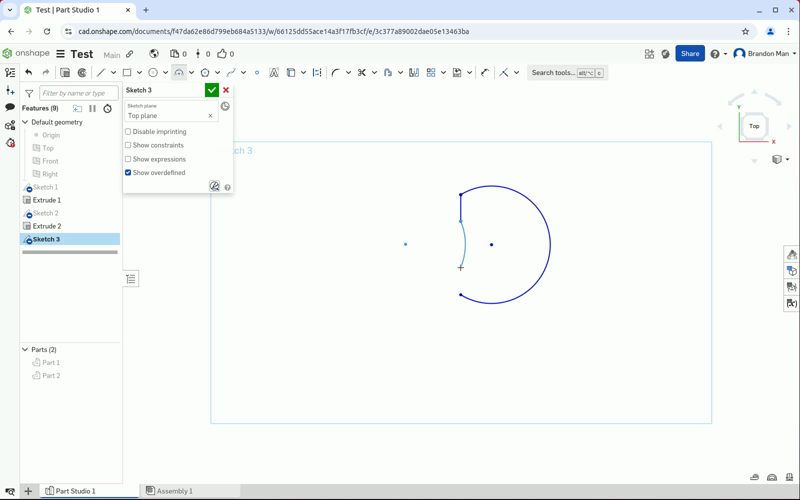
click(460, 267)
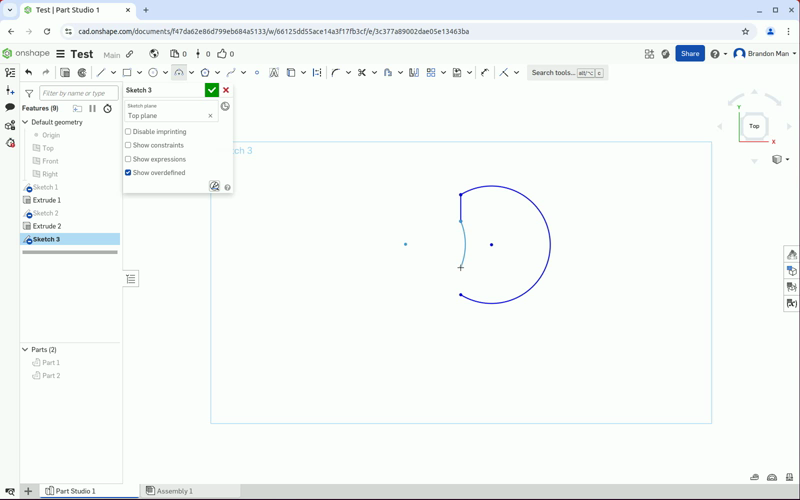
mouse_move(530, 244)
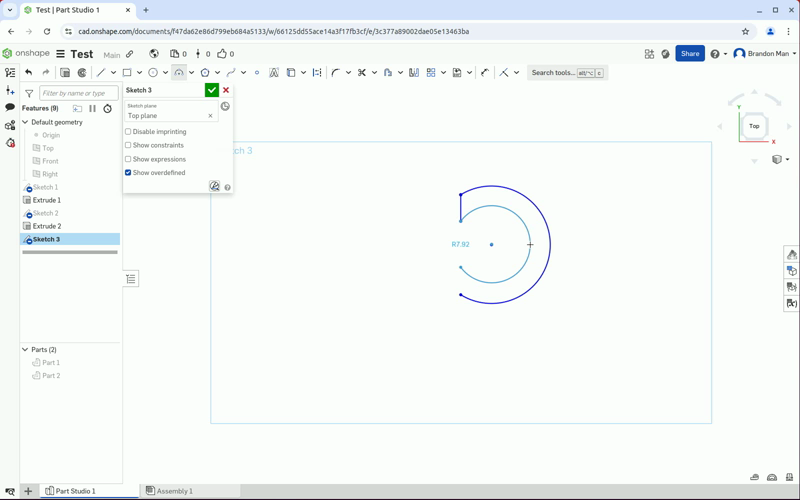
click(530, 244)
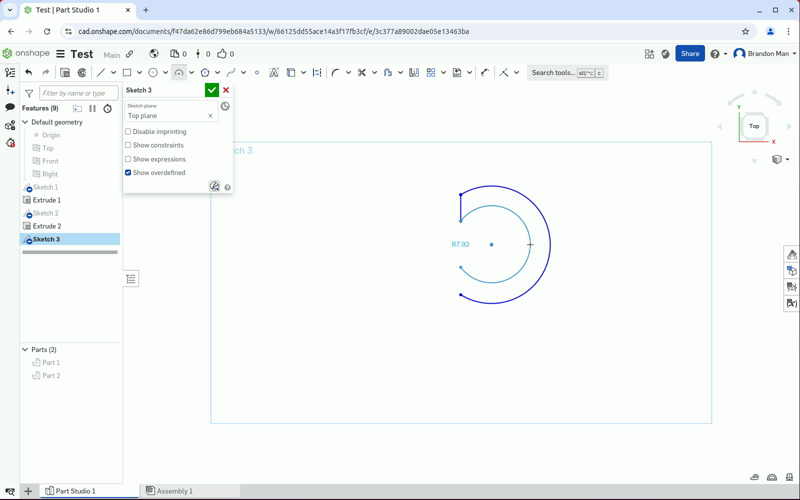
key_up(shift)
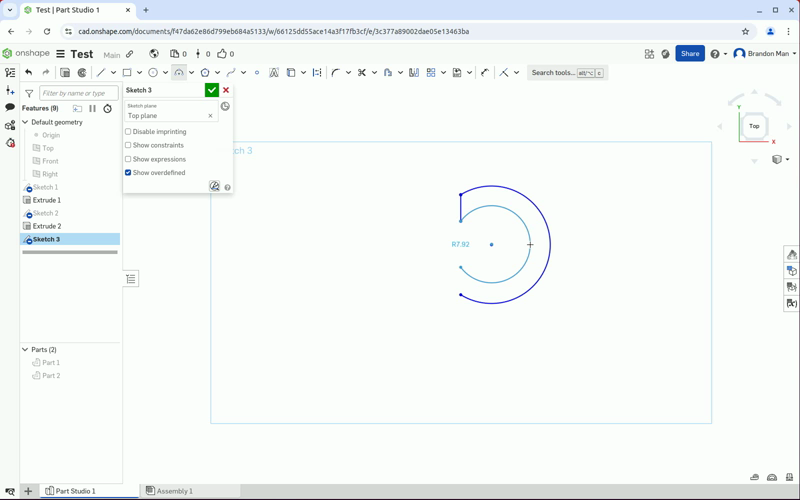
key(esc)
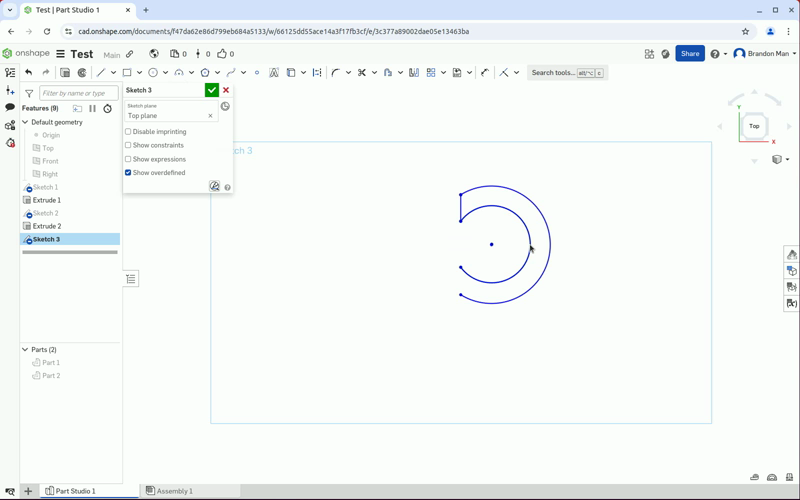
key(l)
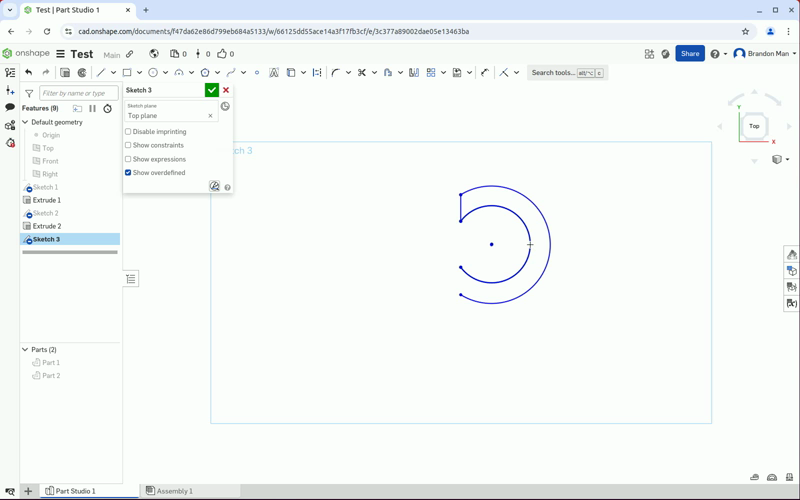
mouse_move(460, 267)
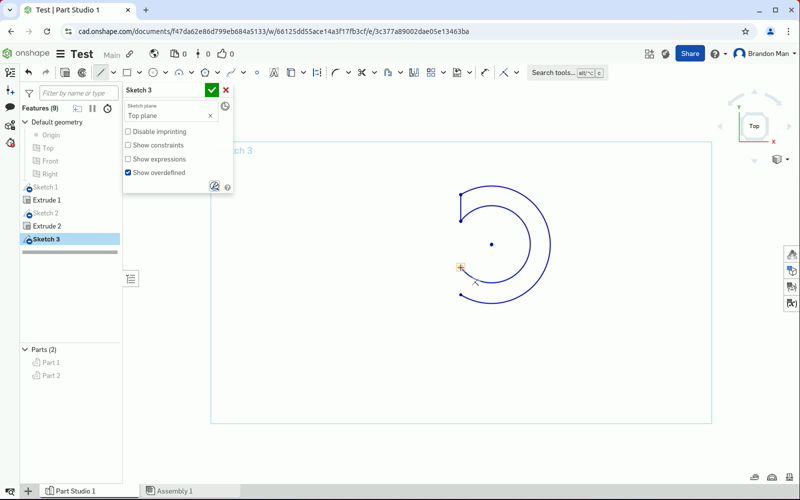
click(460, 267)
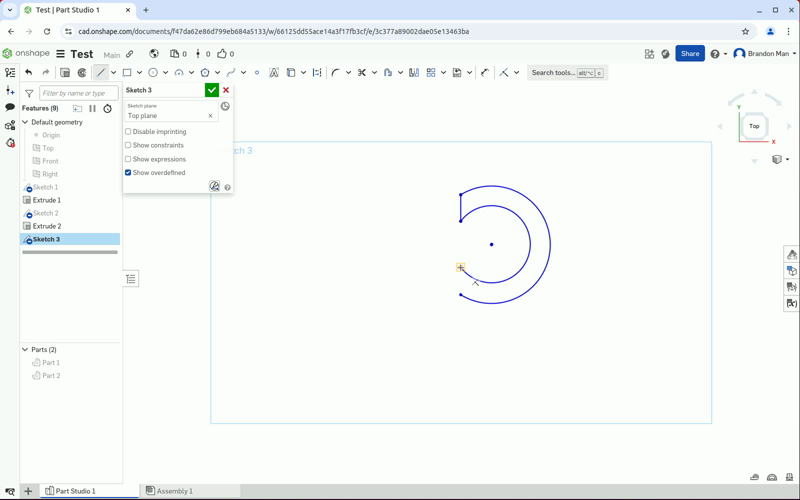
key_down(shift)
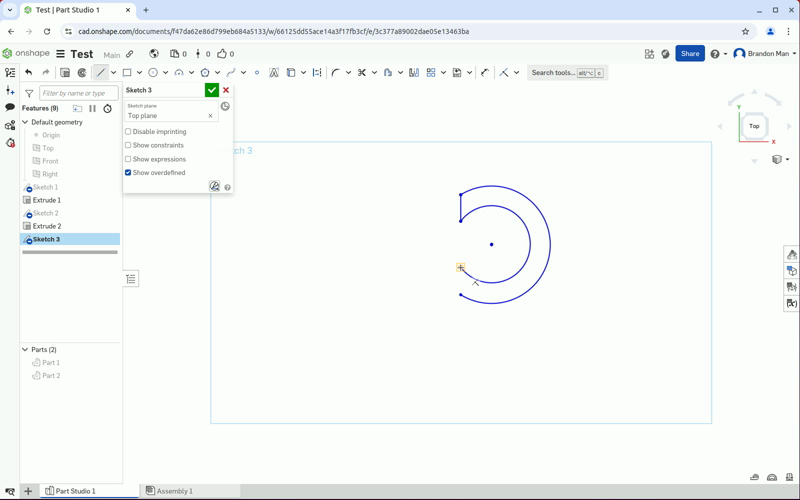
mouse_move(490, 267)
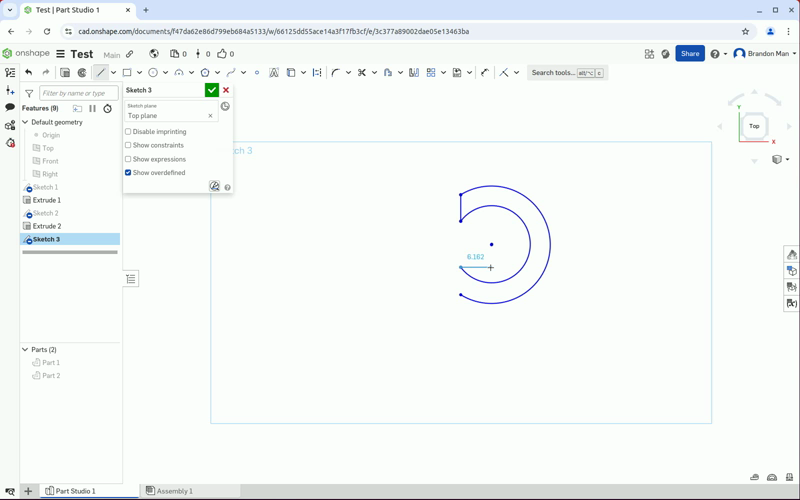
mouse_move(460, 272)
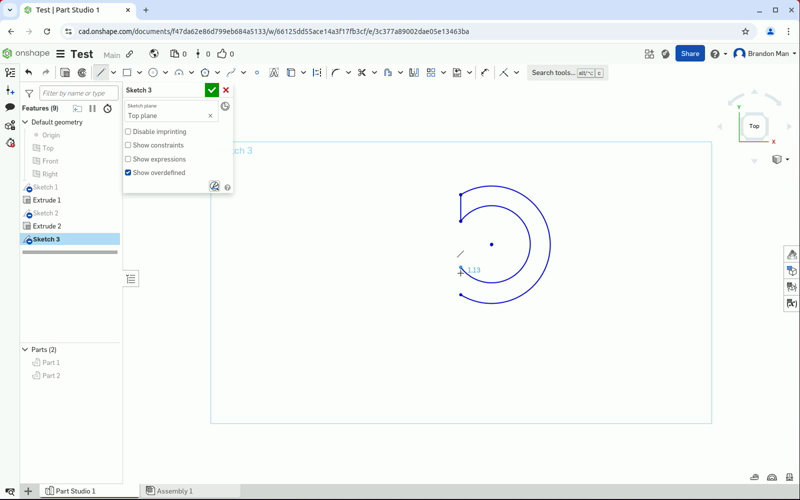
scroll(6)
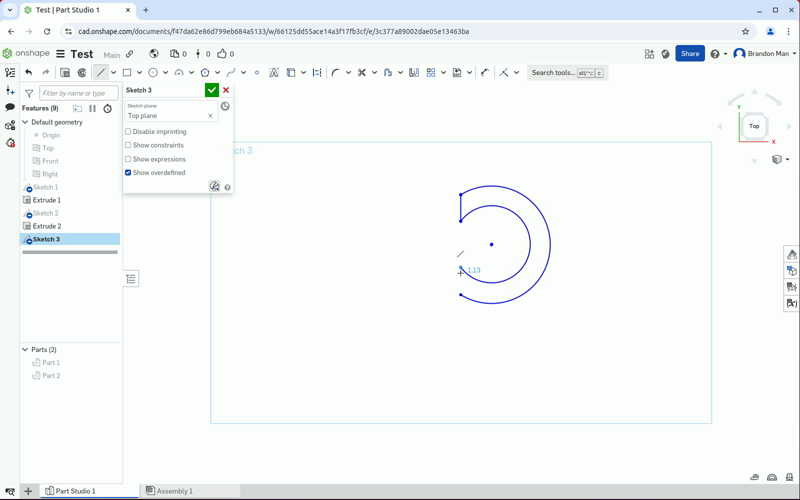
scroll(6)
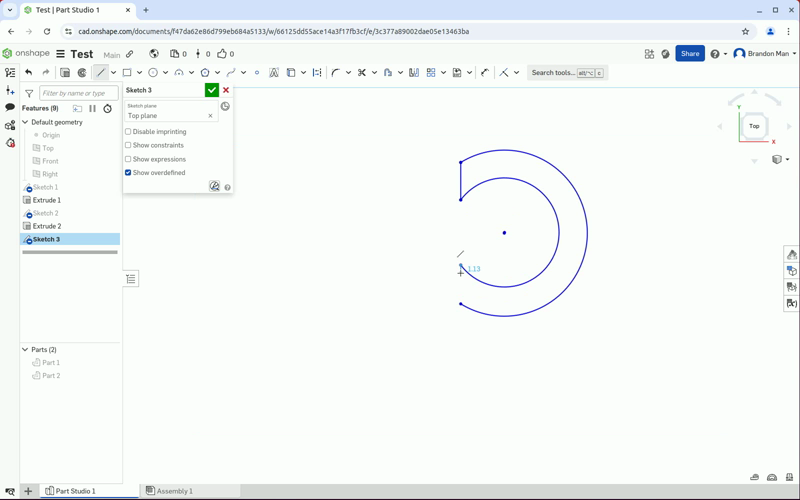
scroll(6)
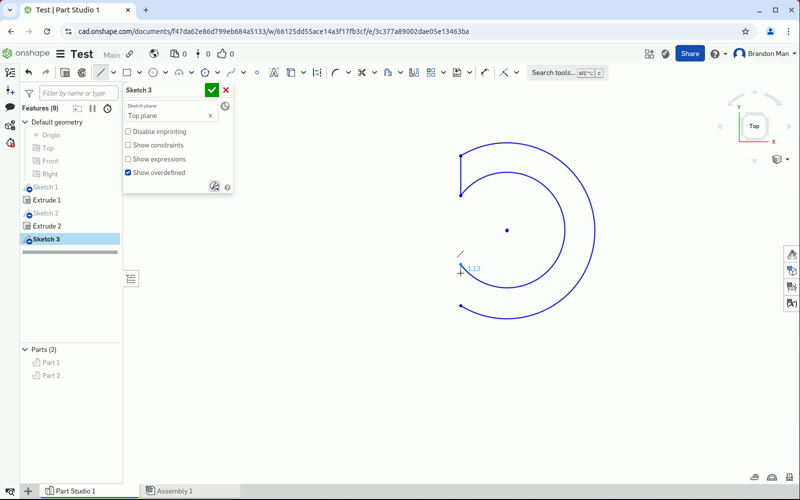
scroll(6)
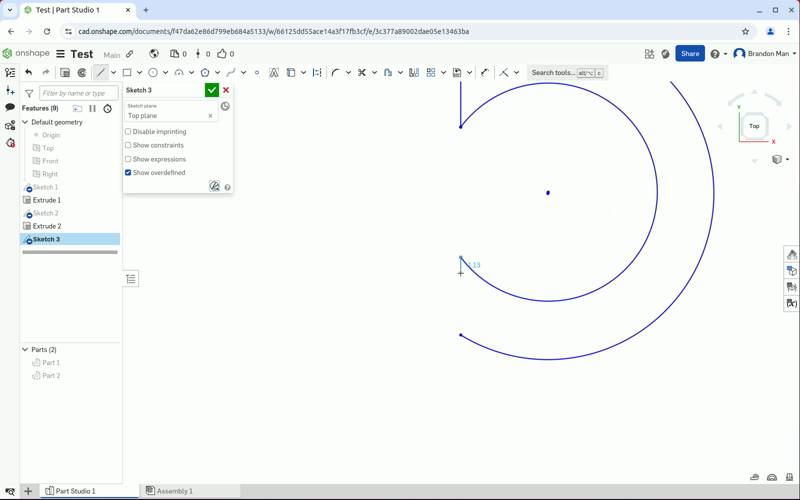
scroll(6)
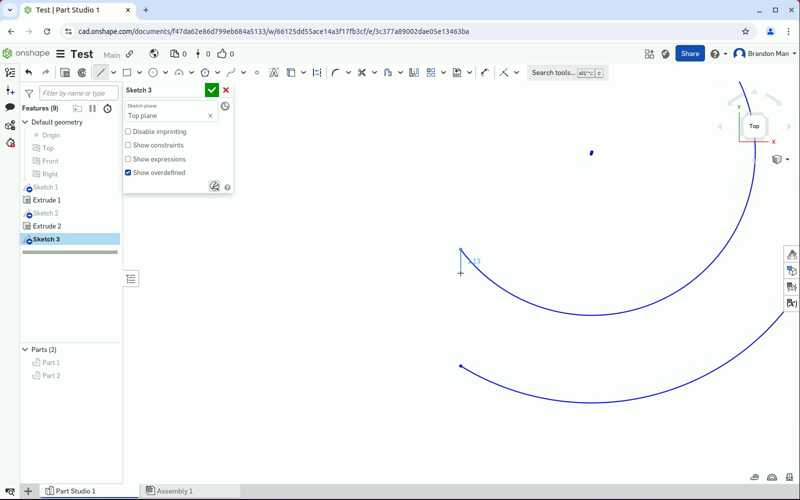
scroll(6)
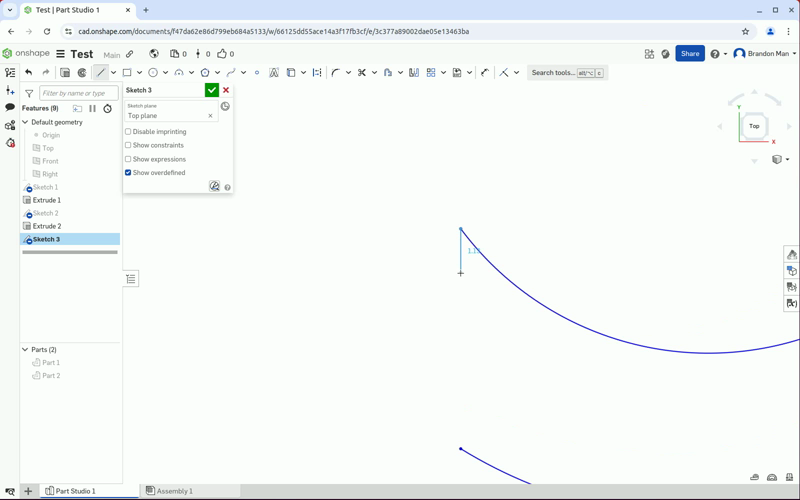
scroll(6)
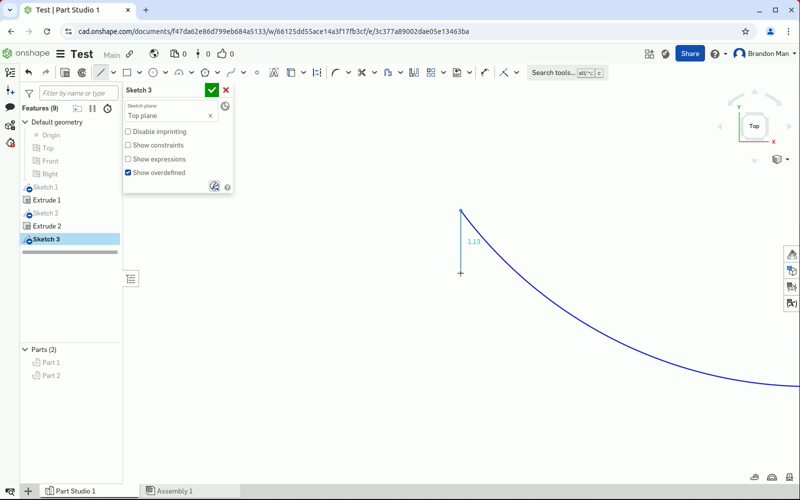
click(460, 272)
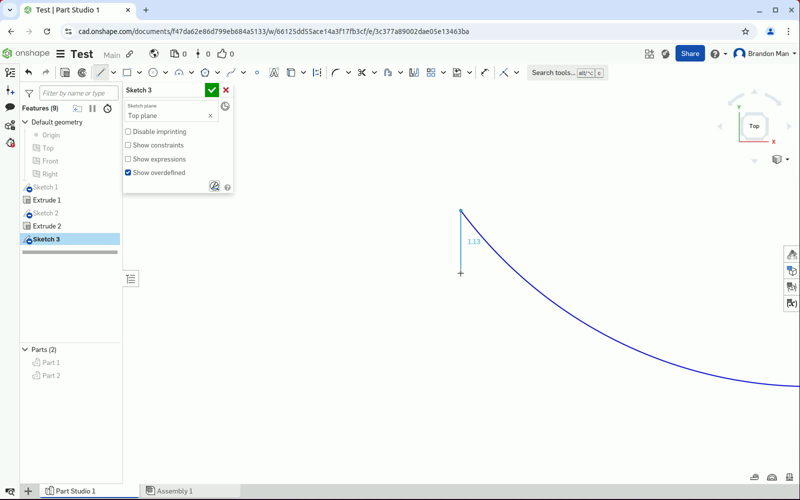
scroll(-6)
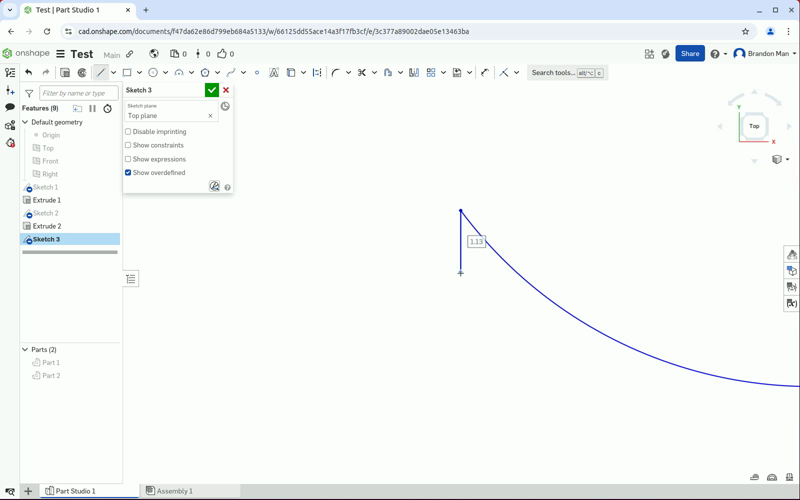
scroll(-6)
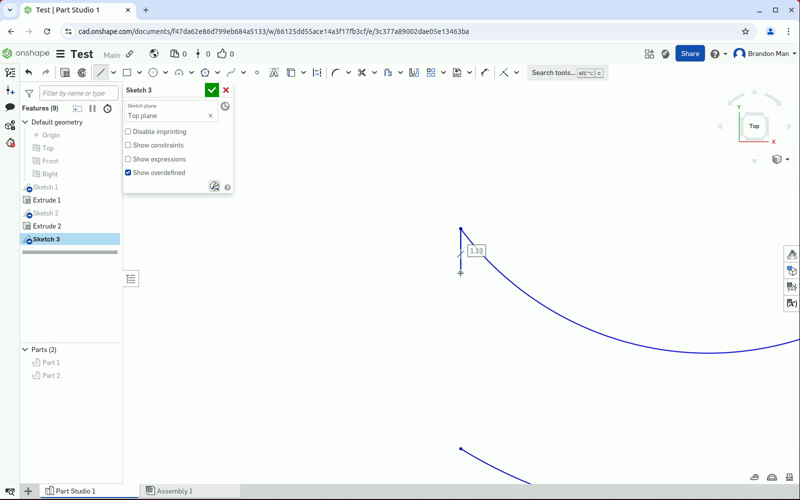
scroll(-6)
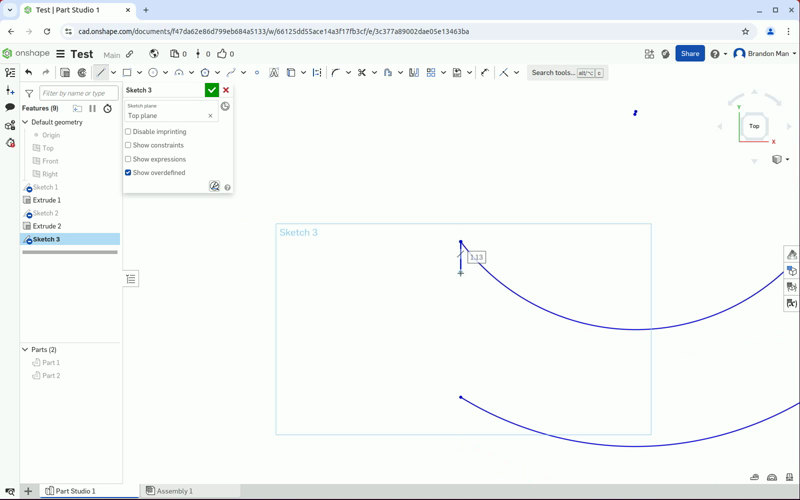
scroll(-6)
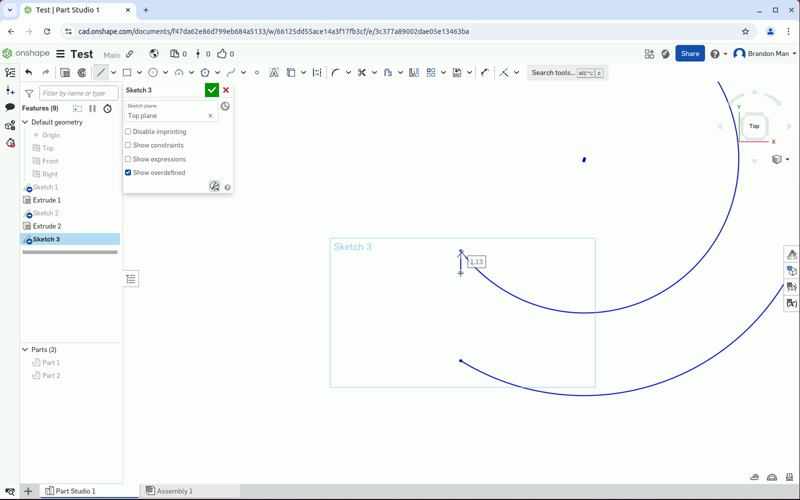
scroll(-6)
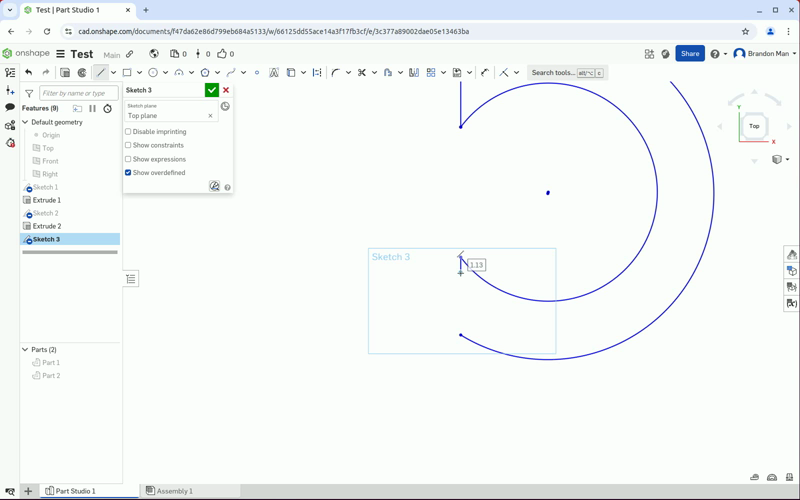
scroll(-6)
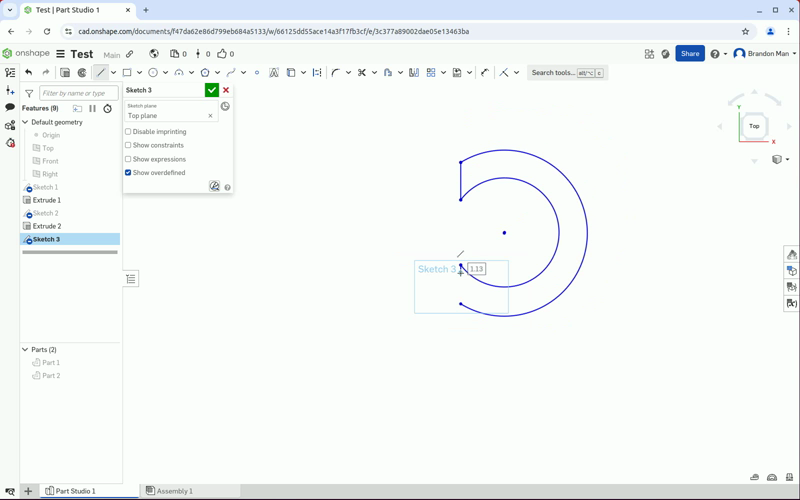
scroll(-6)
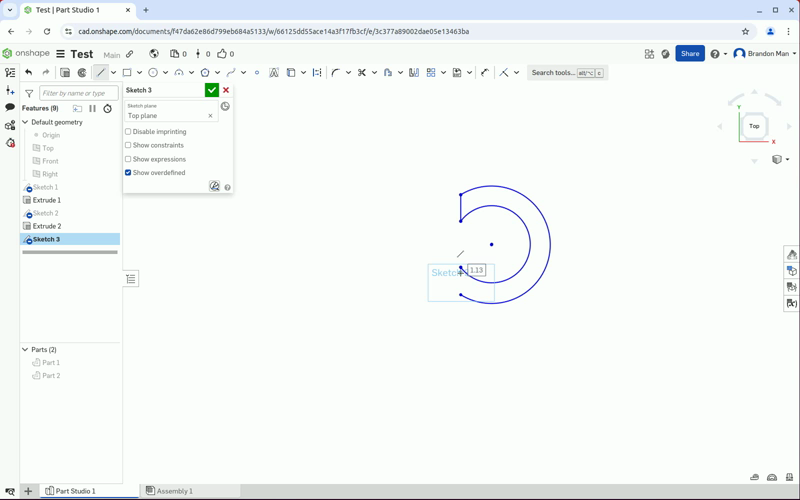
key_up(shift)
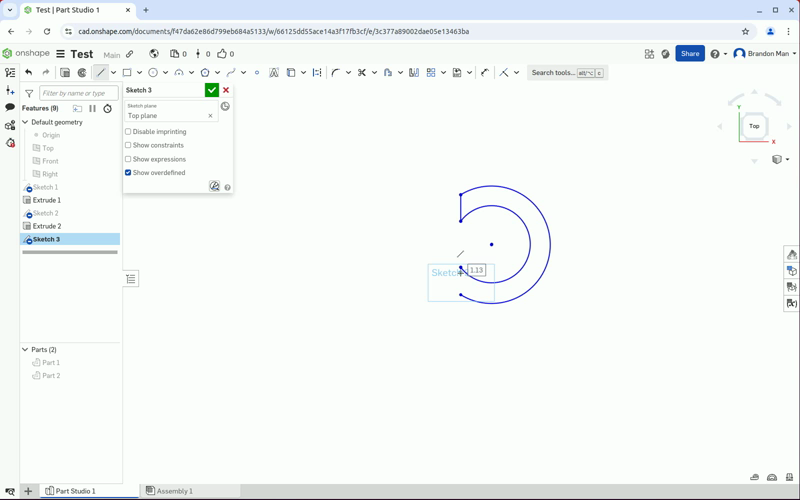
key_down(shift)
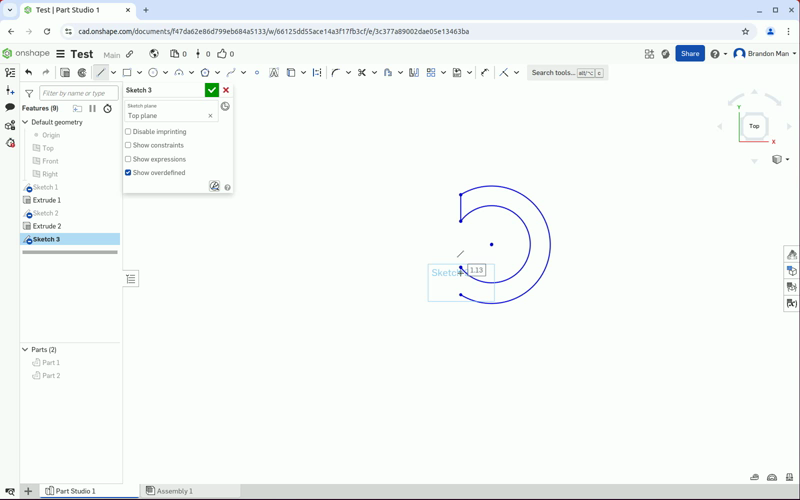
mouse_move(490, 272)
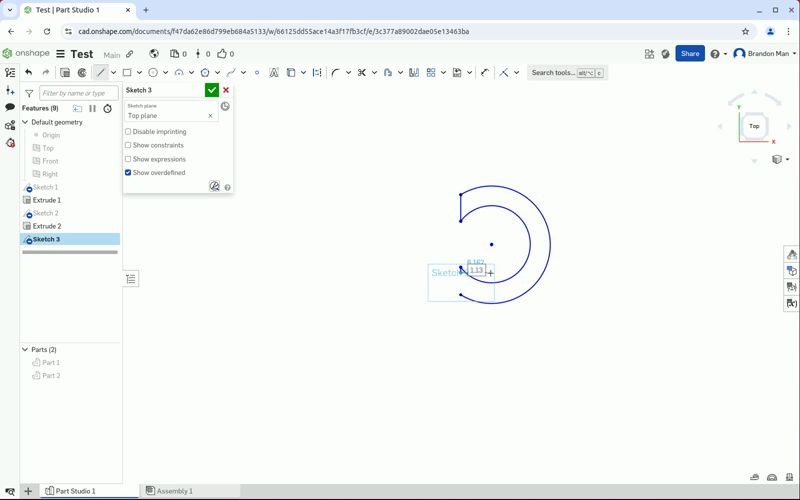
mouse_move(460, 282)
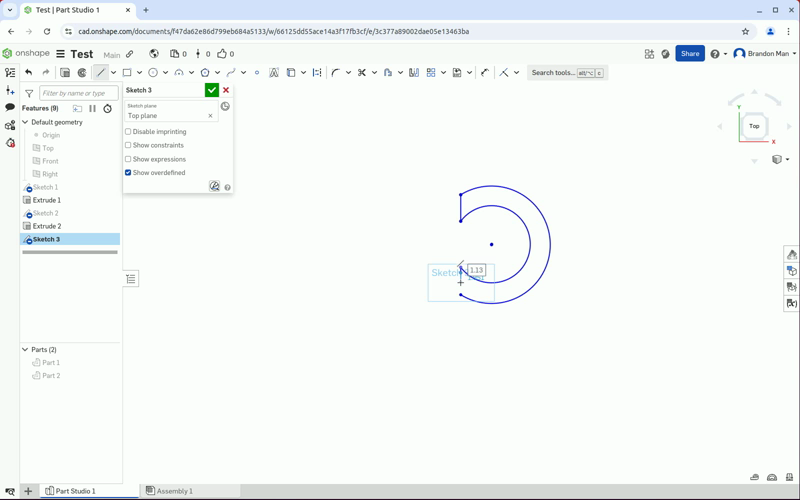
click(460, 282)
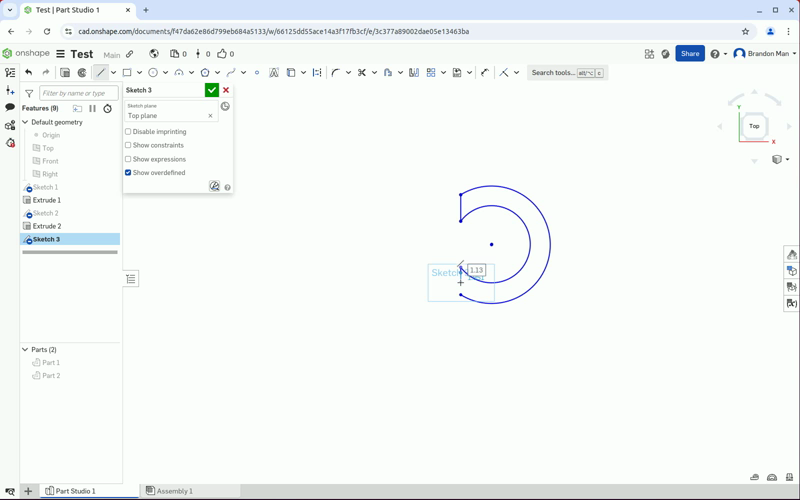
key_up(shift)
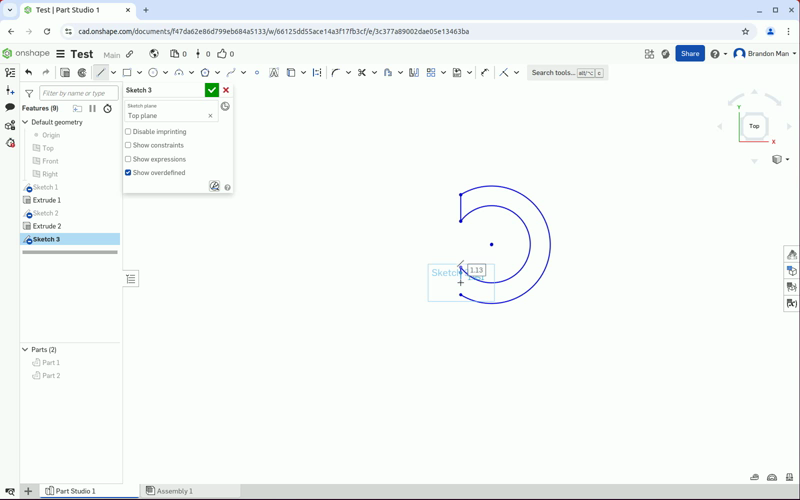
mouse_move(490, 282)
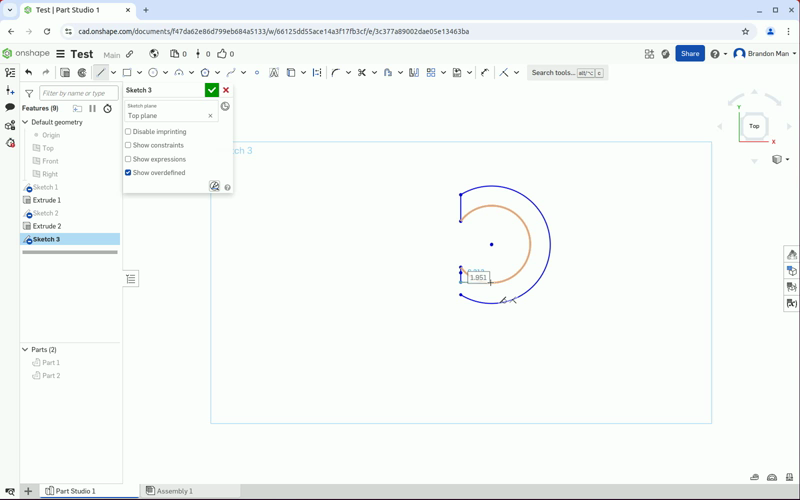
key_down(shift)
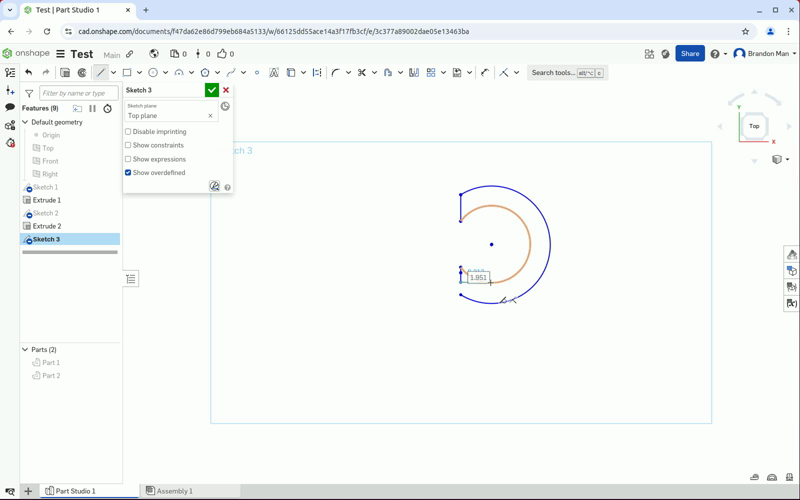
mouse_move(460, 294)
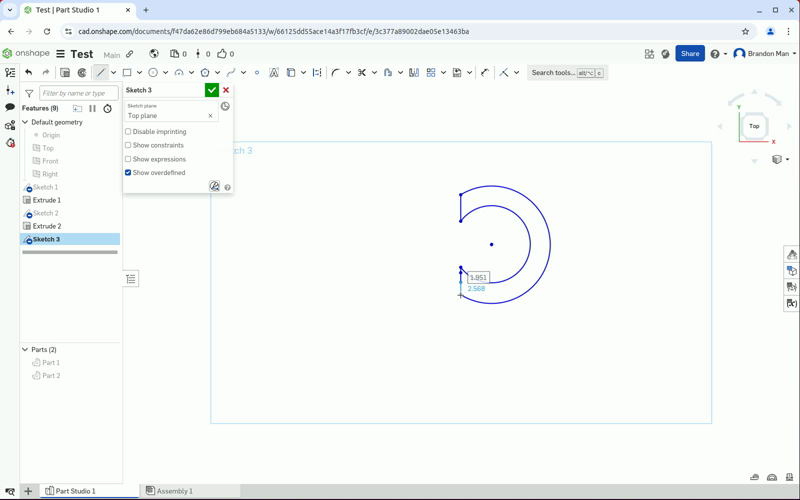
key_up(shift)
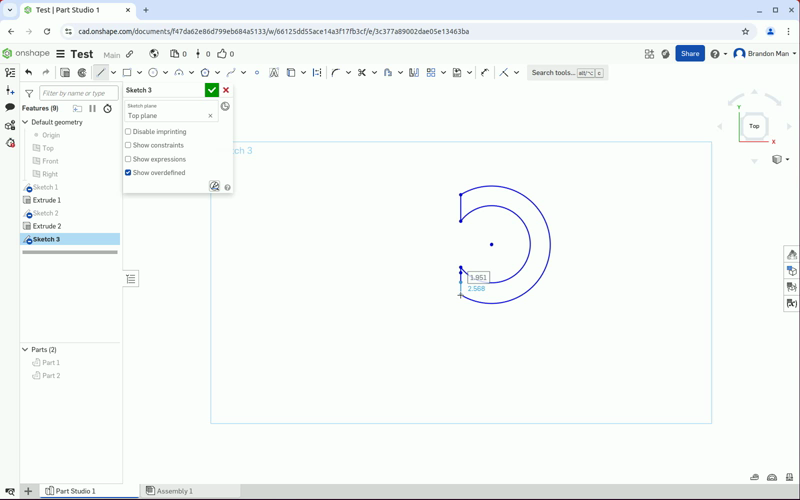
click(460, 294)
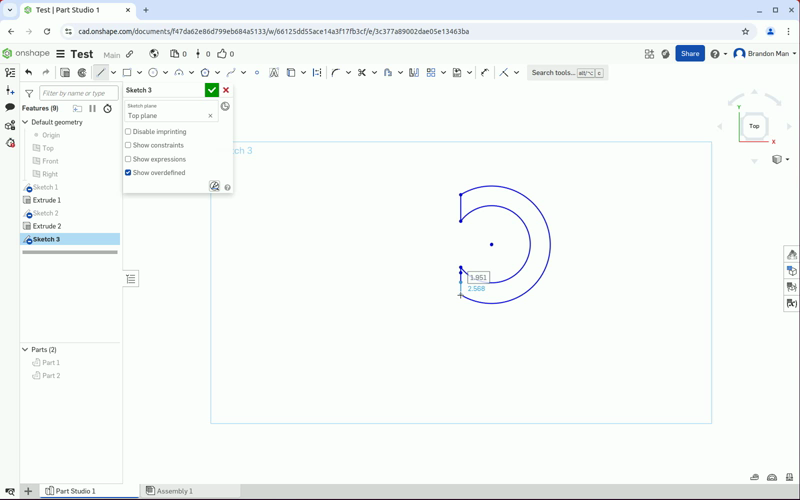
key(esc)
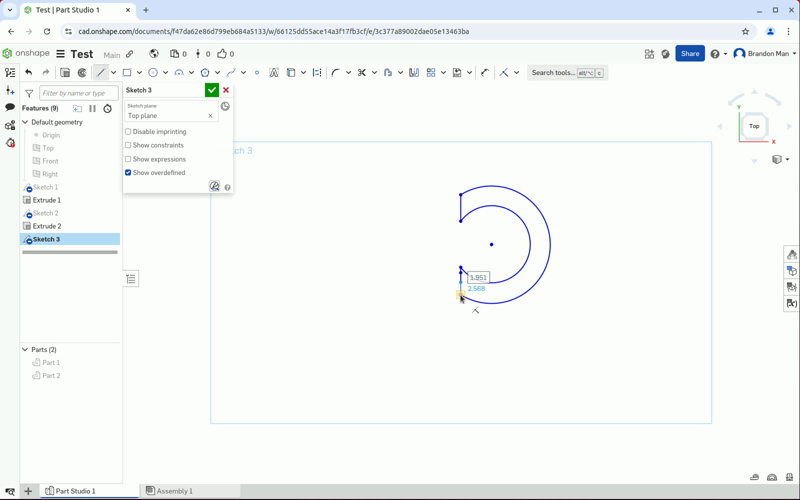
mouse_move(467, 194)
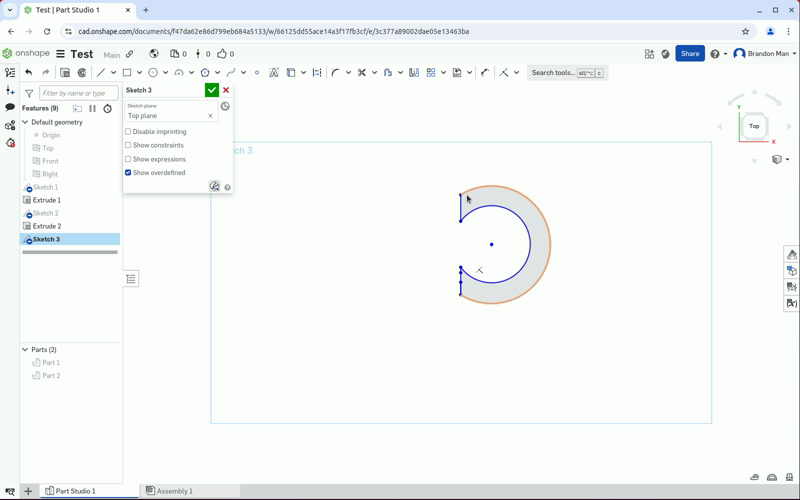
click(467, 194)
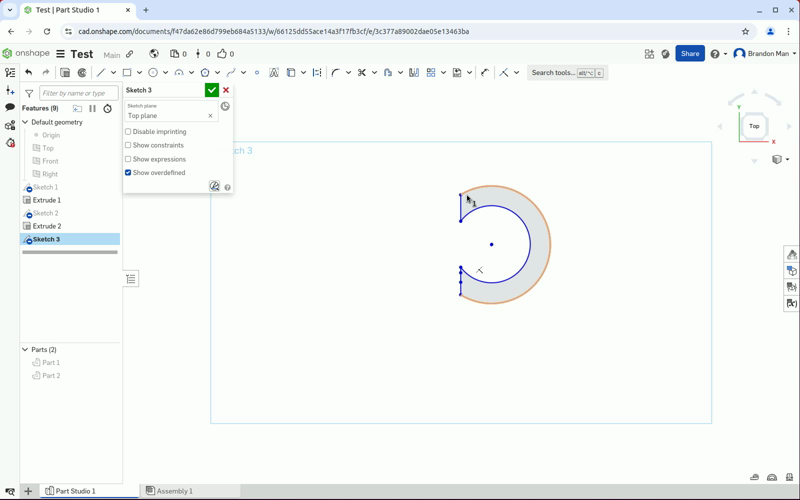
mouse_move(73, 352)
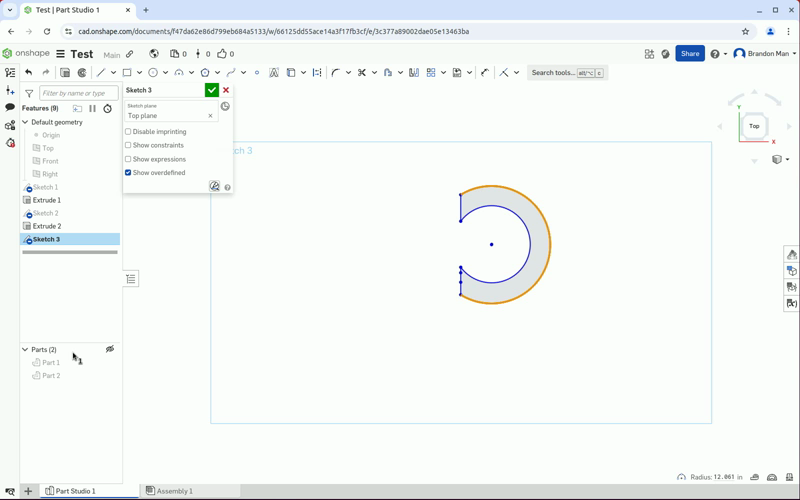
key(shift+y)
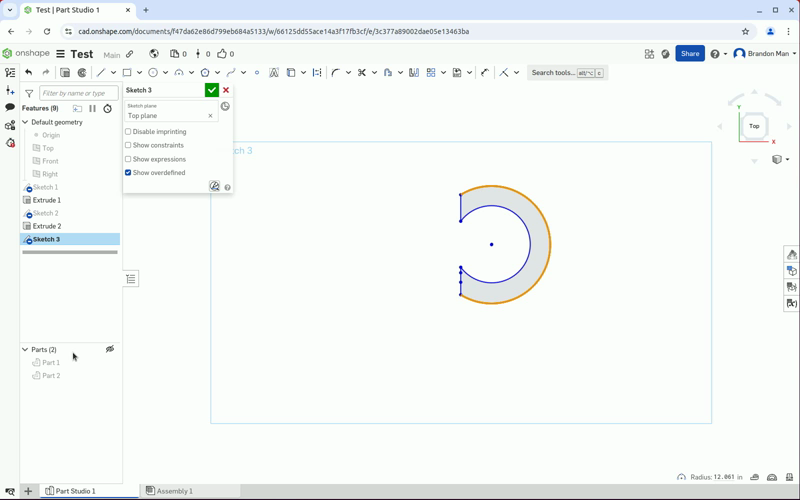
key(shift+e)
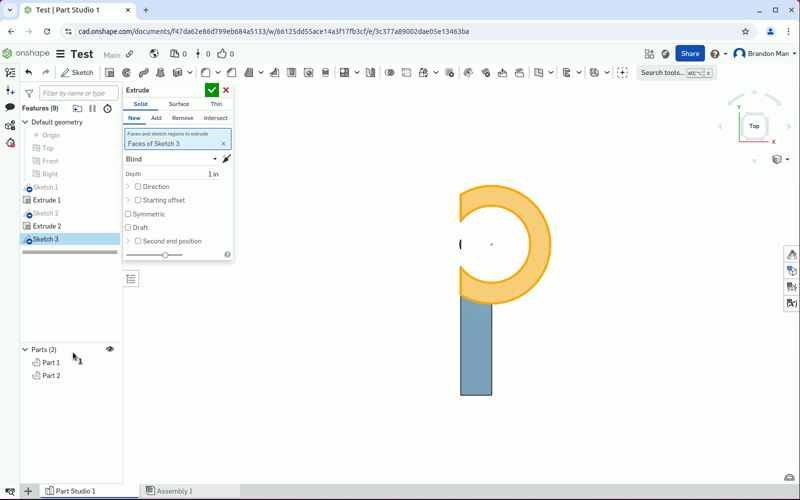
mouse_move(143, 106)
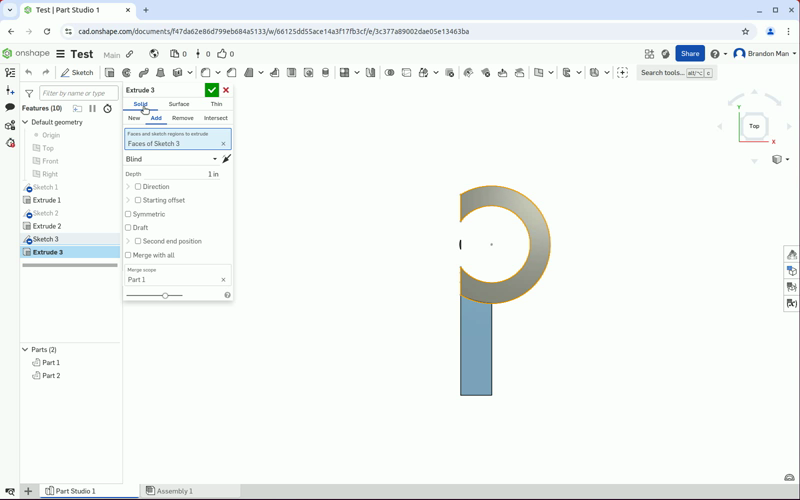
click(143, 106)
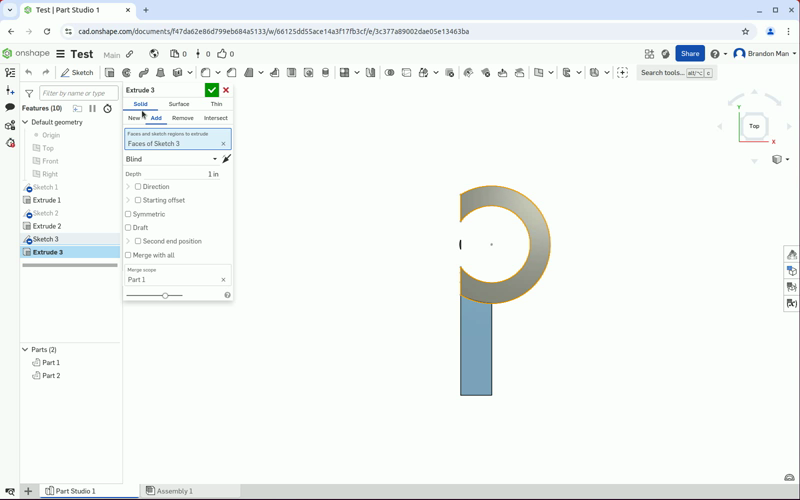
mouse_move(137, 120)
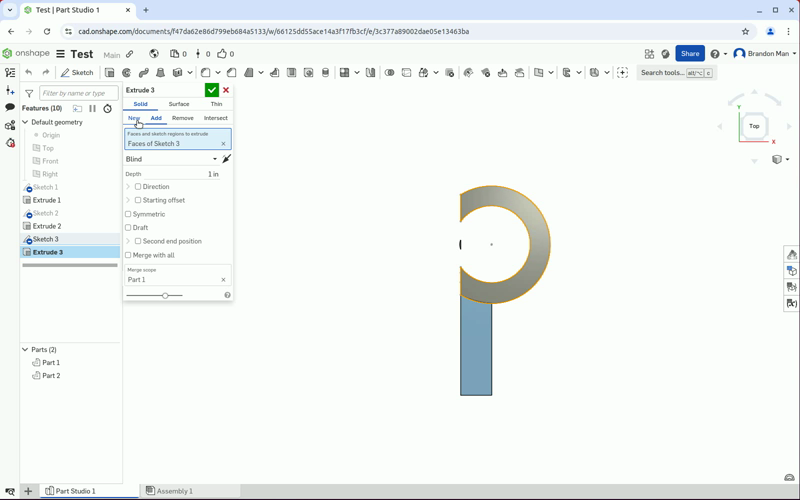
click(137, 120)
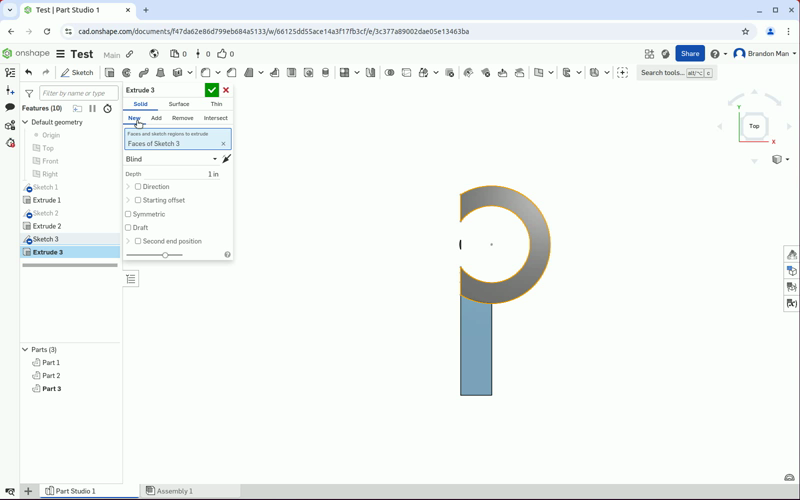
key(tab, 4)
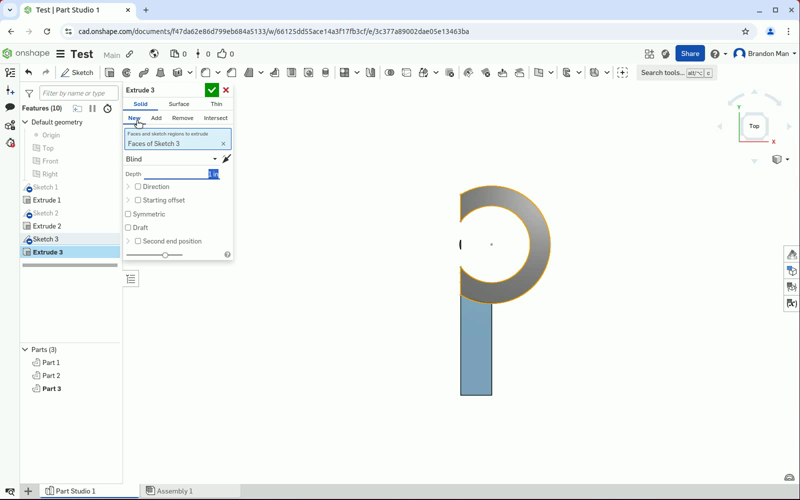
text(8.666)
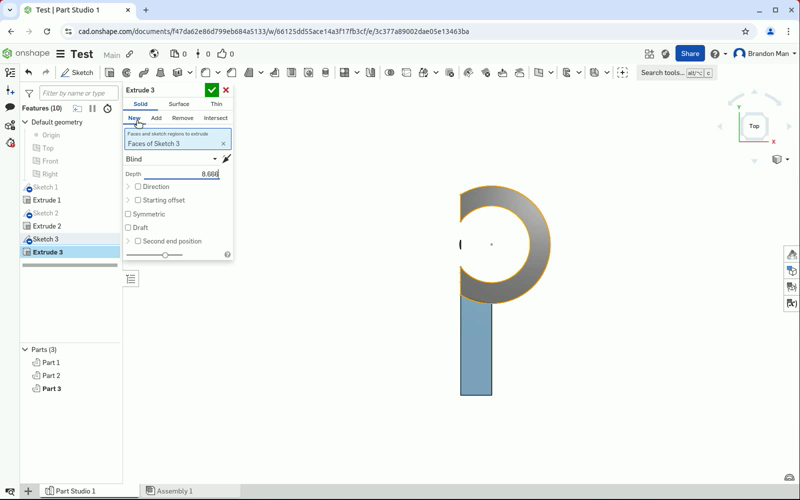
key(enter)
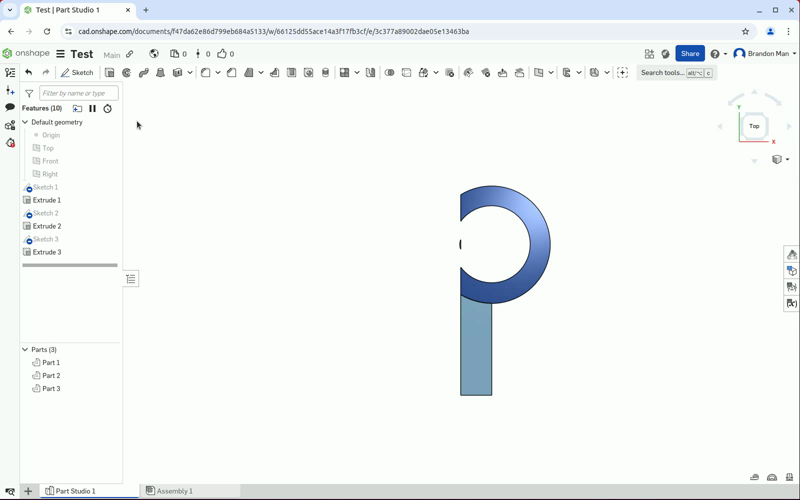
key(shift+h)
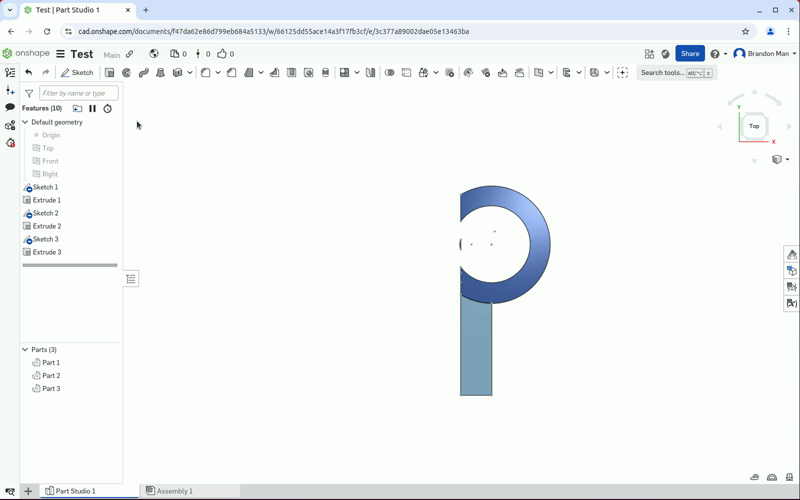
key(shift+h)
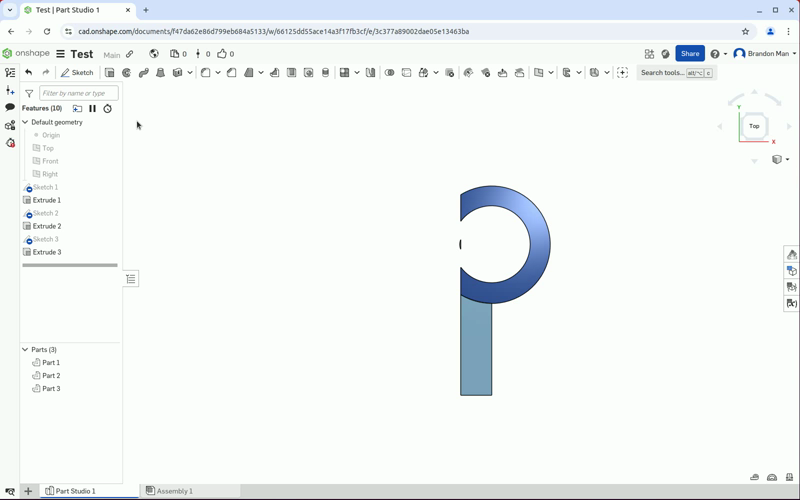
mouse_move(73, 189)
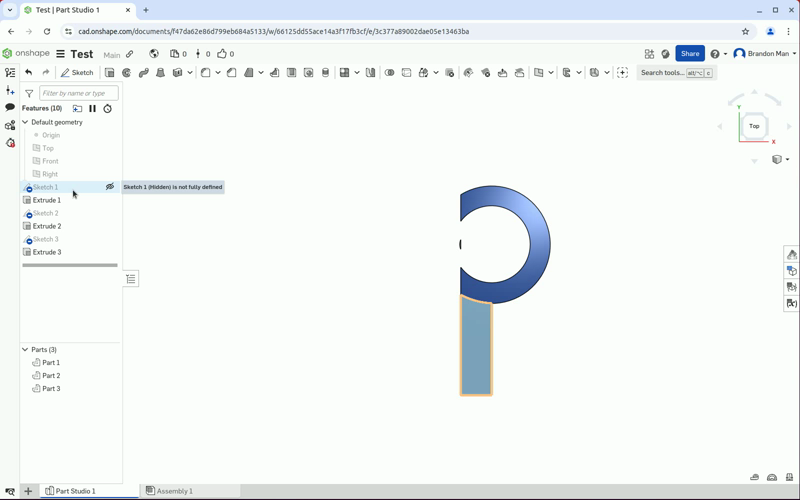
click(73, 189)
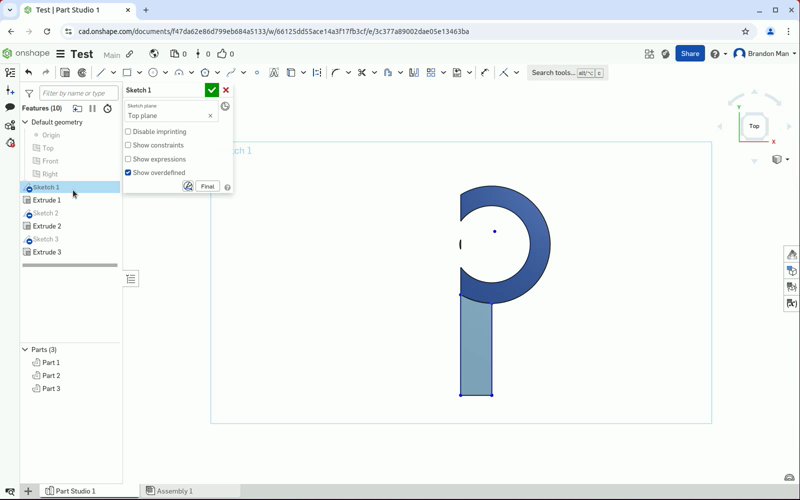
mouse_move(229, 92)
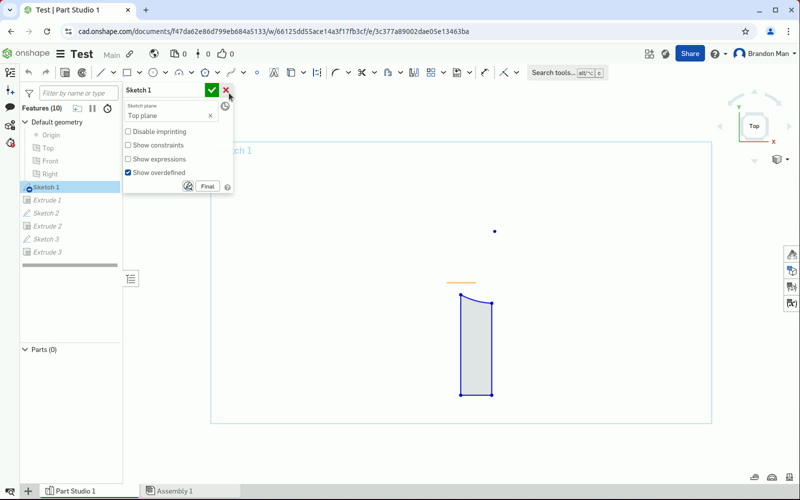
click(229, 92)
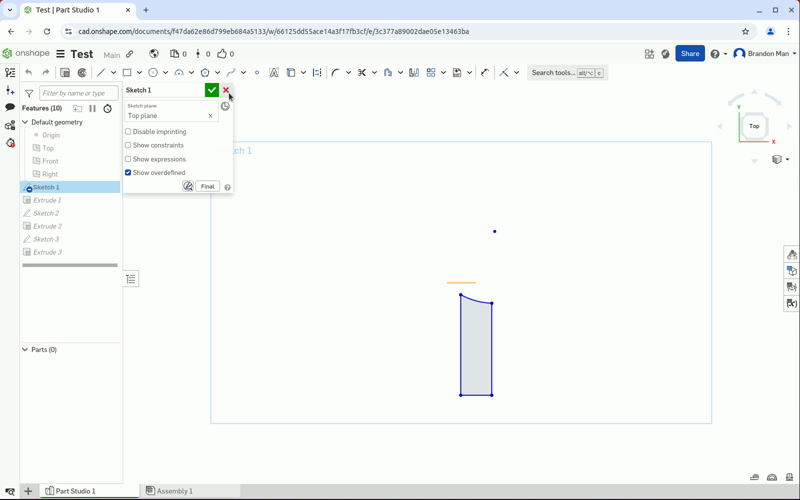
key(shift+s)
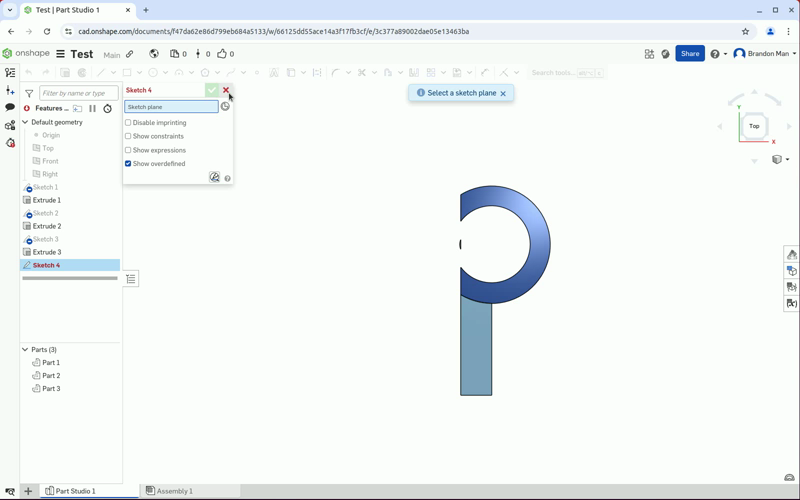
mouse_move(73, 150)
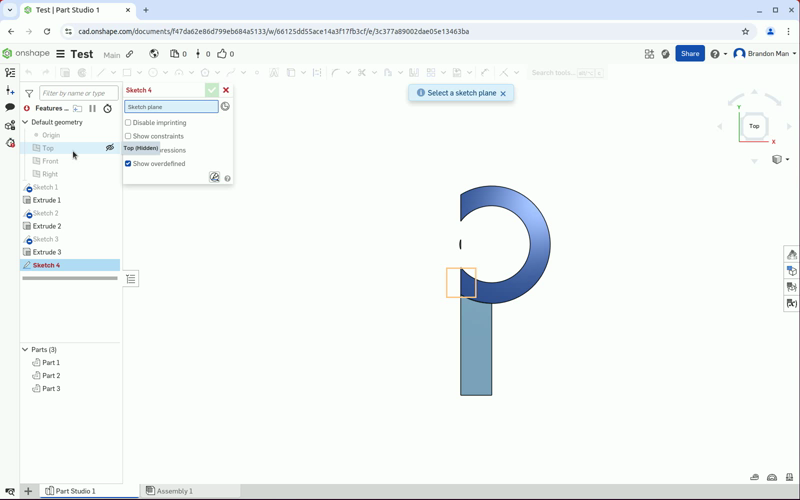
click(73, 150)
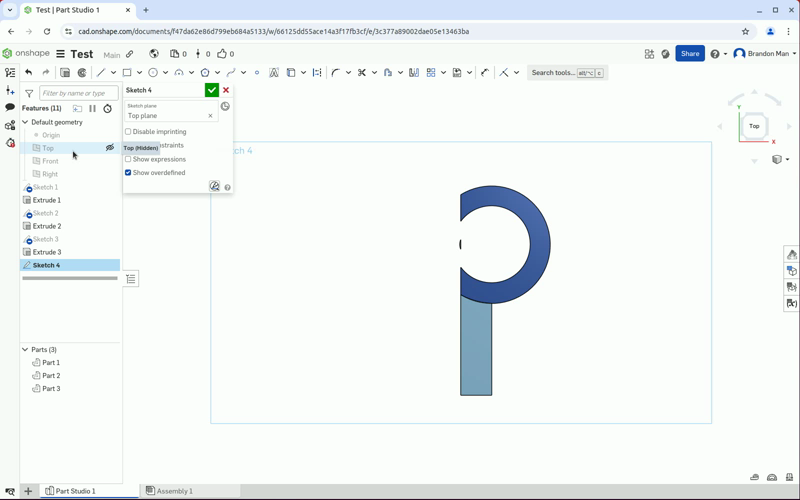
mouse_move(73, 352)
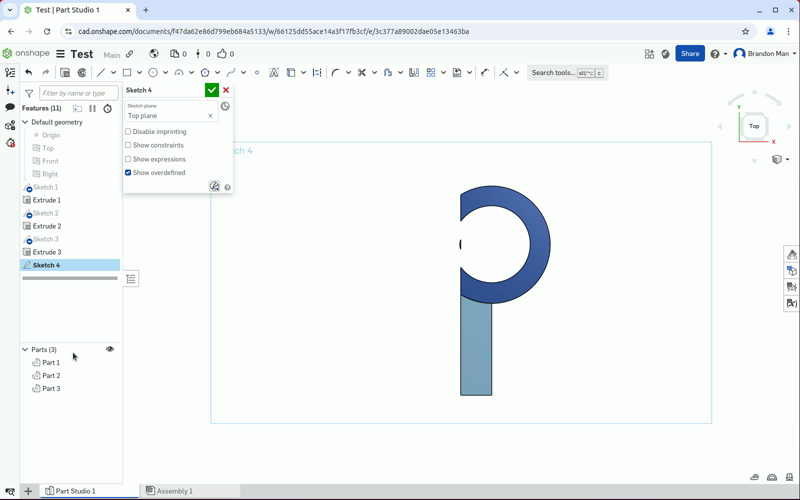
key(y)
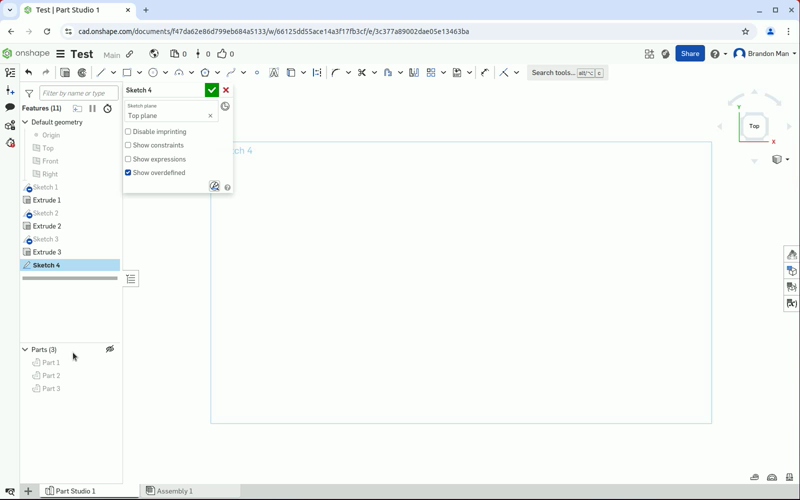
key(a)
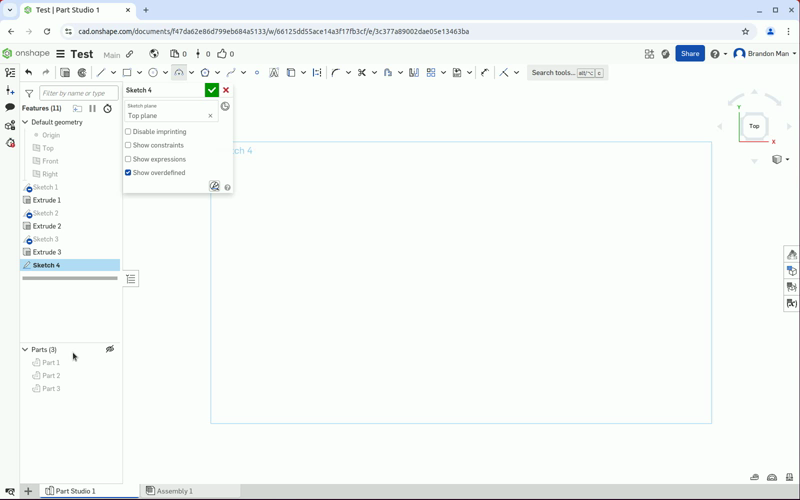
key_down(shift)
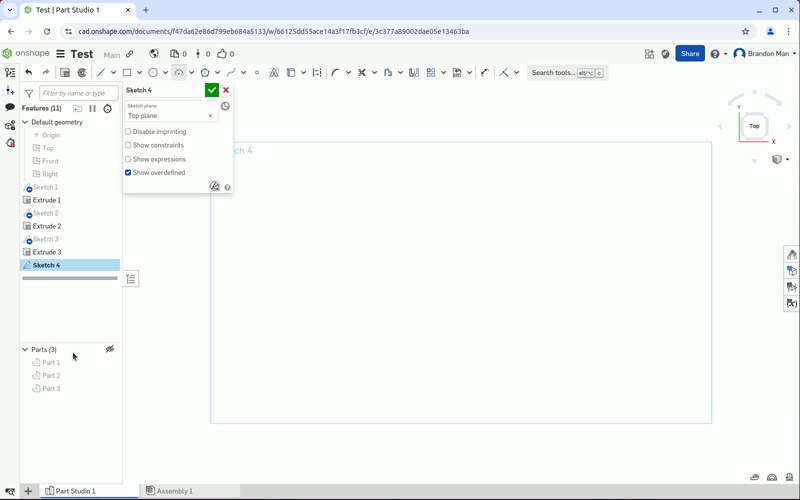
mouse_move(460, 267)
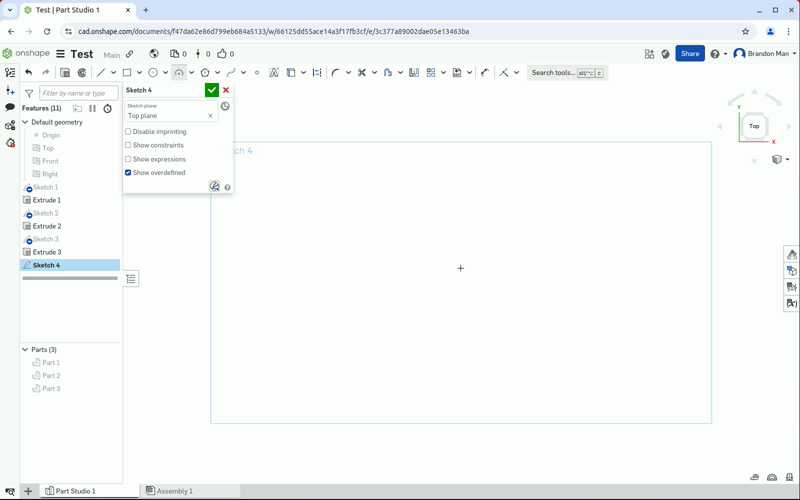
click(460, 267)
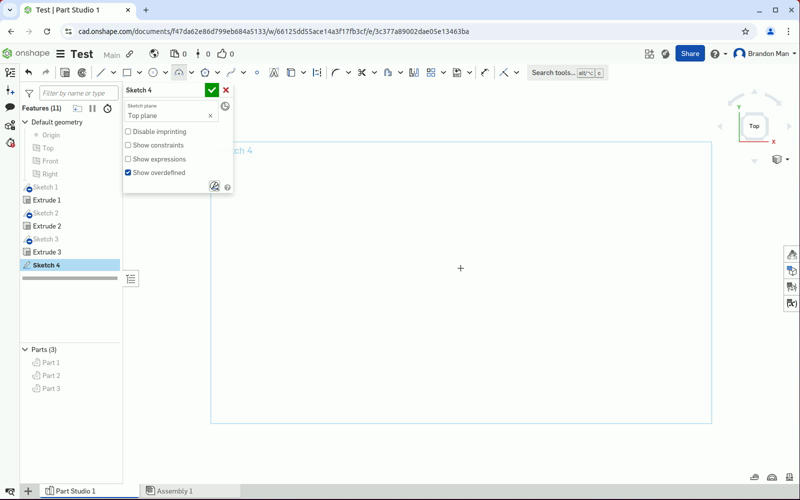
key_up(shift)
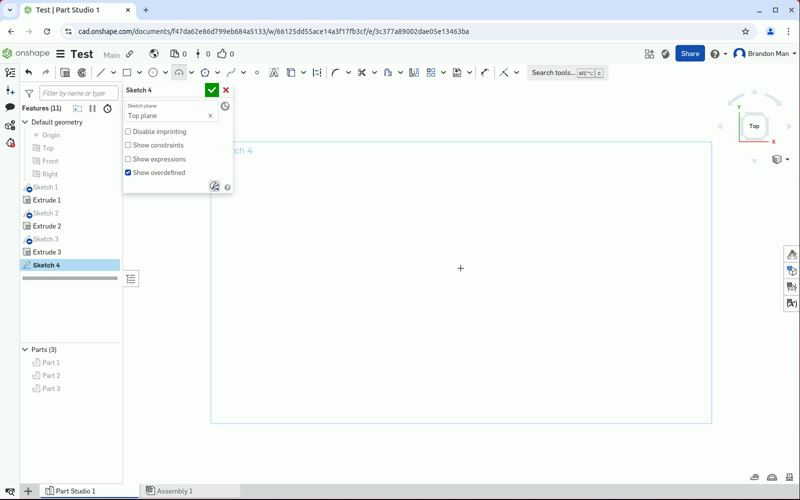
key_down(shift)
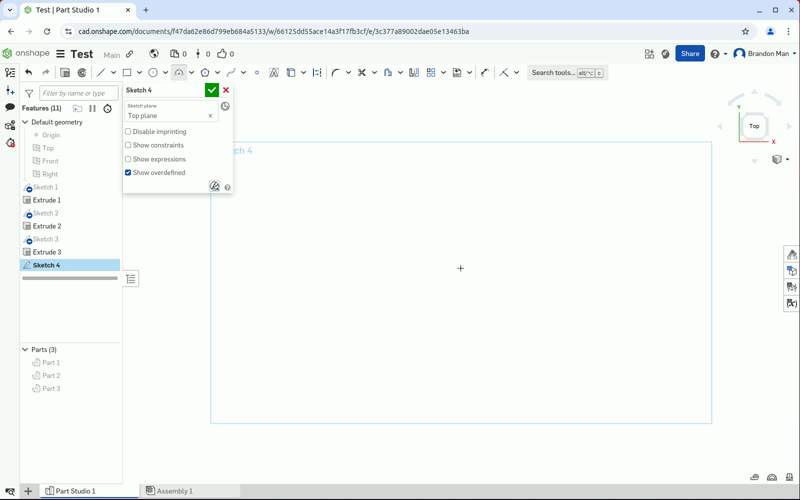
mouse_move(460, 221)
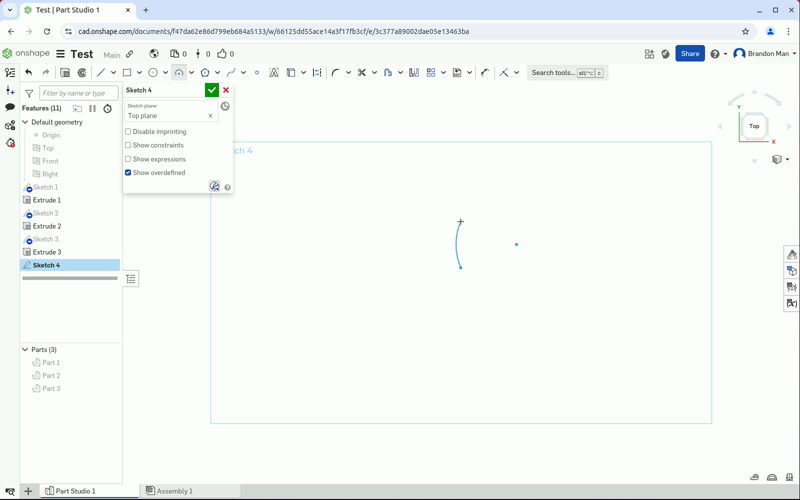
click(460, 221)
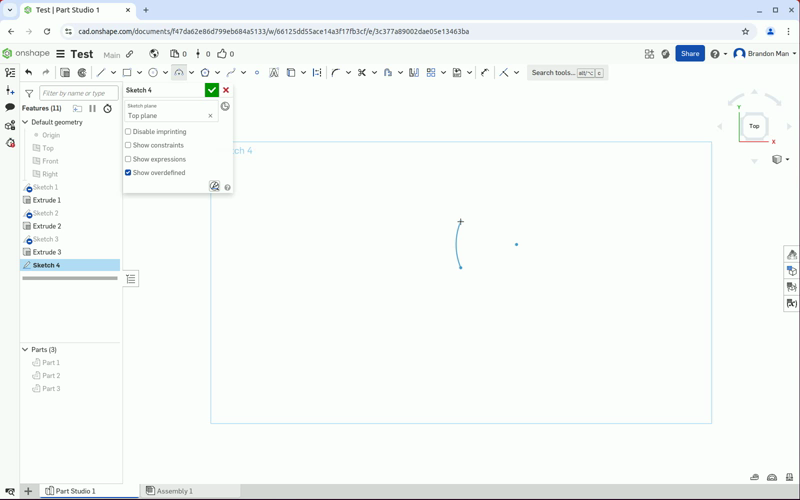
mouse_move(530, 244)
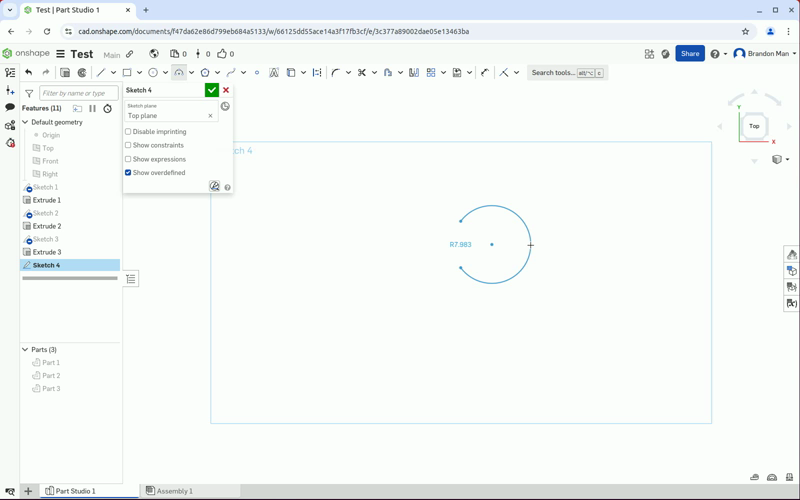
click(530, 244)
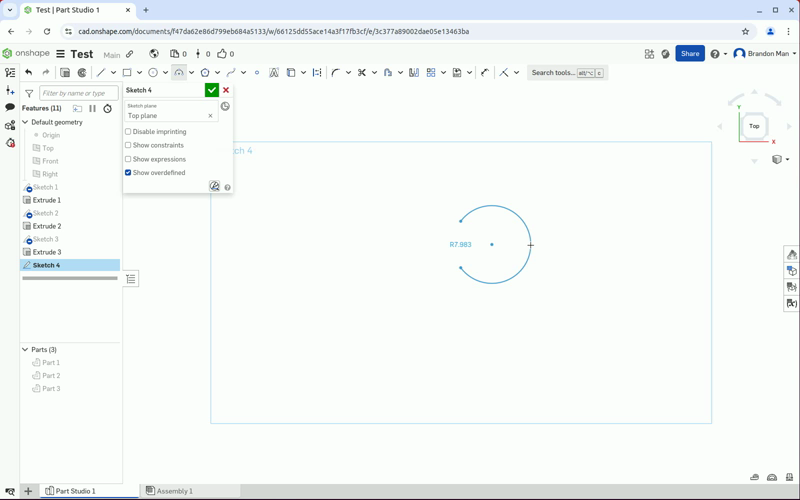
key_up(shift)
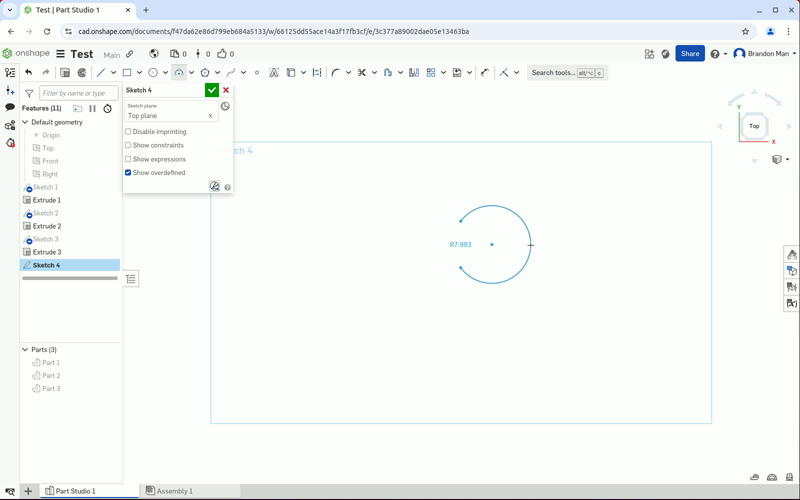
key(esc)
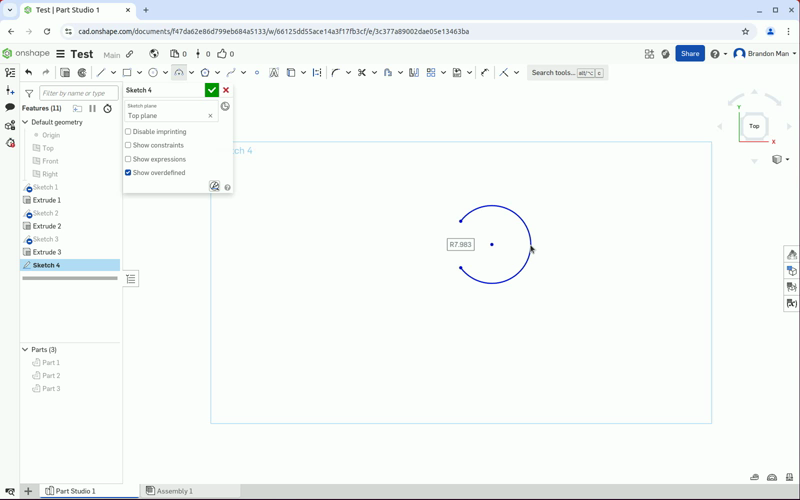
key(l)
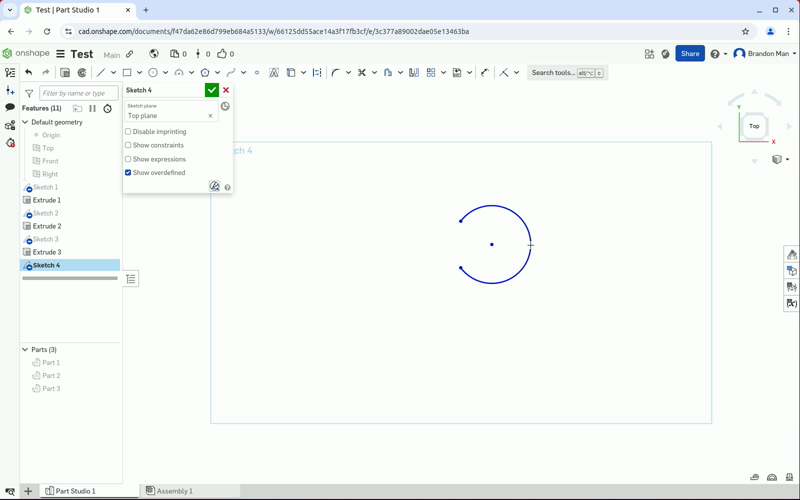
mouse_move(460, 221)
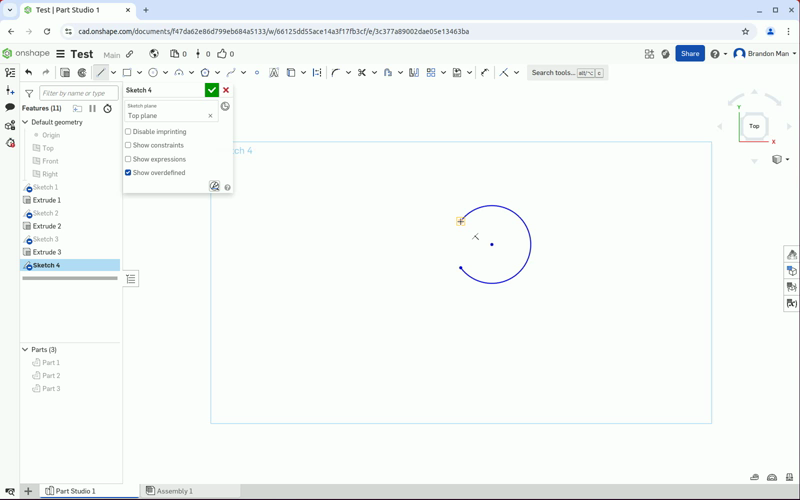
click(460, 221)
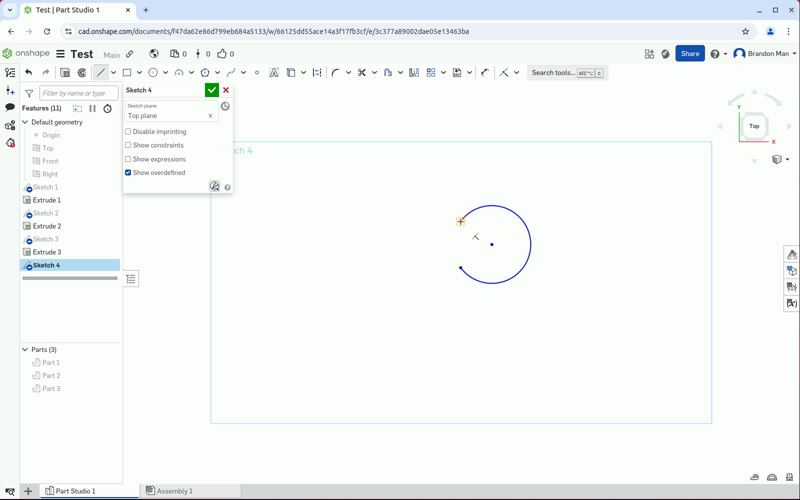
key_down(shift)
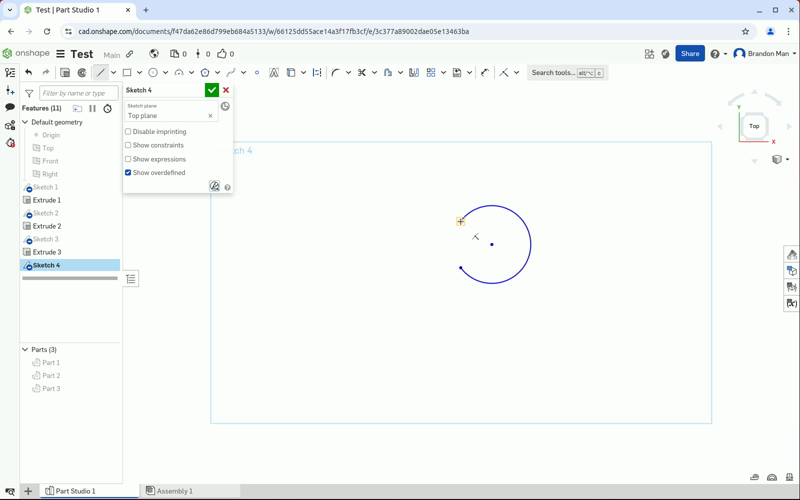
mouse_move(490, 221)
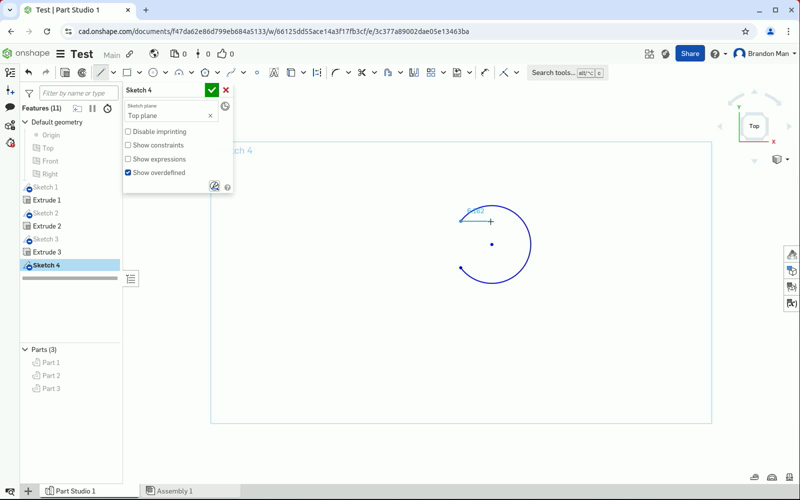
mouse_move(460, 240)
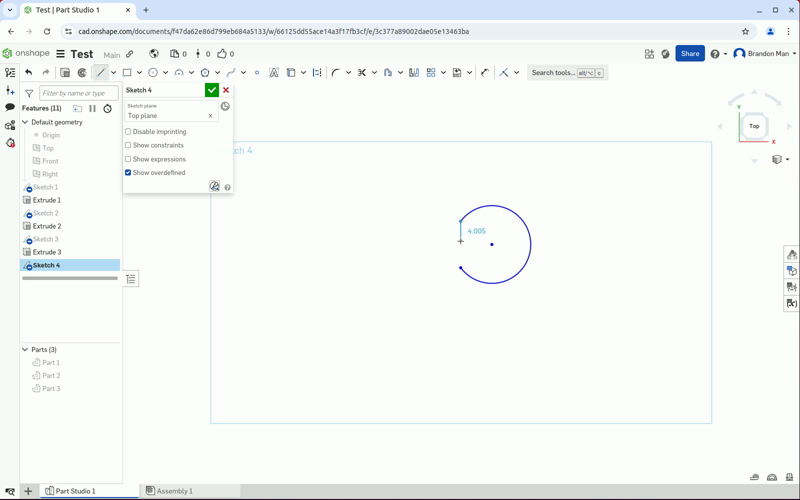
click(460, 240)
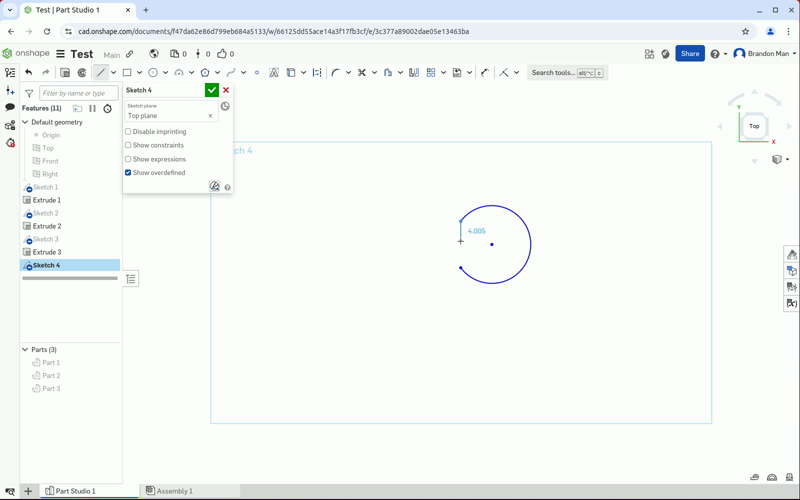
key_up(shift)
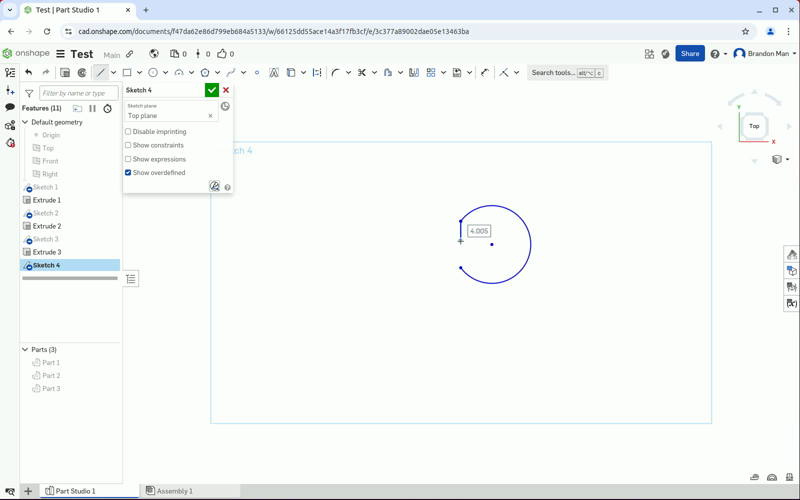
key_down(shift)
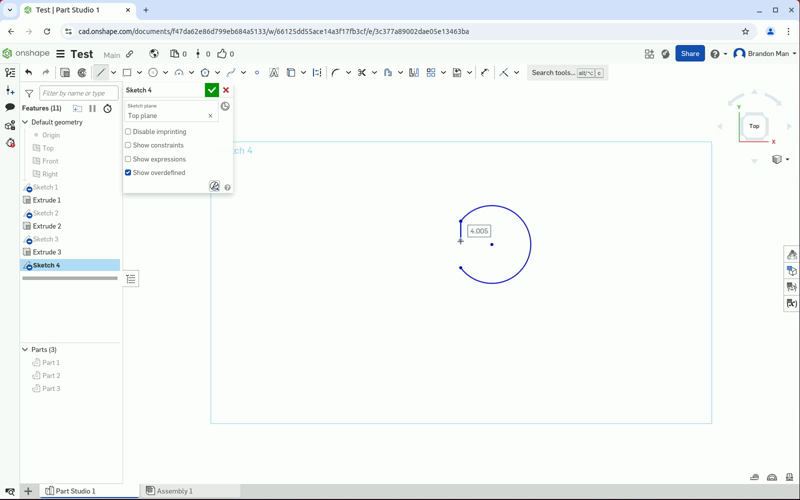
mouse_move(490, 240)
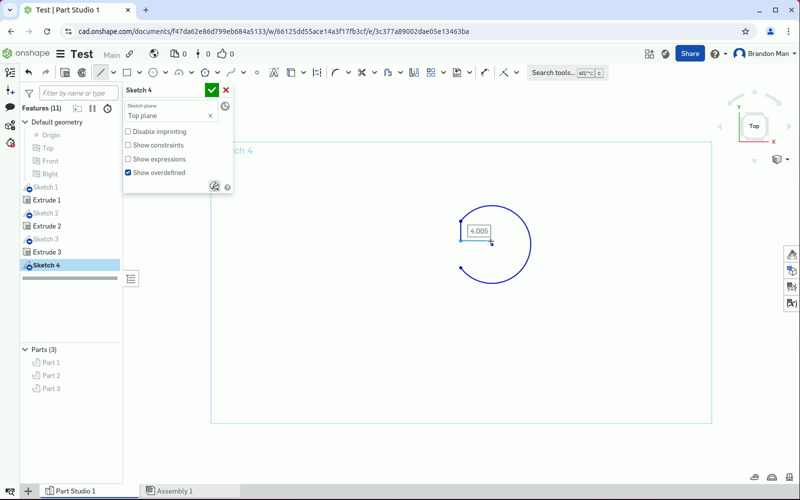
mouse_move(460, 248)
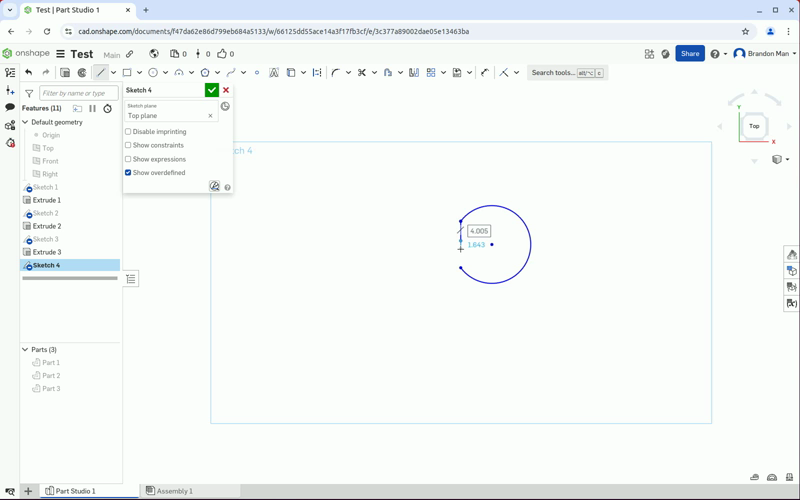
click(460, 248)
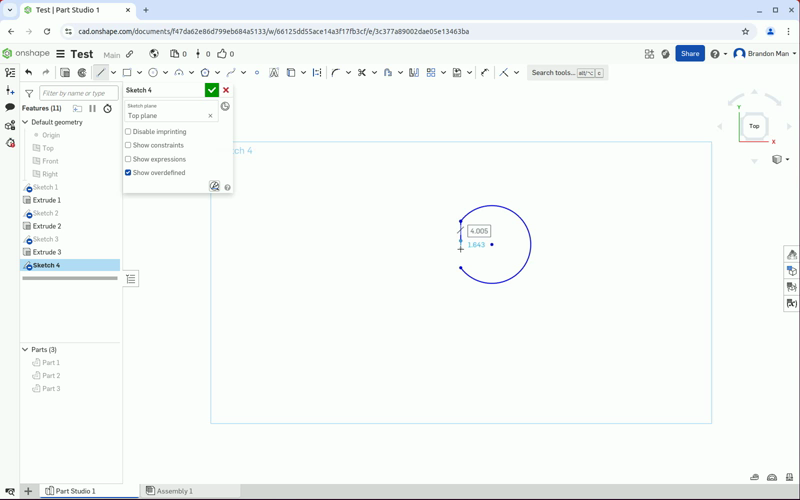
key_up(shift)
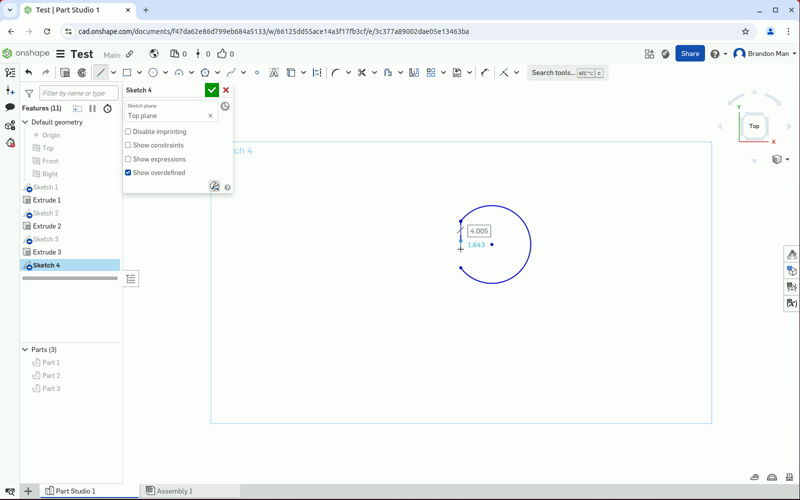
mouse_move(490, 248)
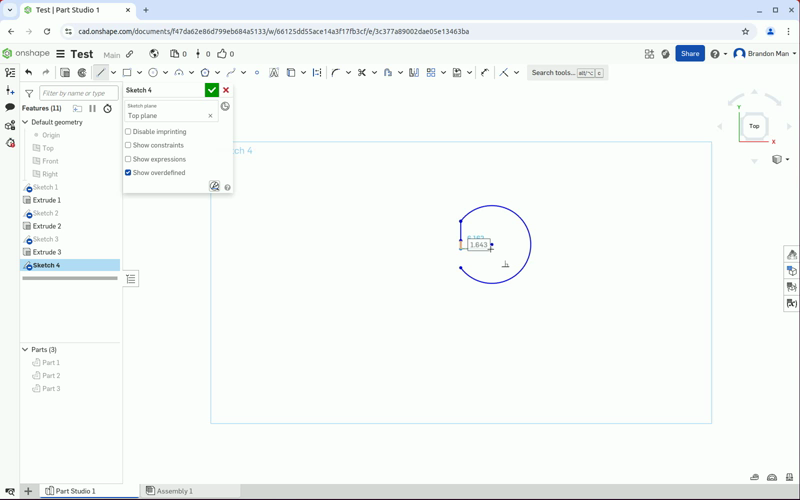
key_down(shift)
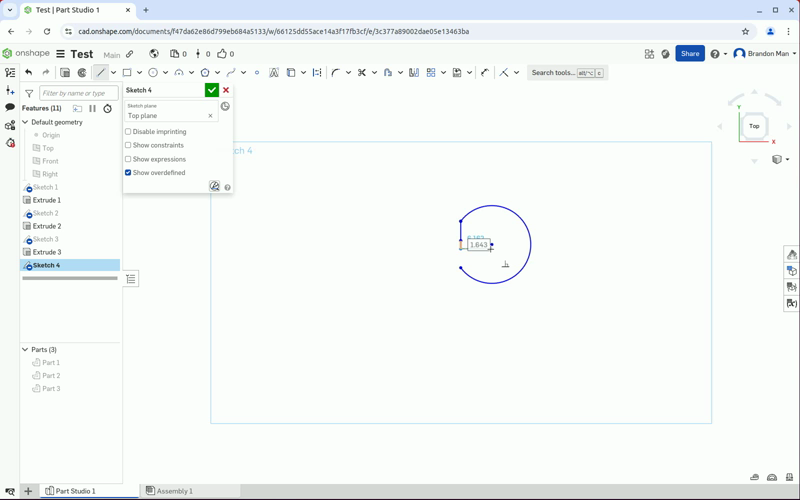
mouse_move(460, 267)
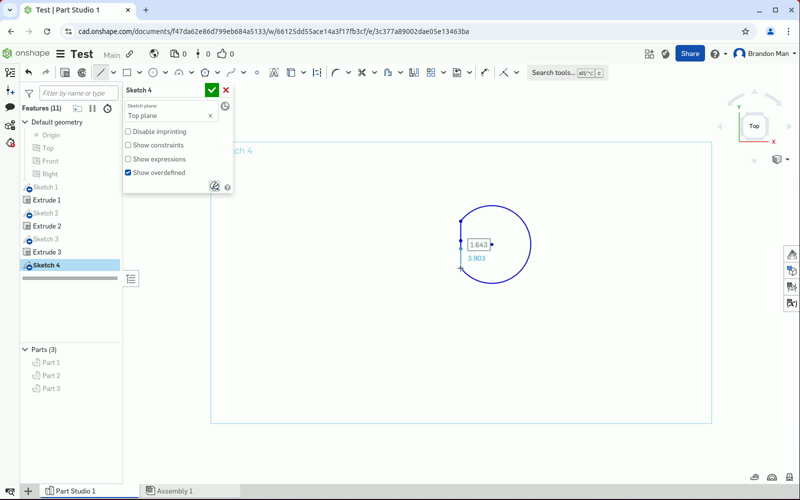
key_up(shift)
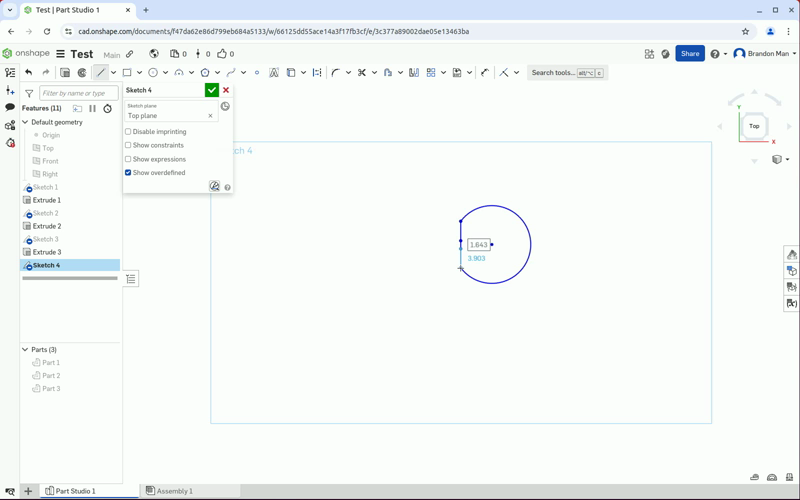
click(460, 267)
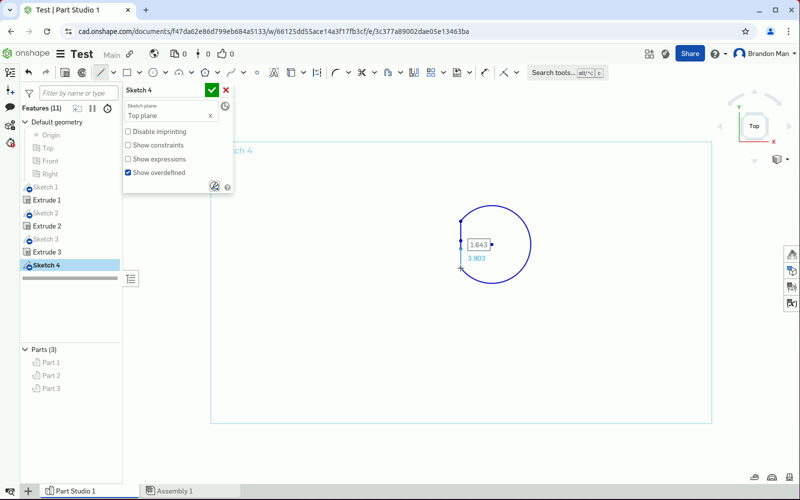
key(esc)
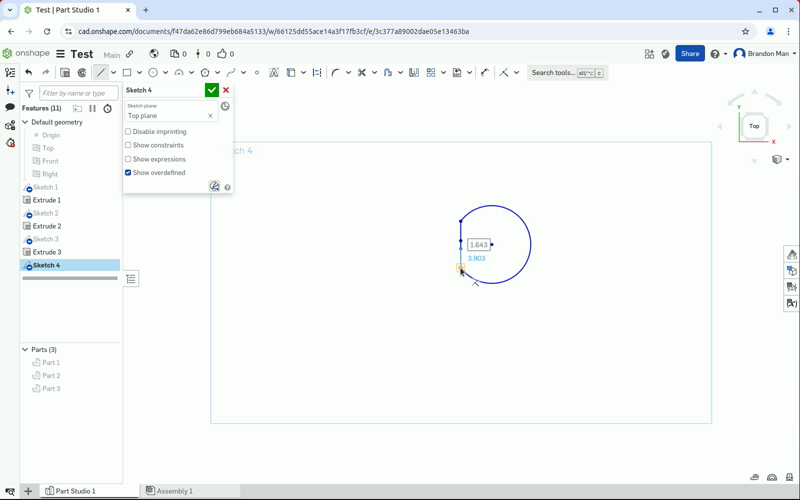
key(c)
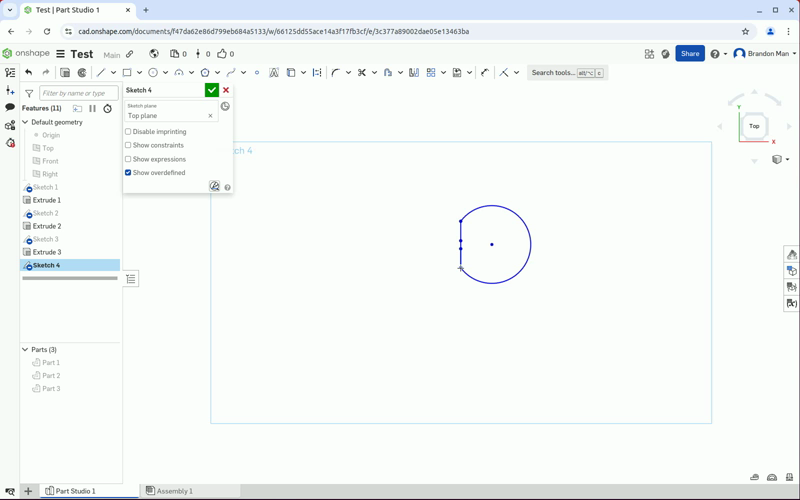
key_down(shift)
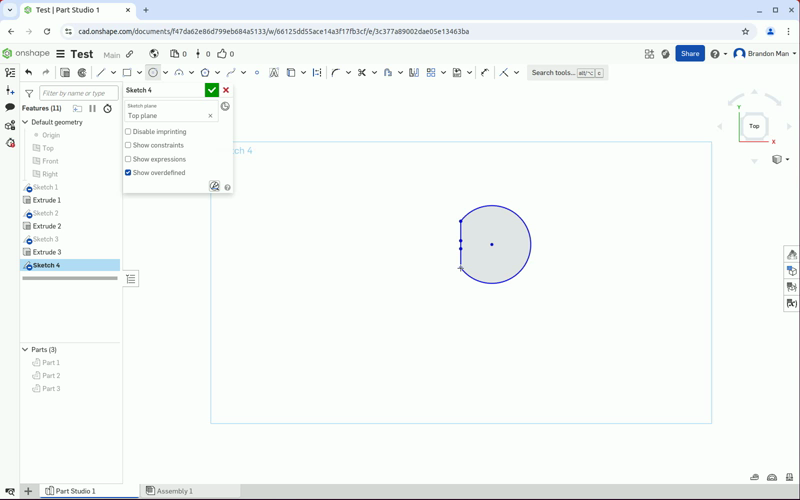
mouse_move(491, 244)
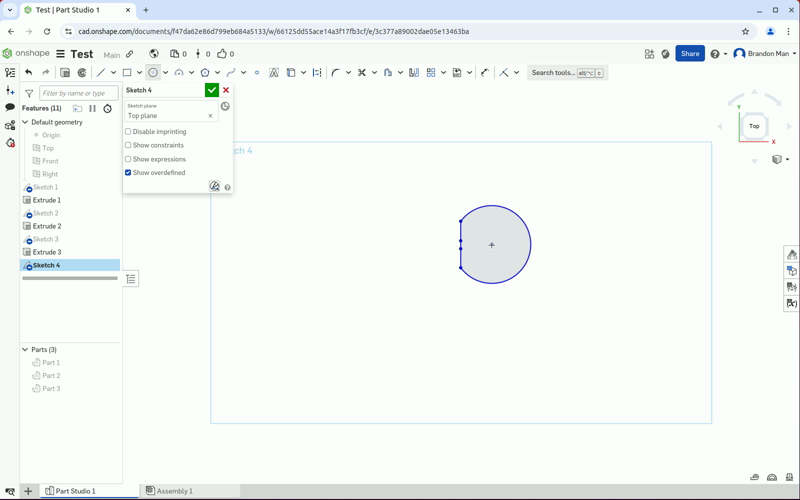
click(491, 244)
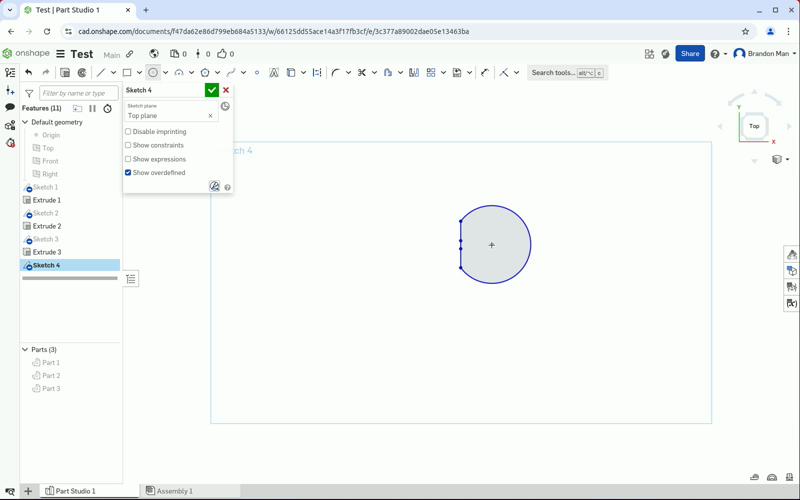
key_up(shift)
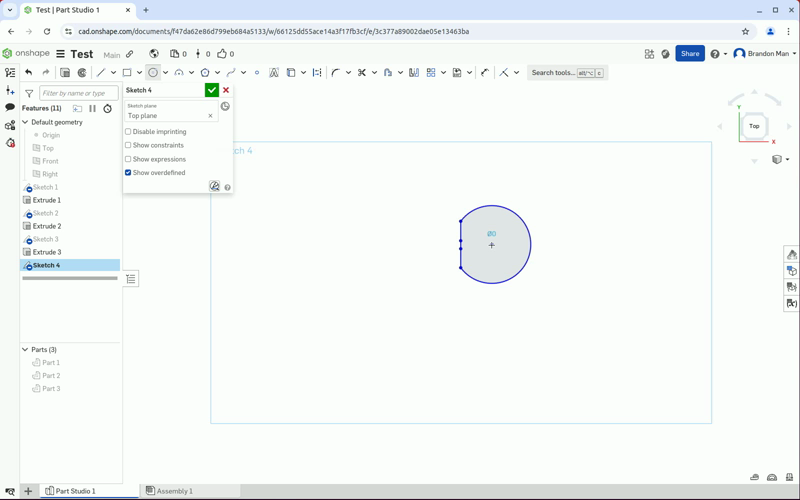
mouse_move(505, 244)
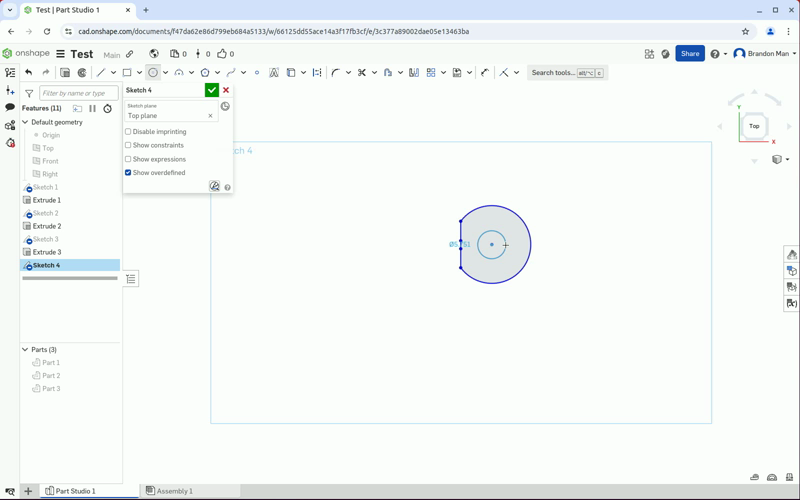
click(505, 244)
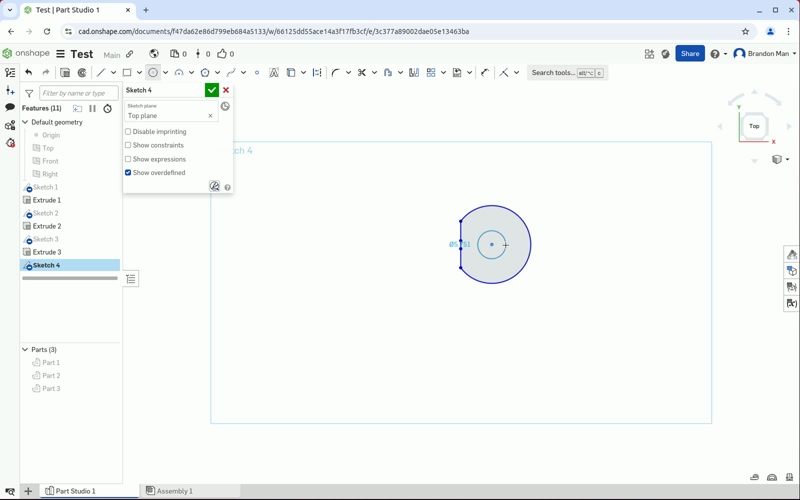
key(esc)
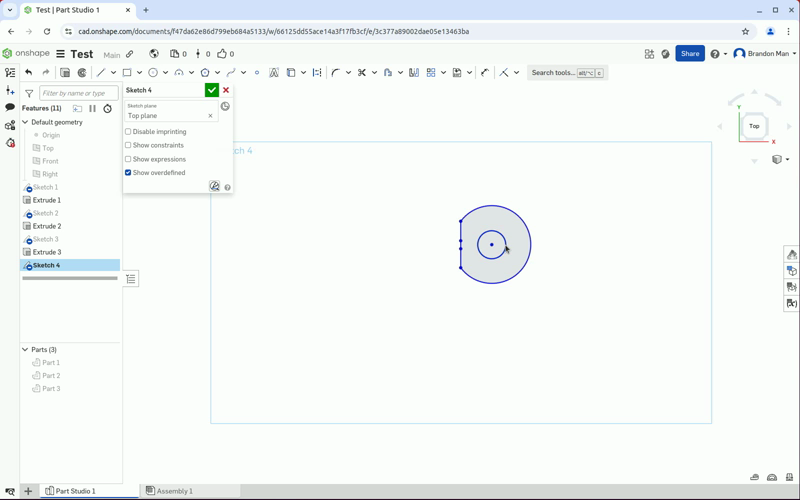
mouse_move(511, 219)
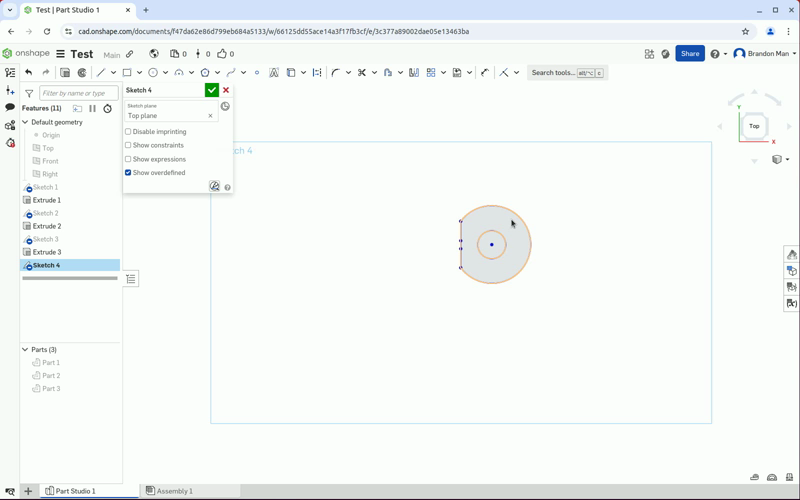
click(511, 219)
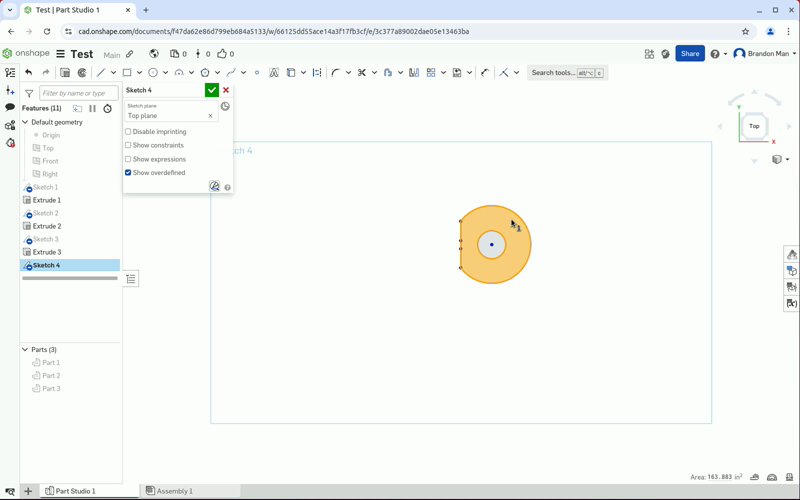
mouse_move(73, 352)
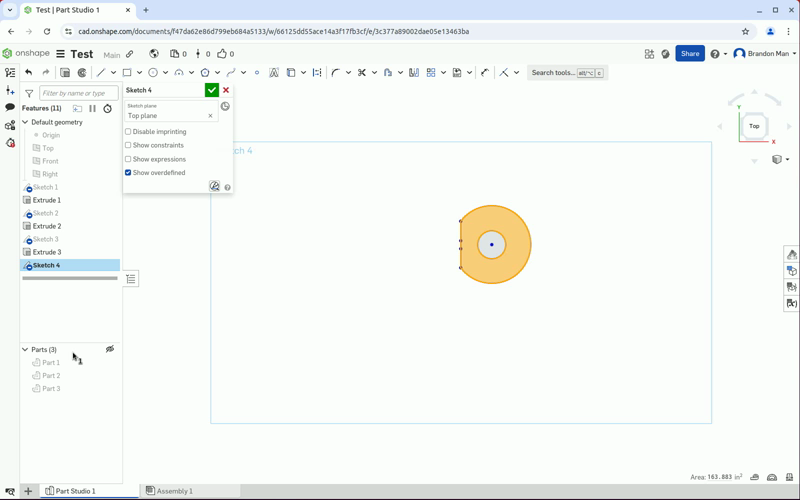
key(shift+y)
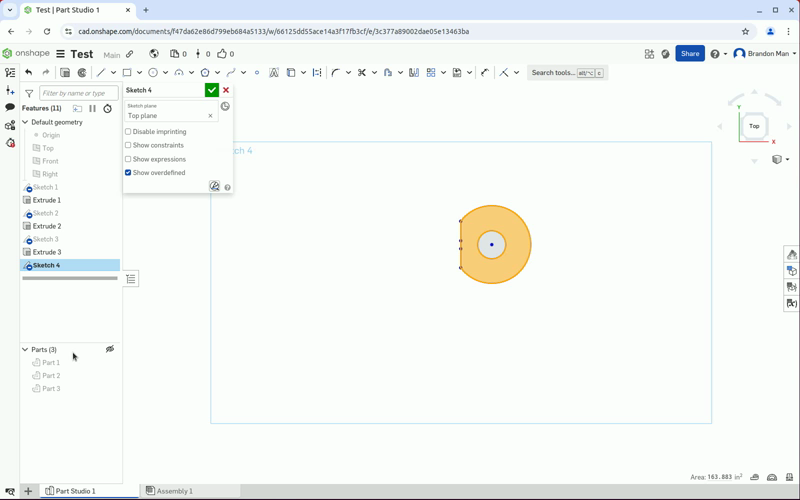
key(shift+e)
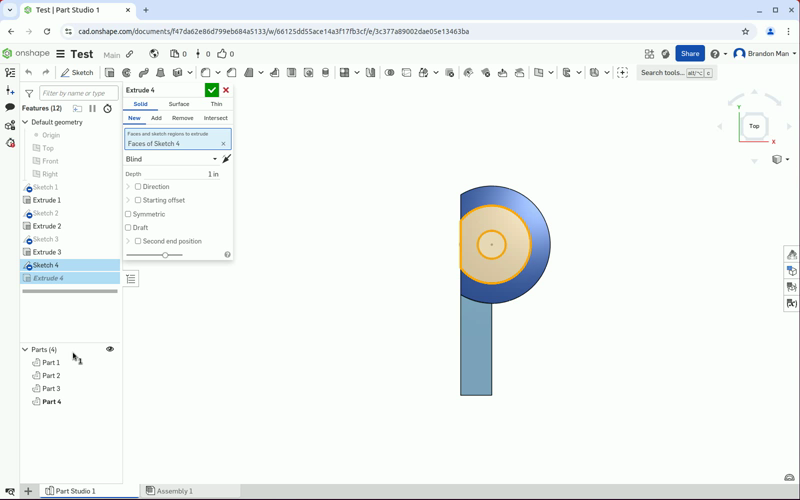
mouse_move(143, 106)
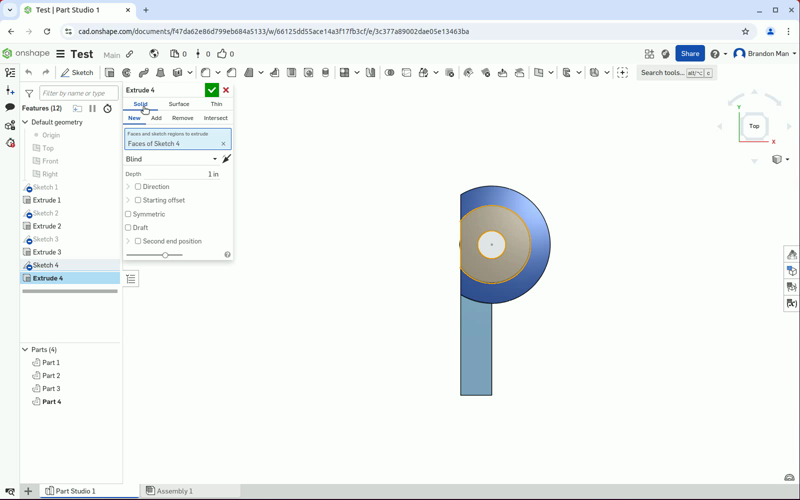
click(143, 106)
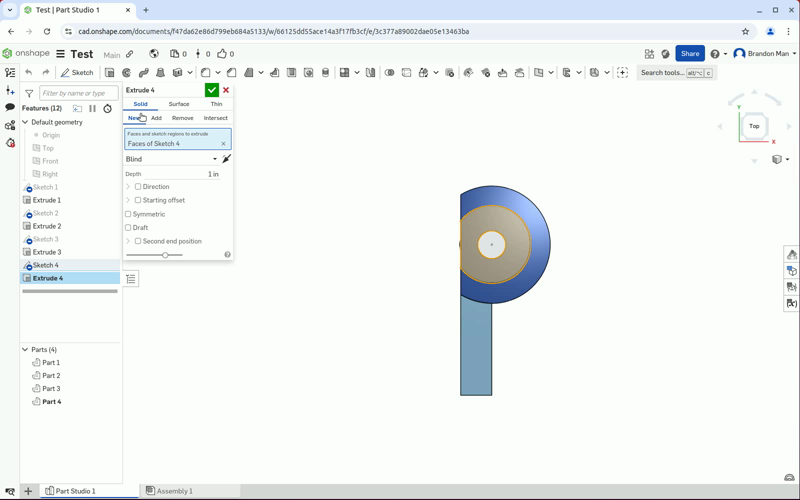
mouse_move(137, 120)
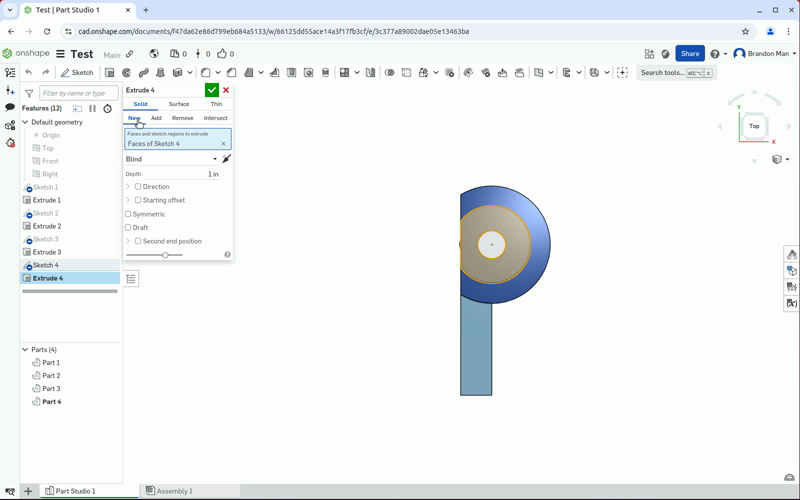
click(137, 120)
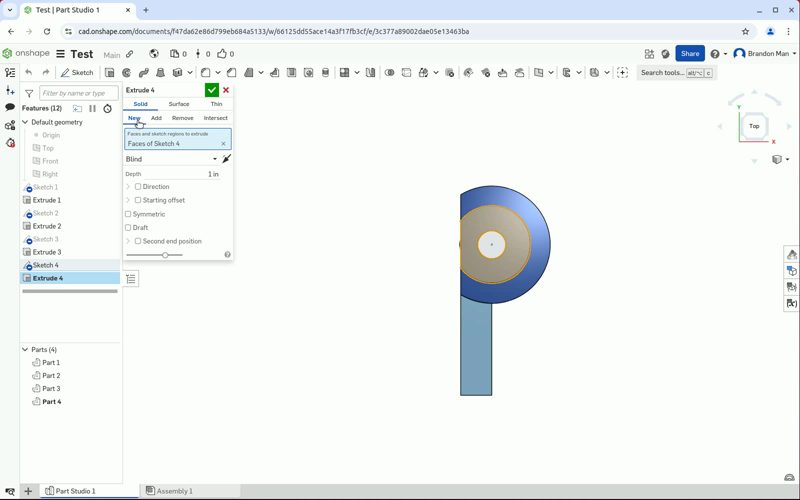
key(tab, 4)
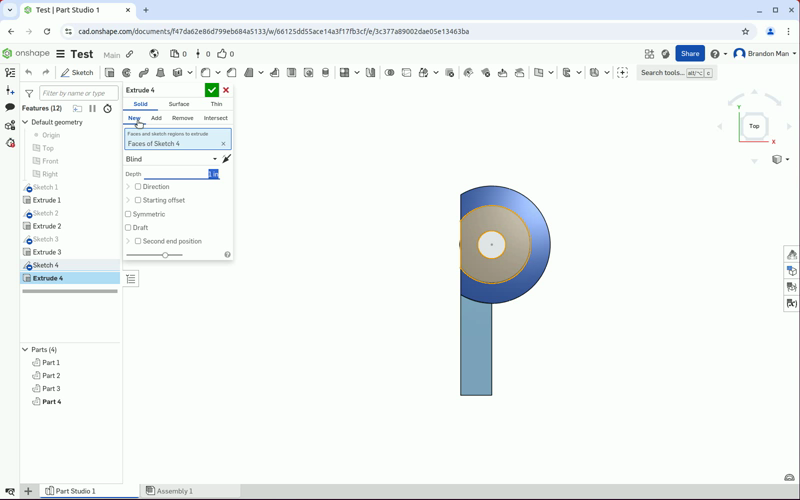
text(8.666)
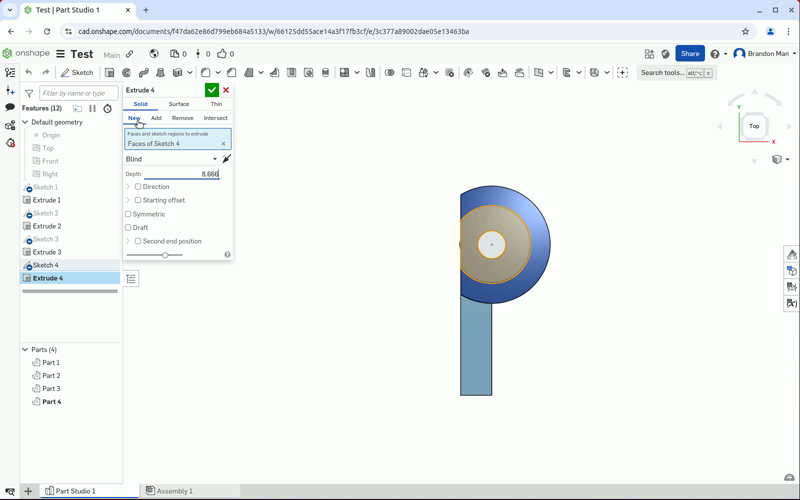
key(enter)
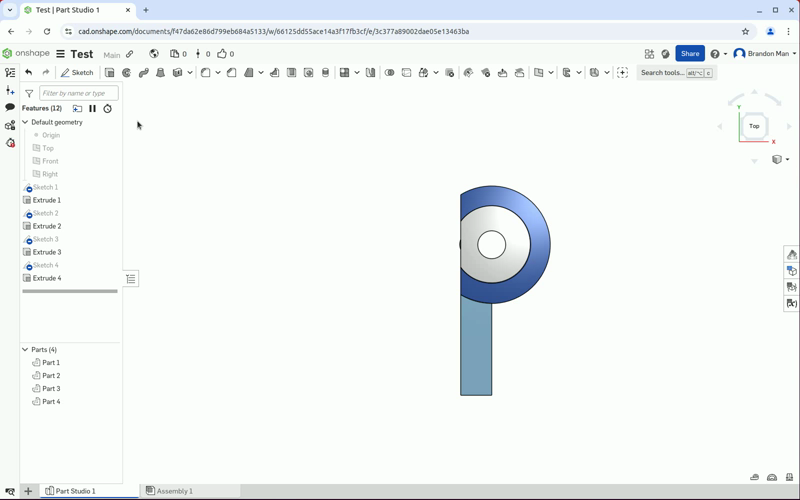
key(shift+h)
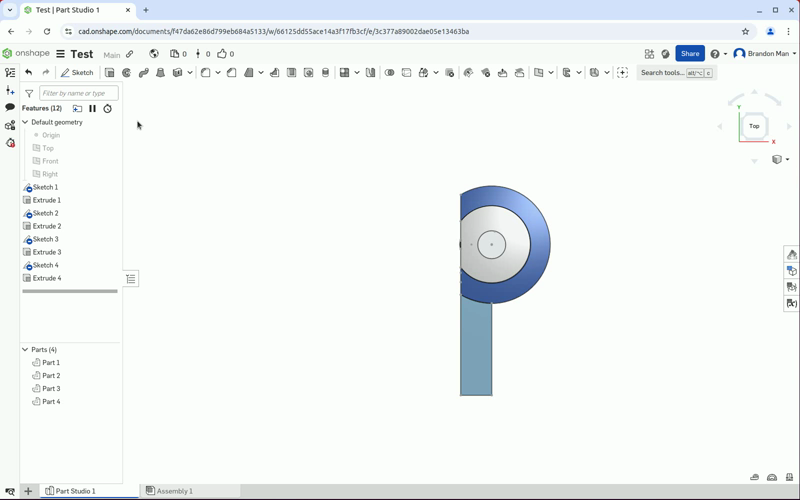
key(shift+h)
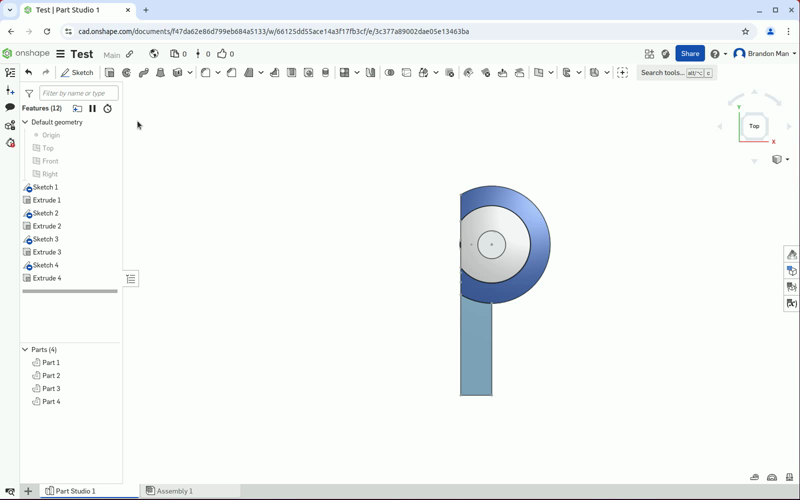
key(shift+7)
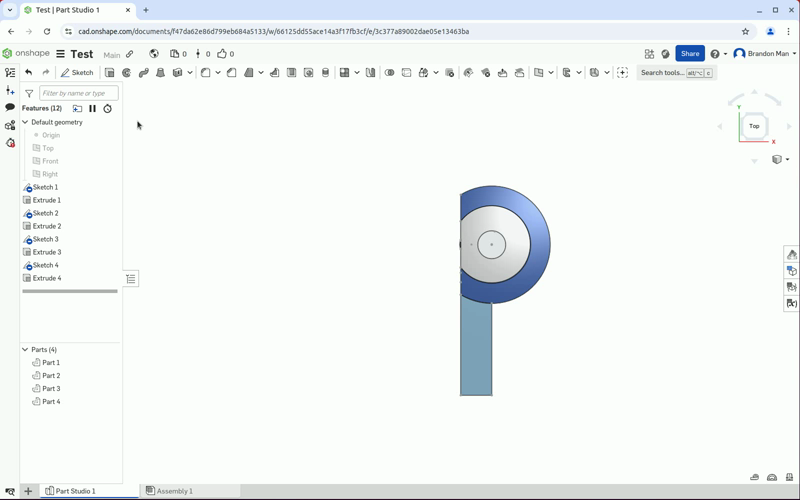
key(up, 3)
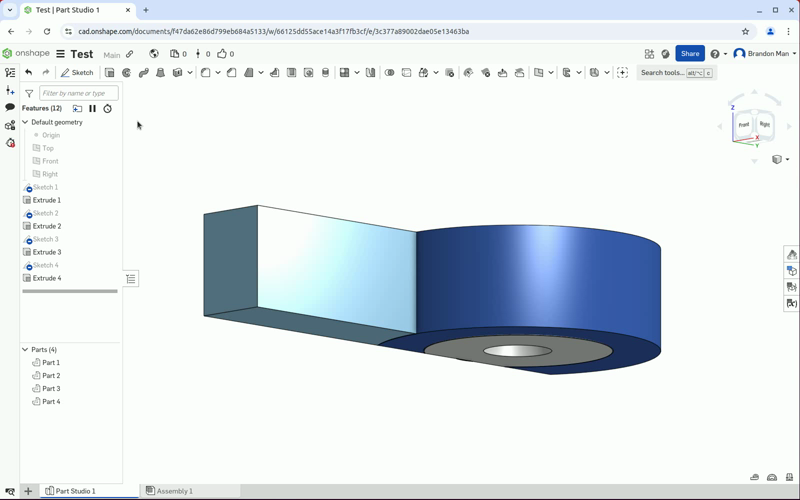
key(left, 3)
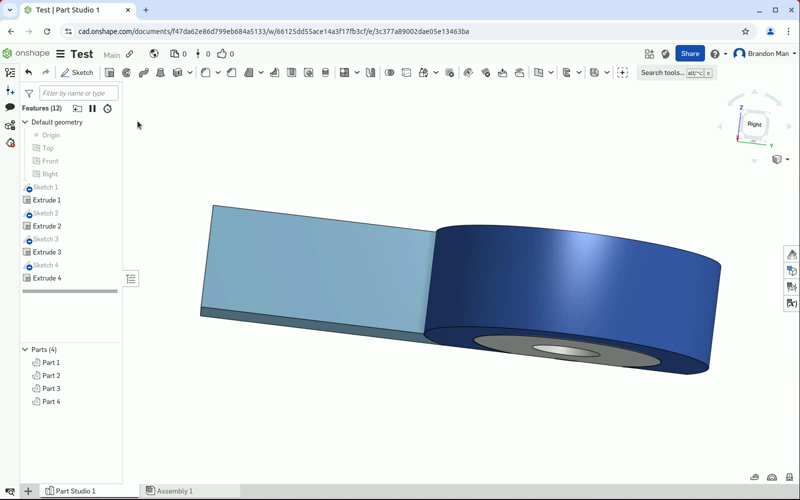
key(right, 3)
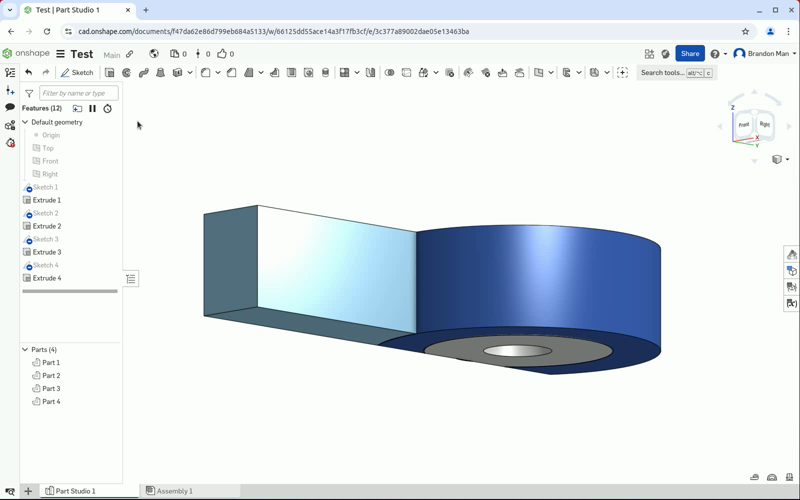
key(down, 3)
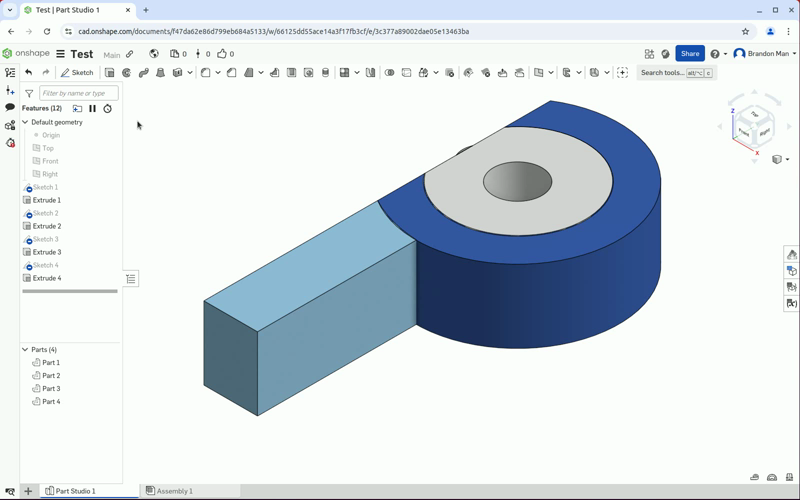
mouse_move(73, 189)
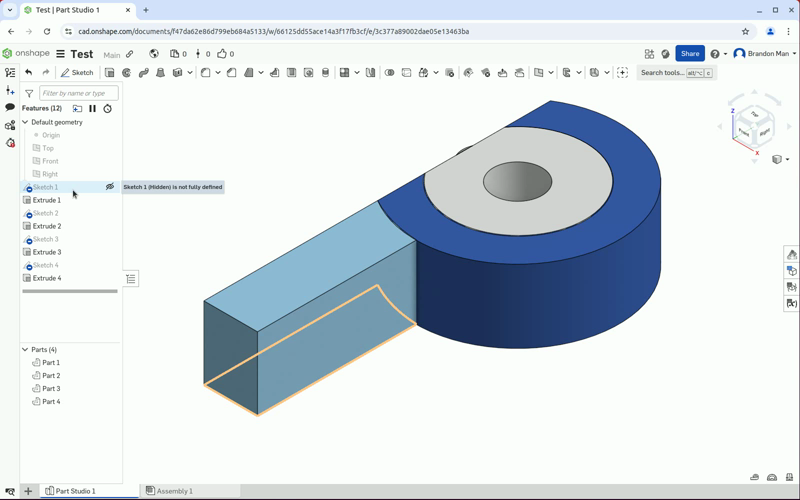
click(73, 189)